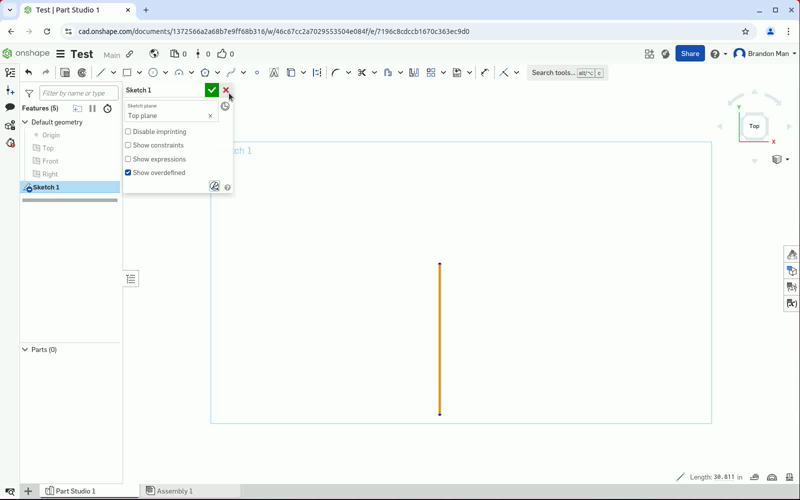
key(shift+h)
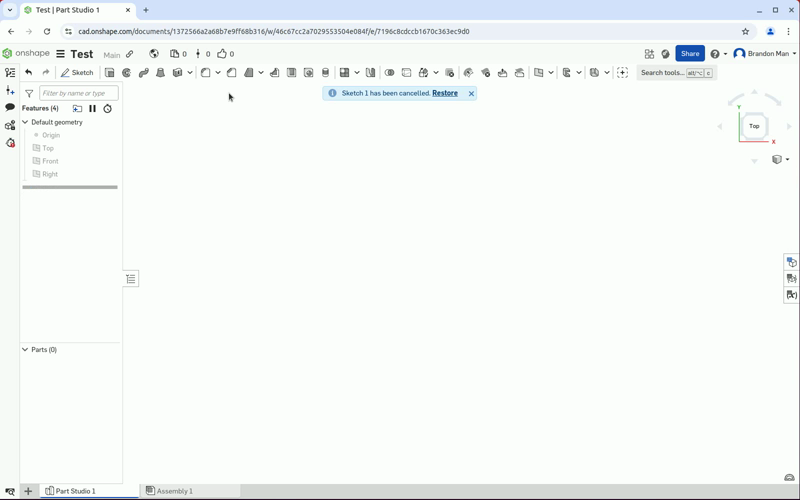
mouse_move(73, 352)
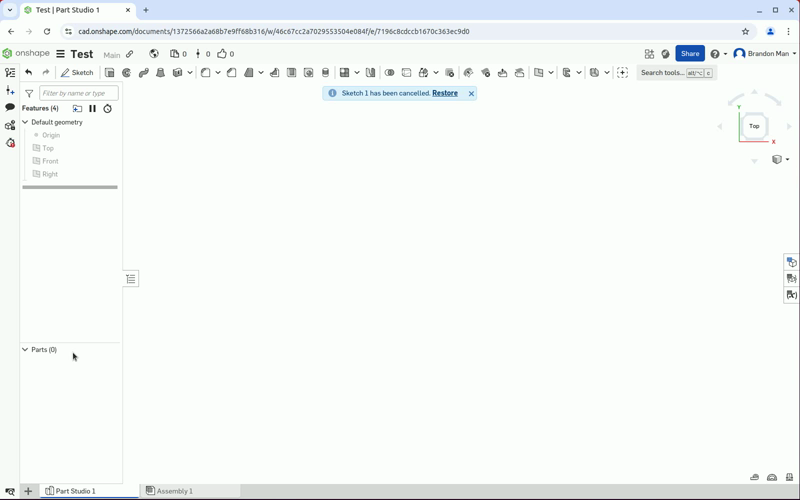
key(y)
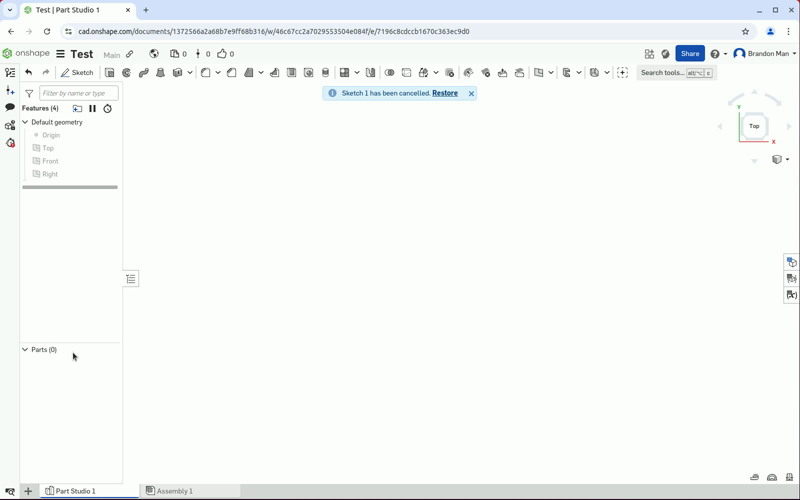
key(shift+p)
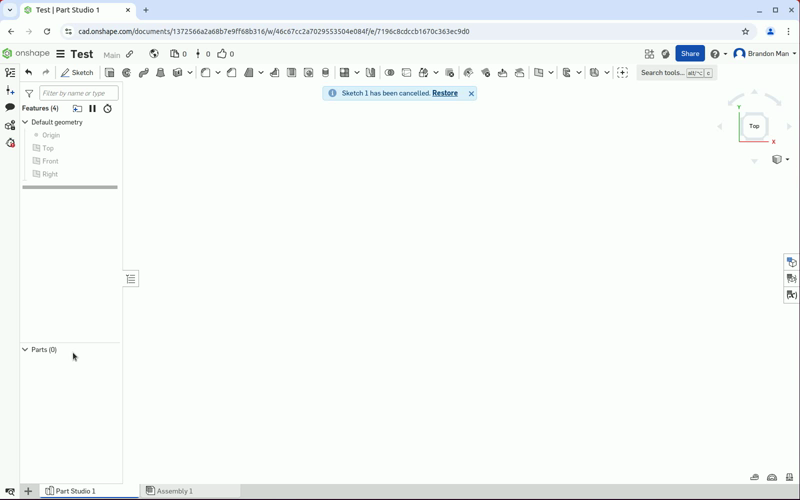
key(space)
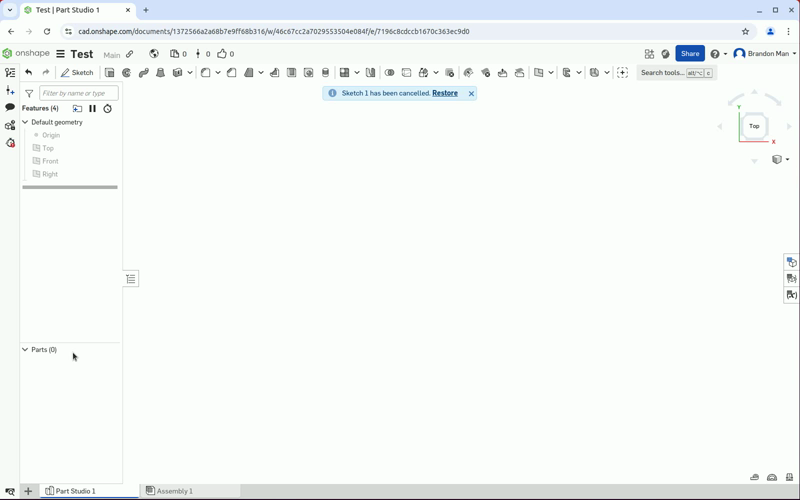
key_down(shift)
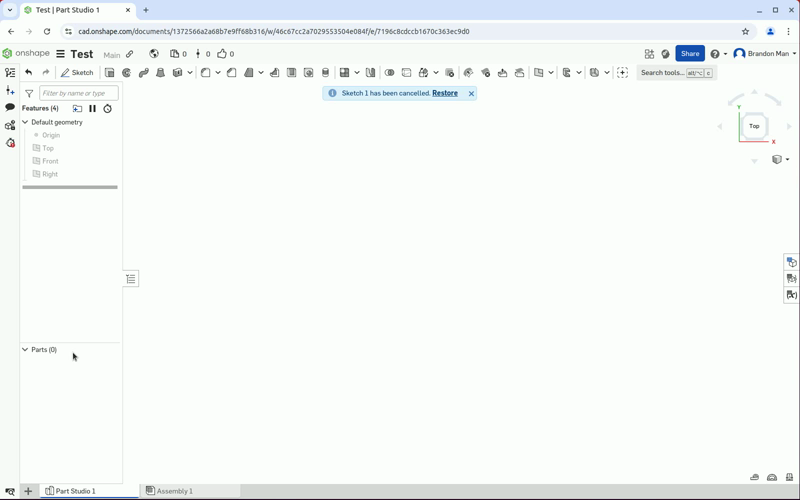
key(up)
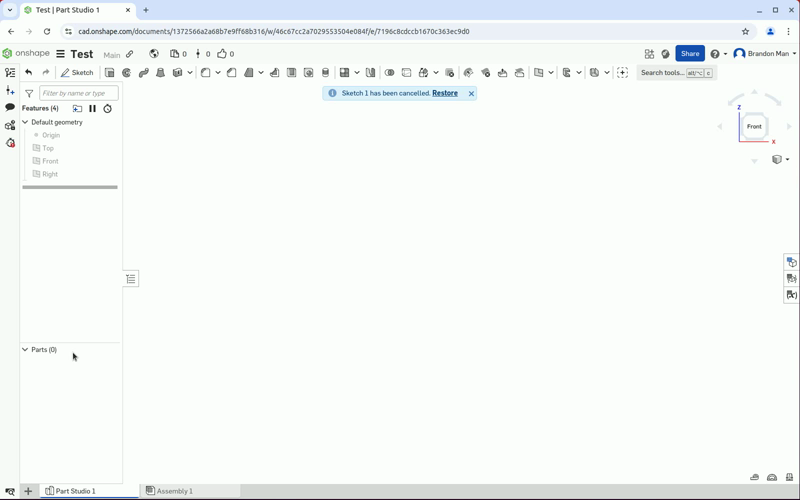
key_up(shift)
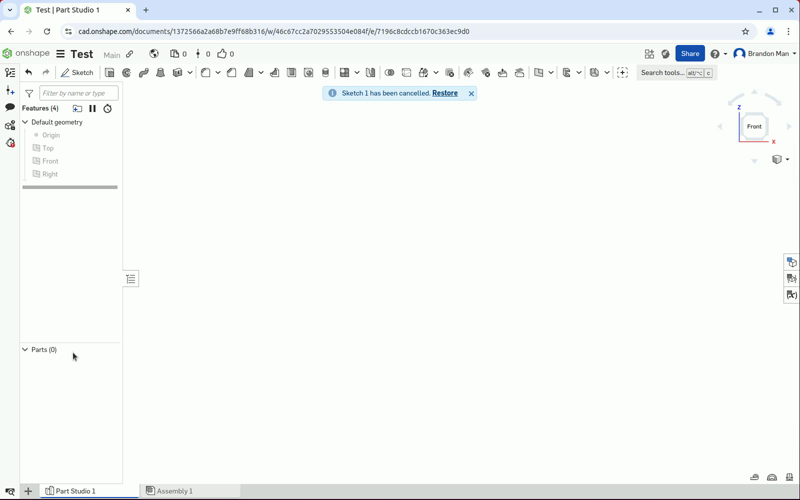
mouse_move(73, 352)
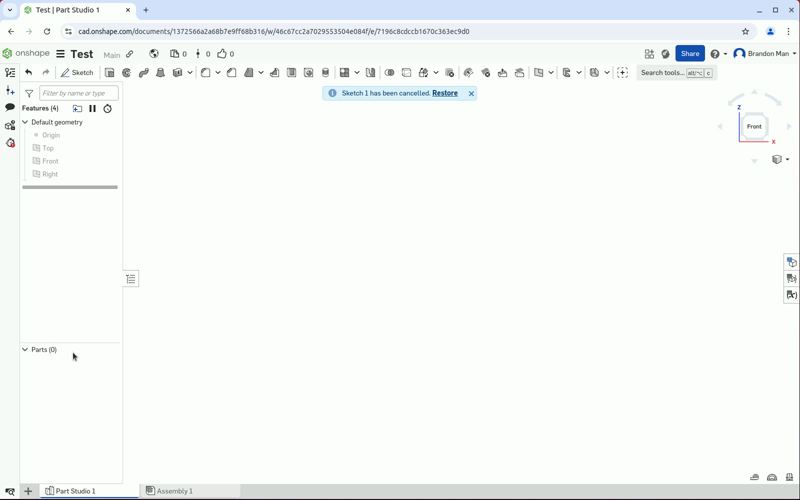
key(shift+y)
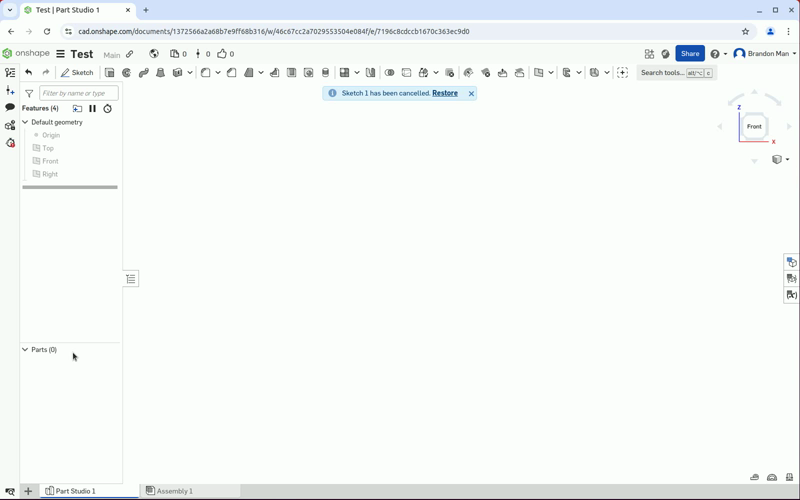
key(shift+s)
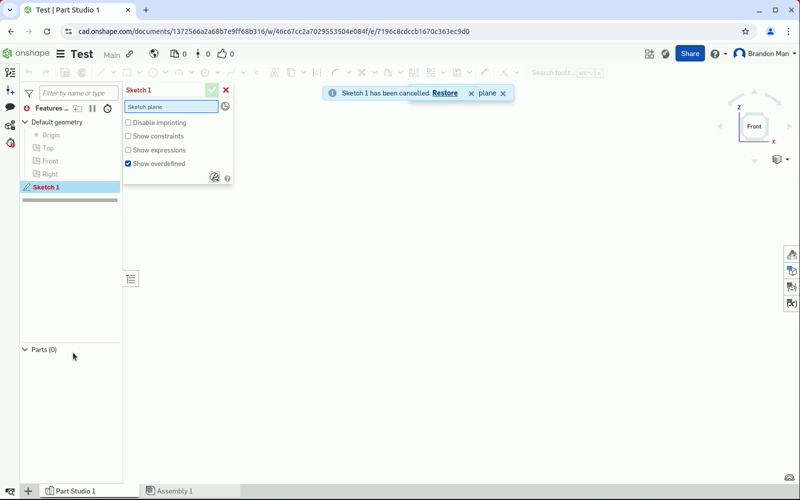
mouse_move(73, 163)
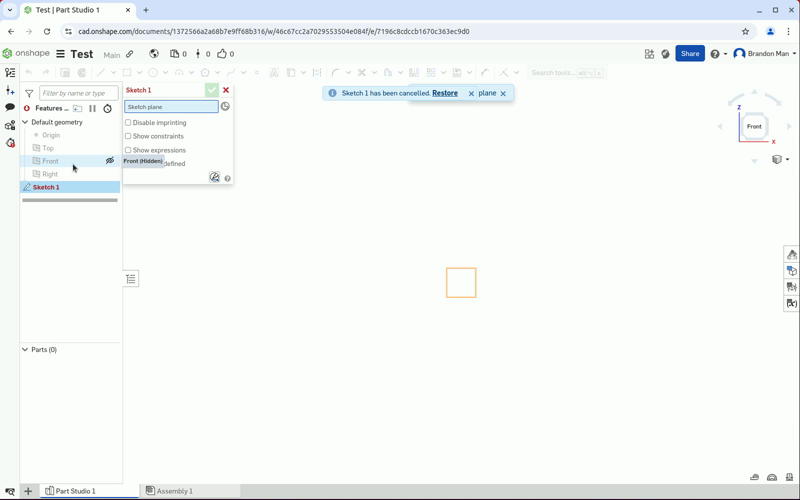
click(73, 163)
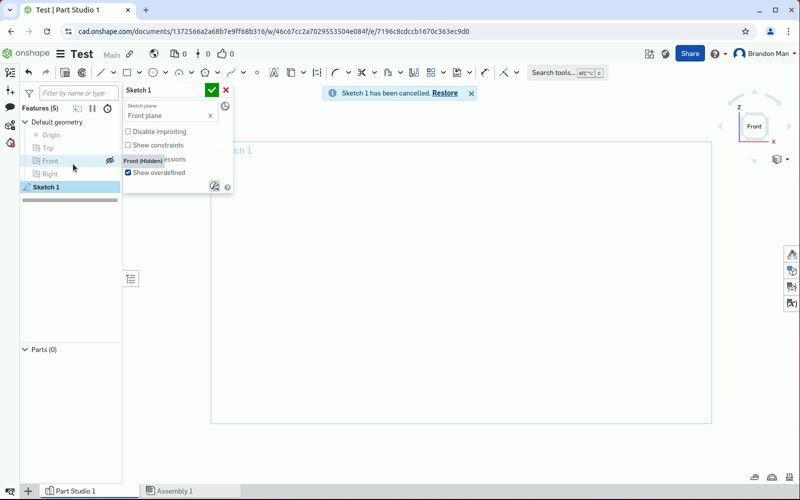
mouse_move(73, 352)
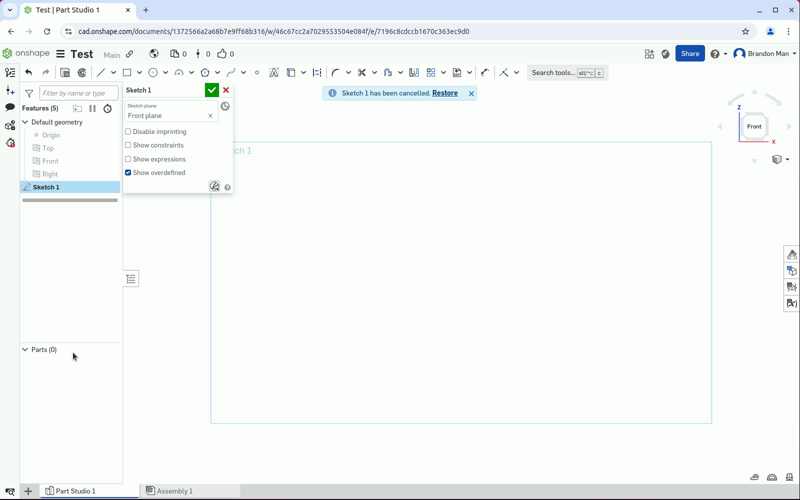
key(y)
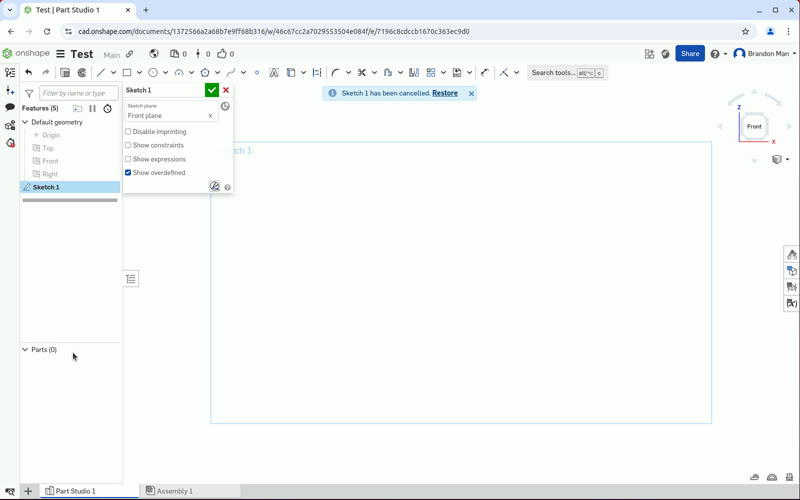
key(a)
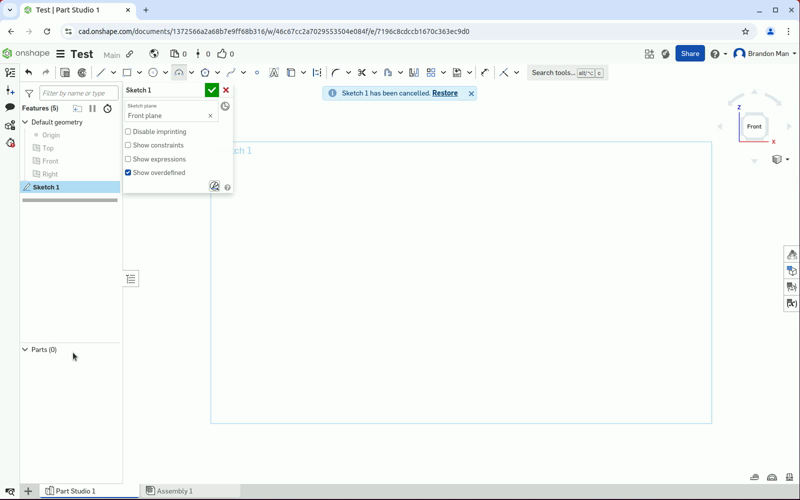
key_down(shift)
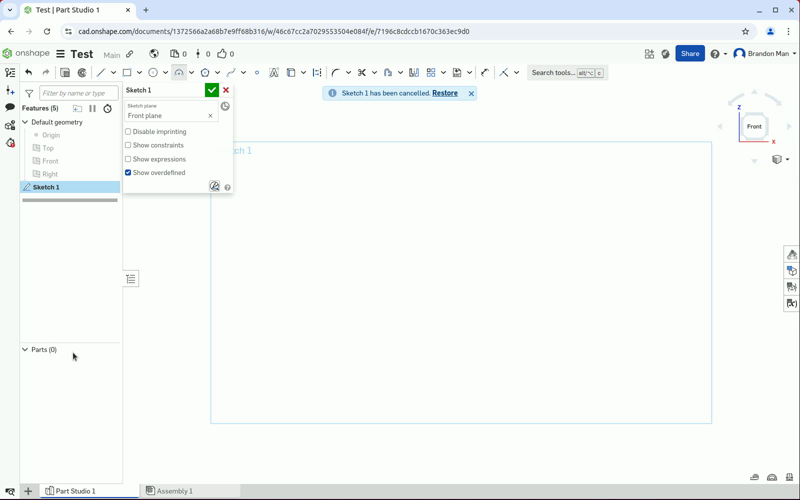
mouse_move(504, 225)
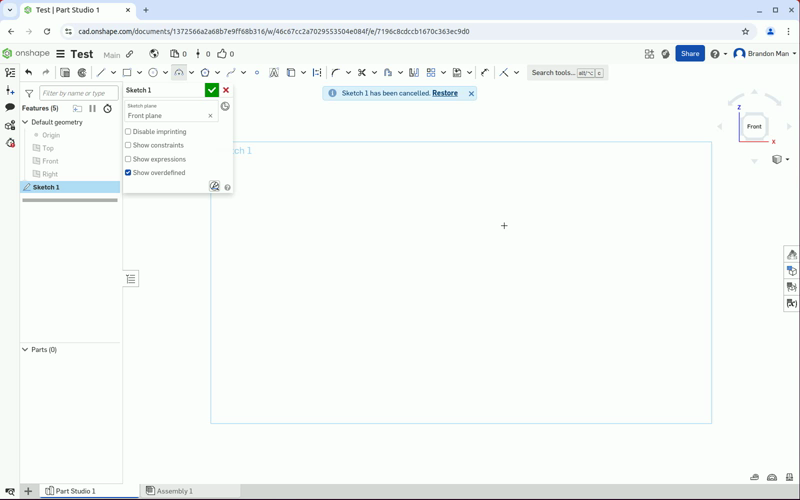
click(504, 225)
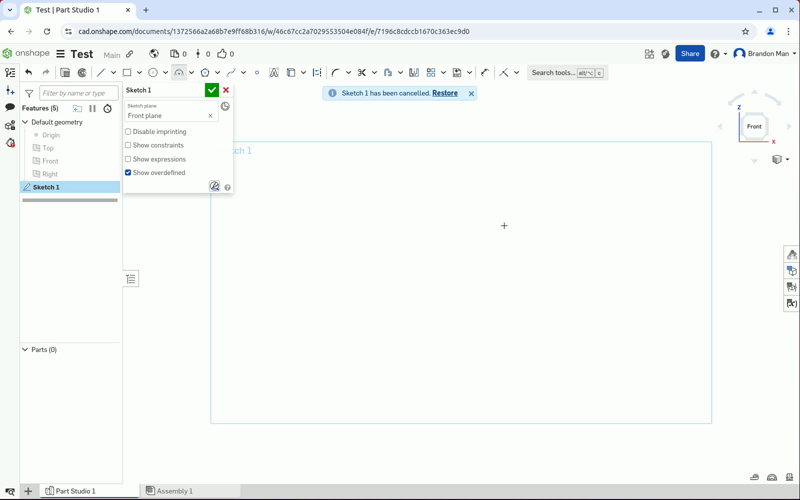
key_up(shift)
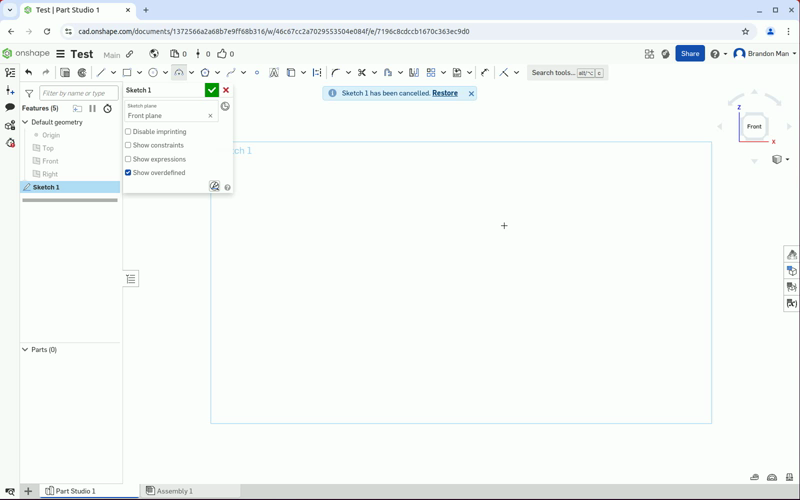
key_down(shift)
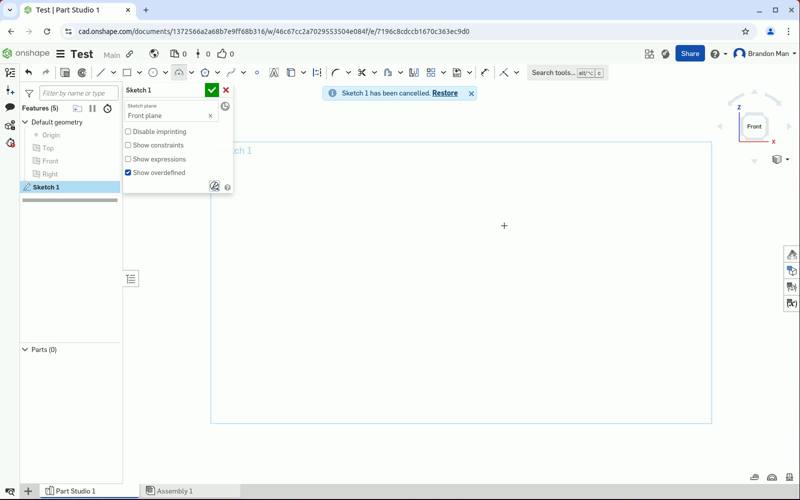
mouse_move(515, 229)
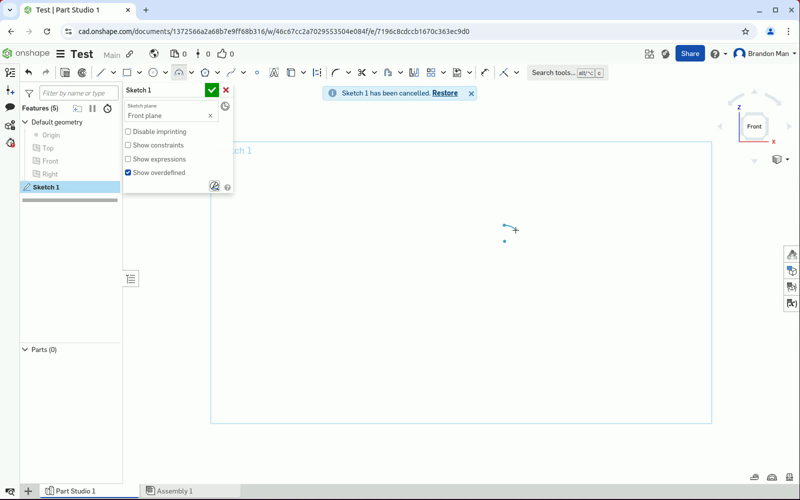
click(515, 229)
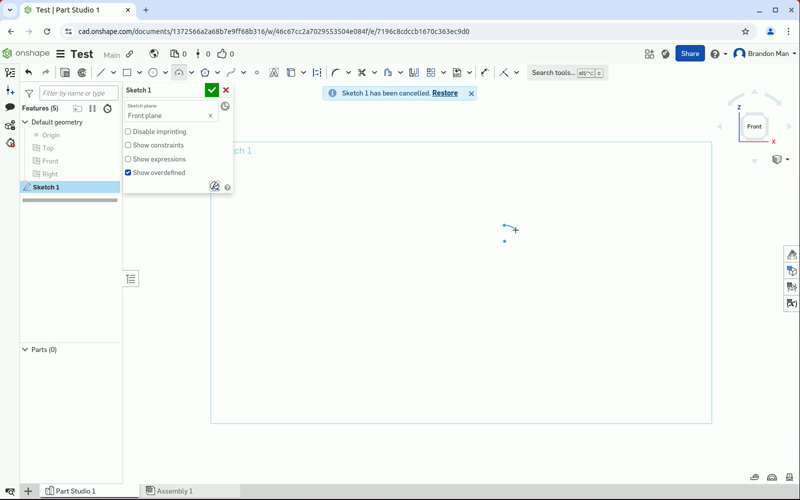
mouse_move(510, 226)
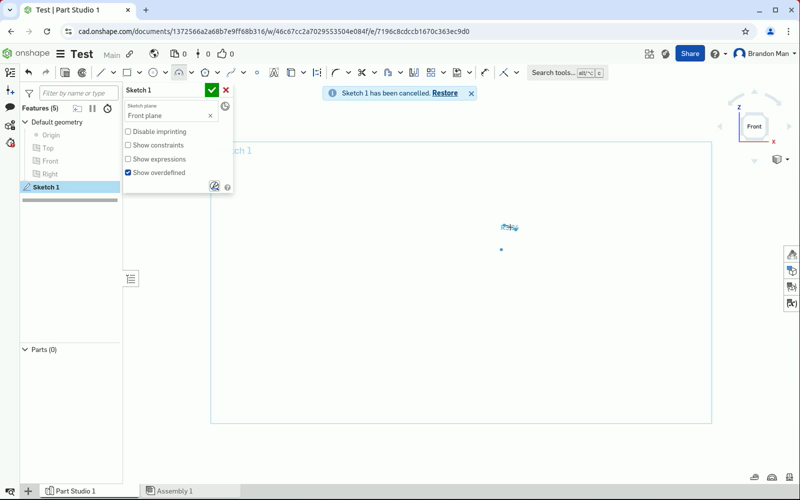
click(510, 226)
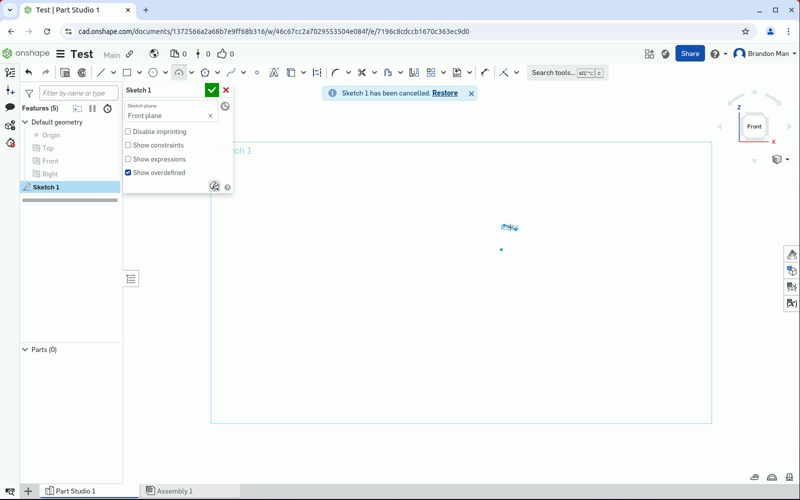
key_up(shift)
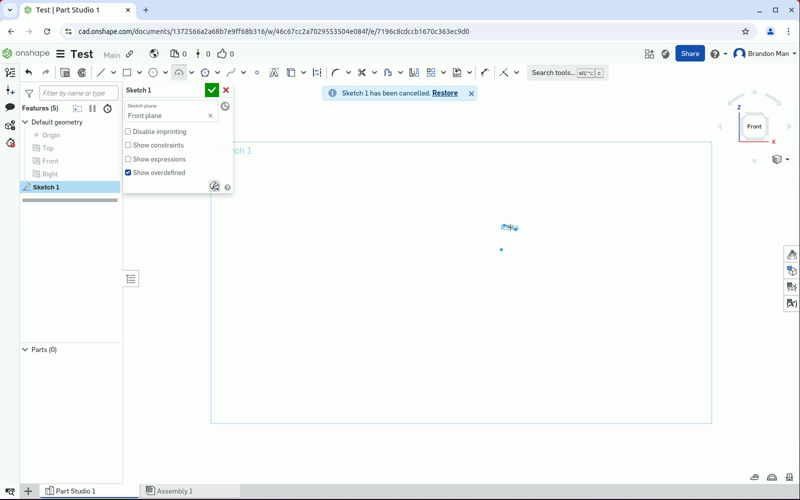
key(esc)
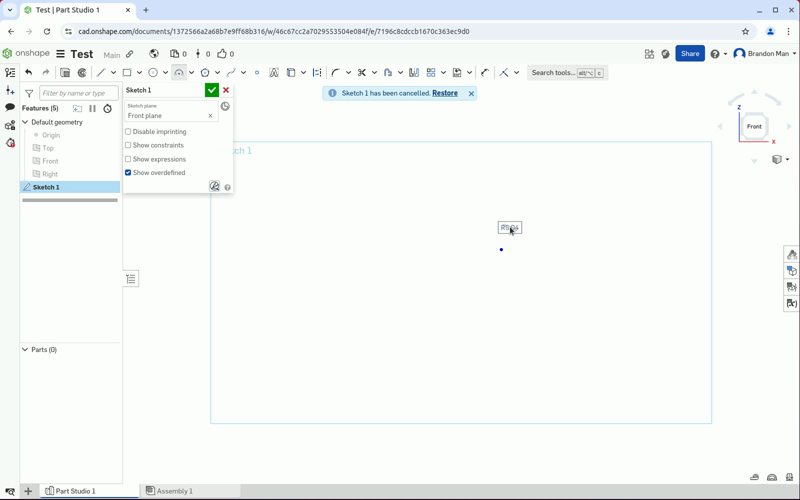
key(l)
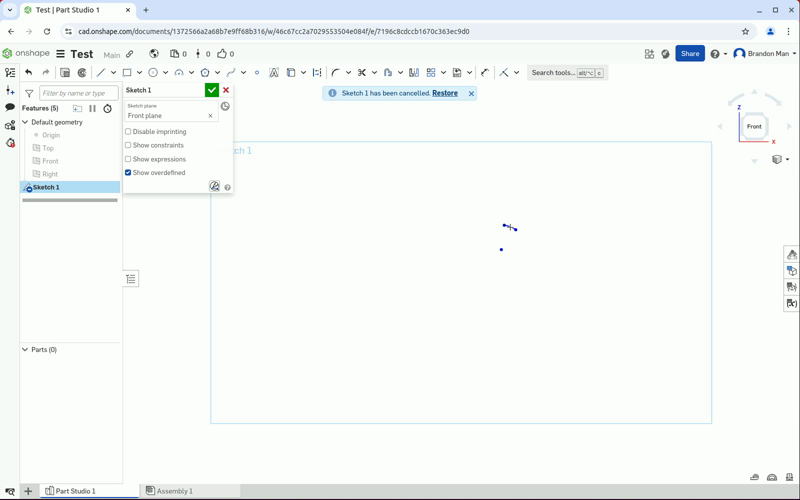
mouse_move(515, 229)
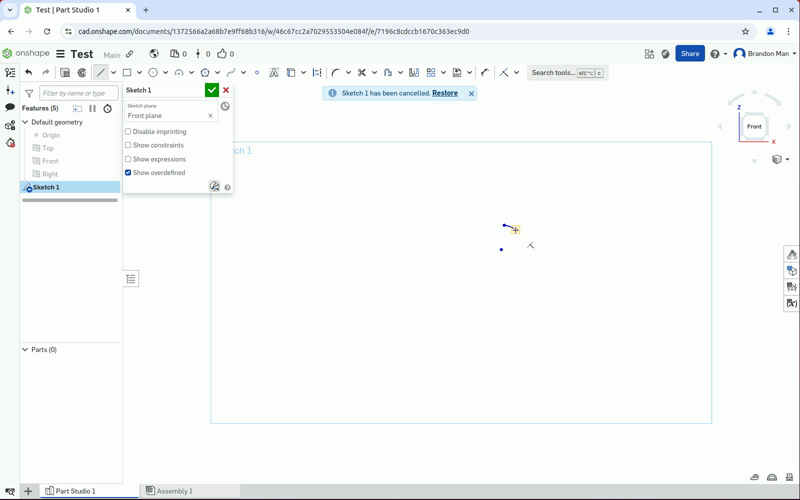
click(515, 229)
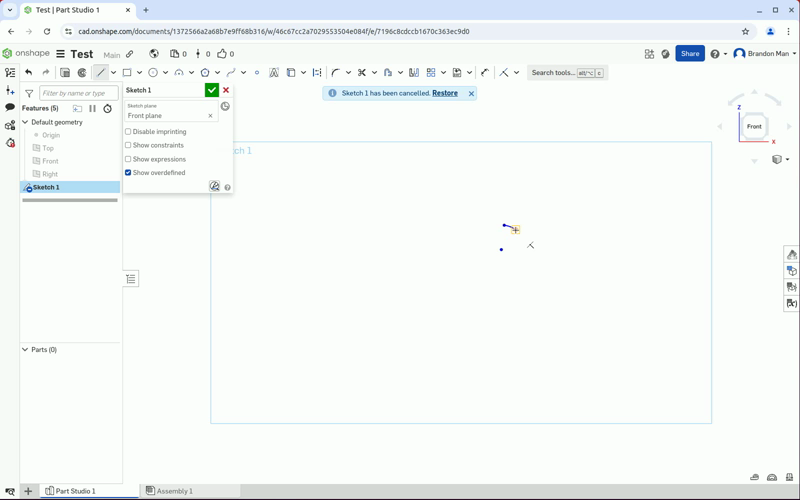
key_down(shift)
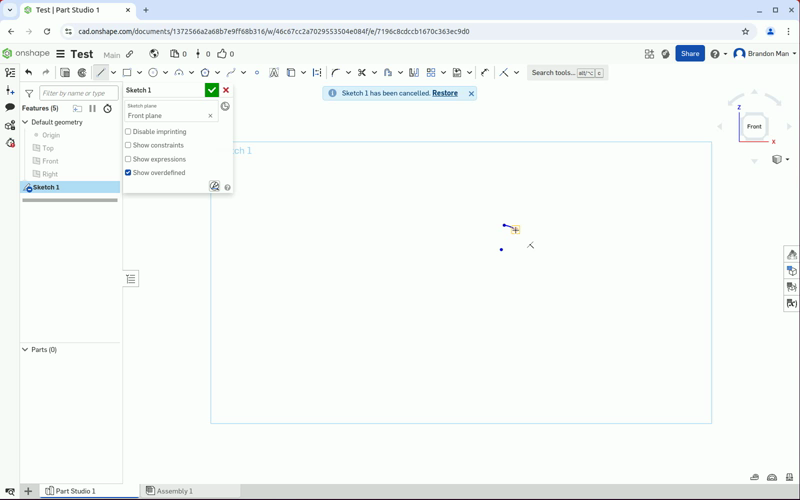
mouse_move(545, 229)
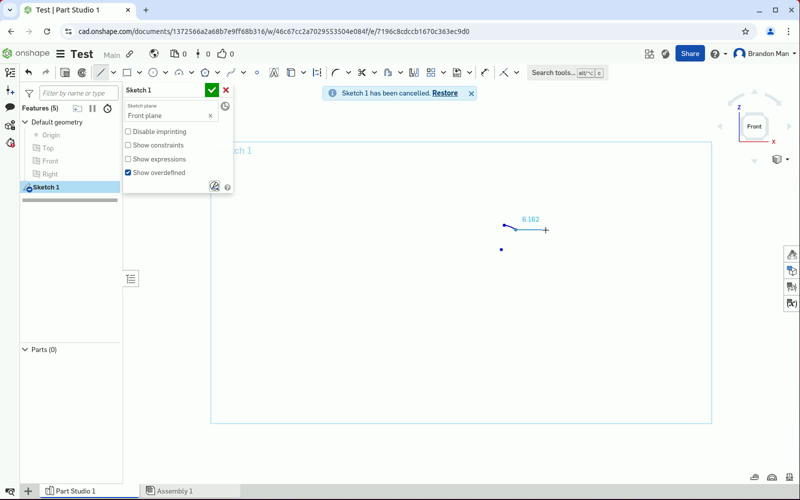
mouse_move(515, 225)
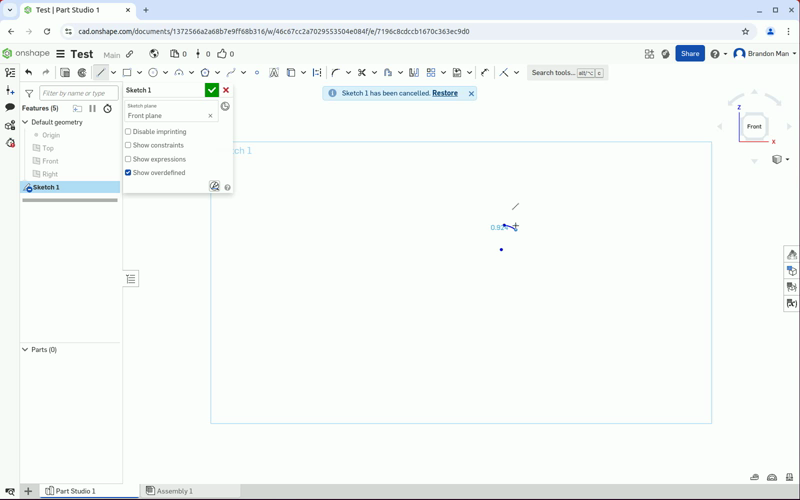
scroll(6)
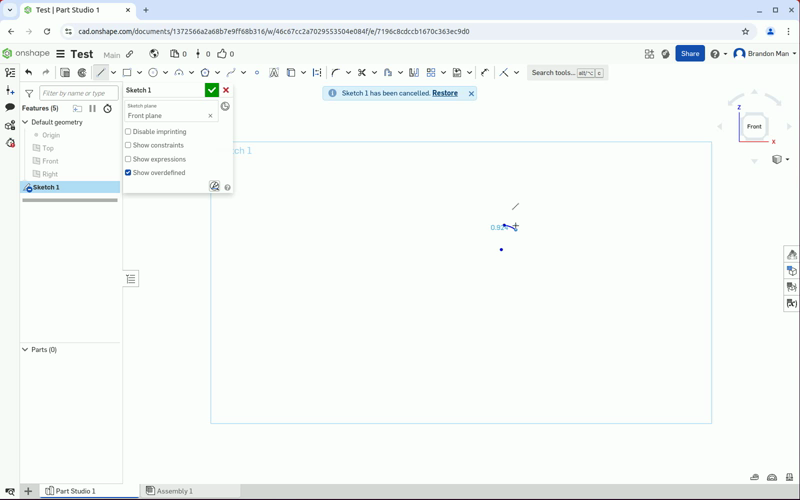
scroll(6)
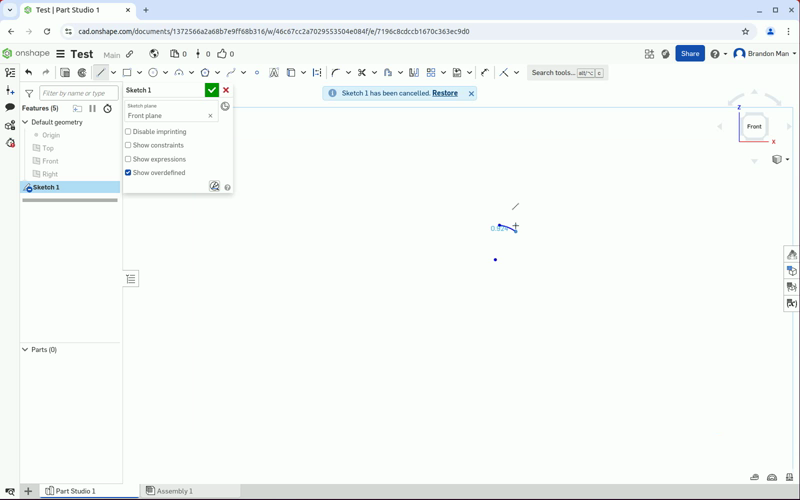
scroll(6)
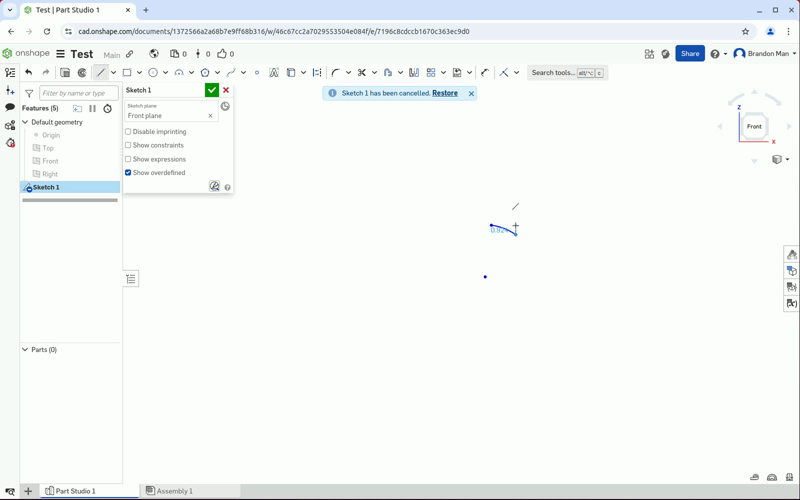
scroll(6)
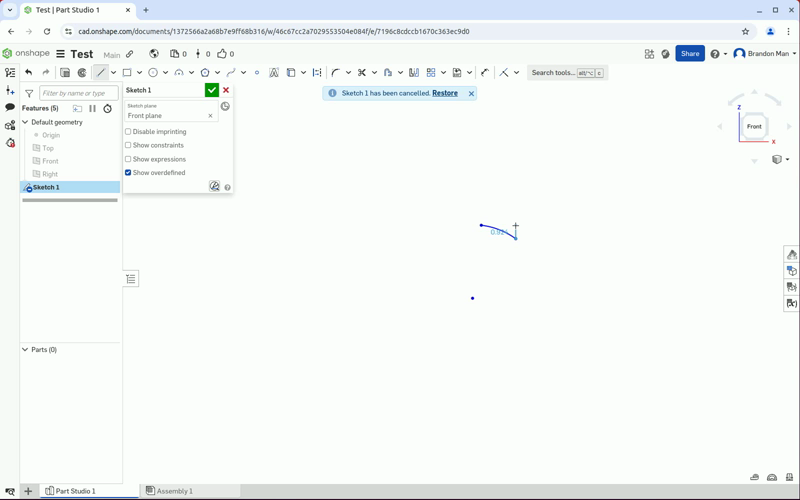
scroll(6)
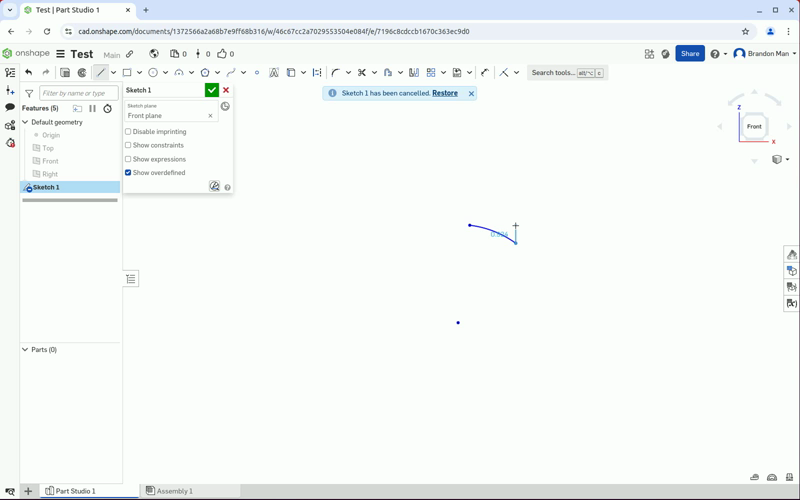
scroll(6)
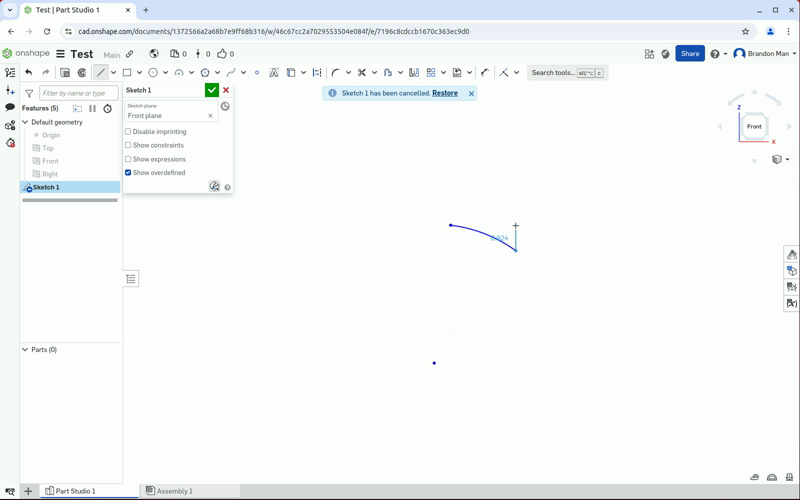
scroll(6)
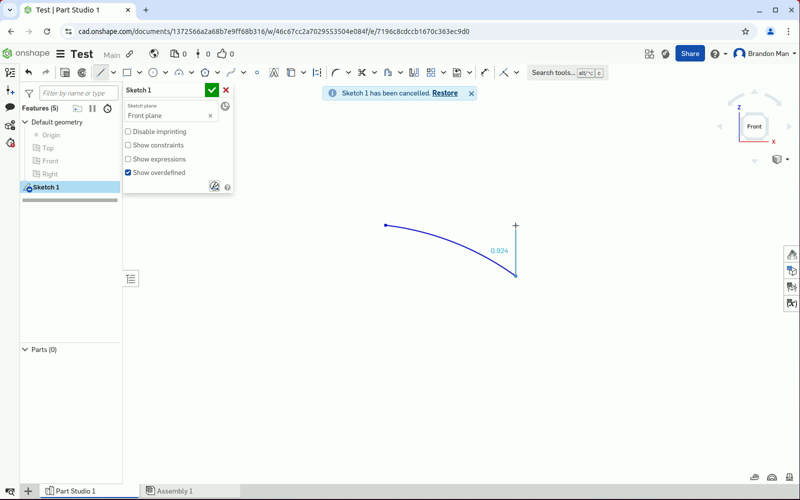
click(515, 225)
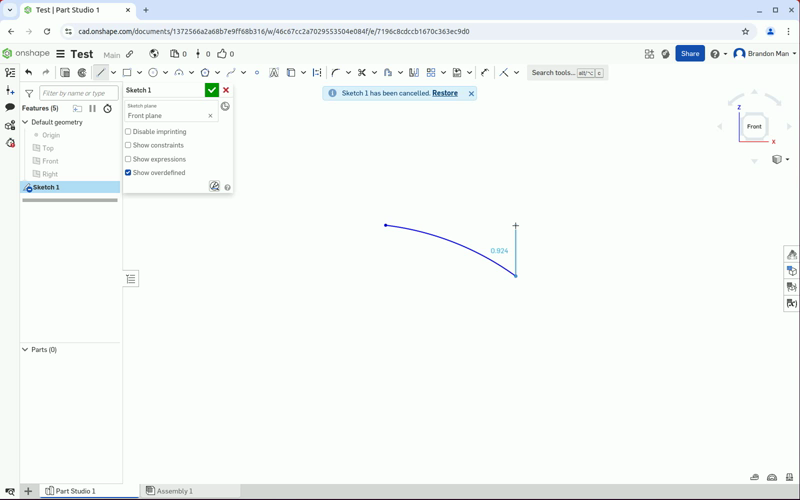
scroll(-6)
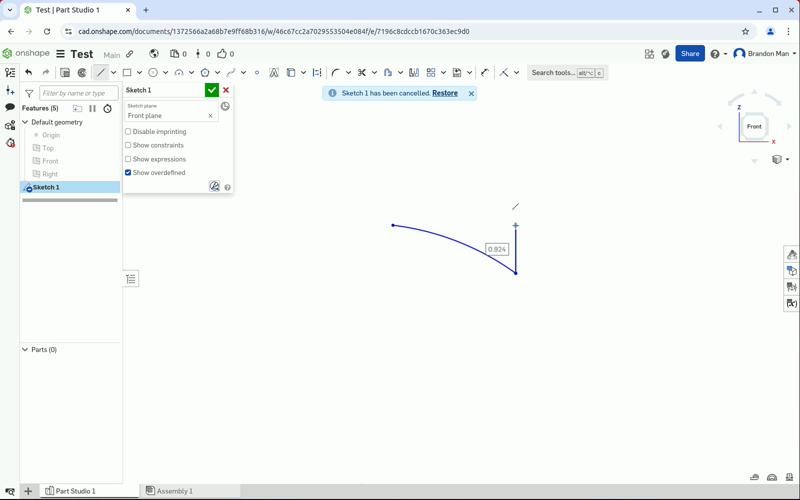
scroll(-6)
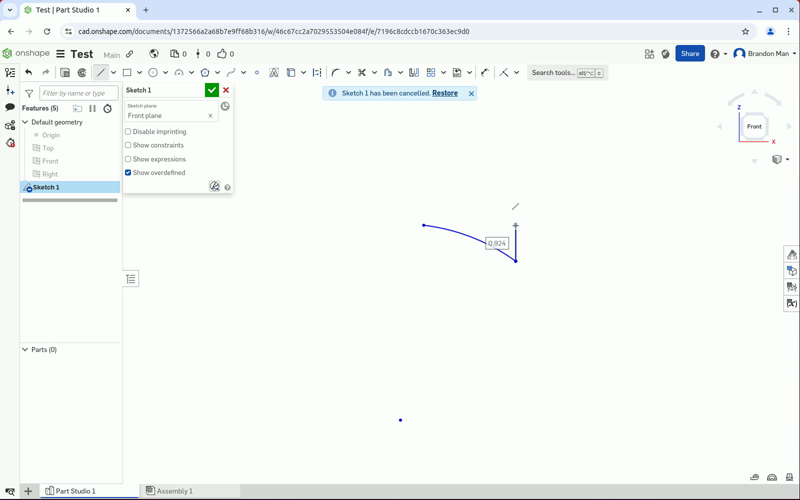
scroll(-6)
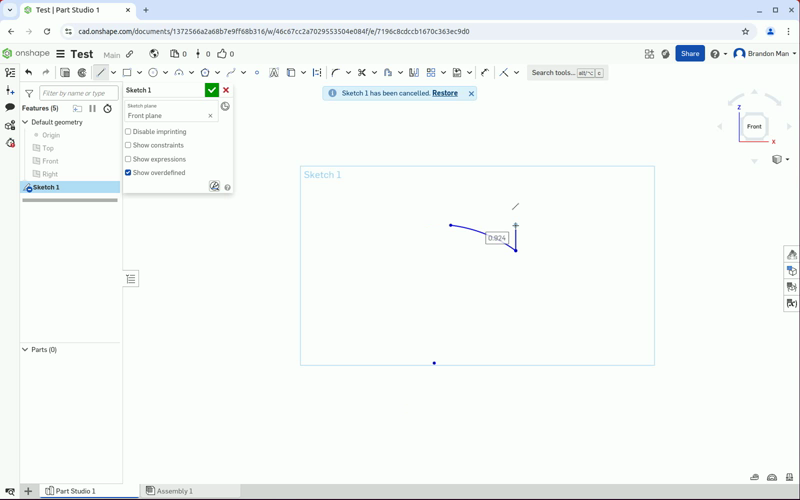
scroll(-6)
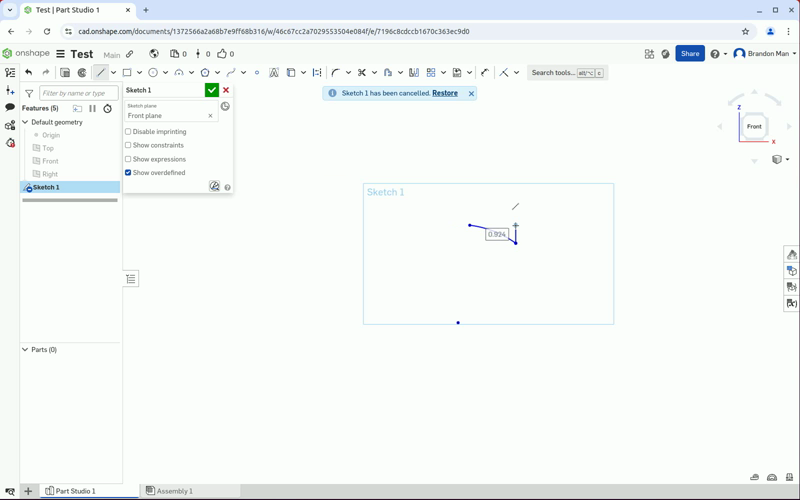
scroll(-6)
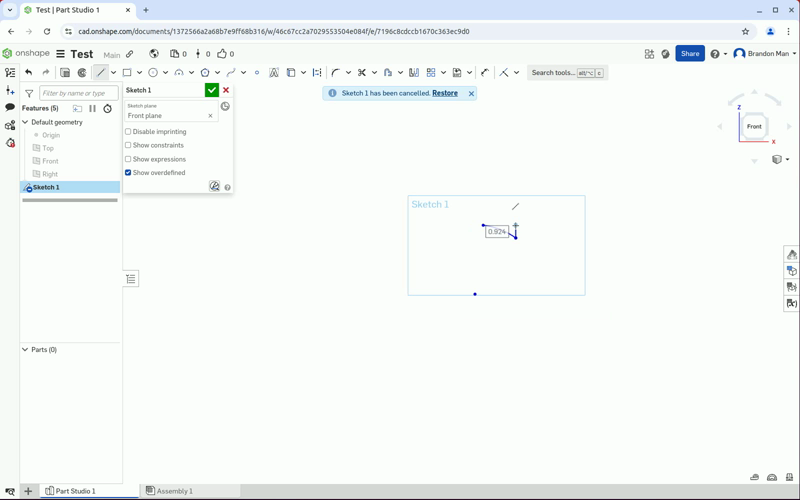
scroll(-6)
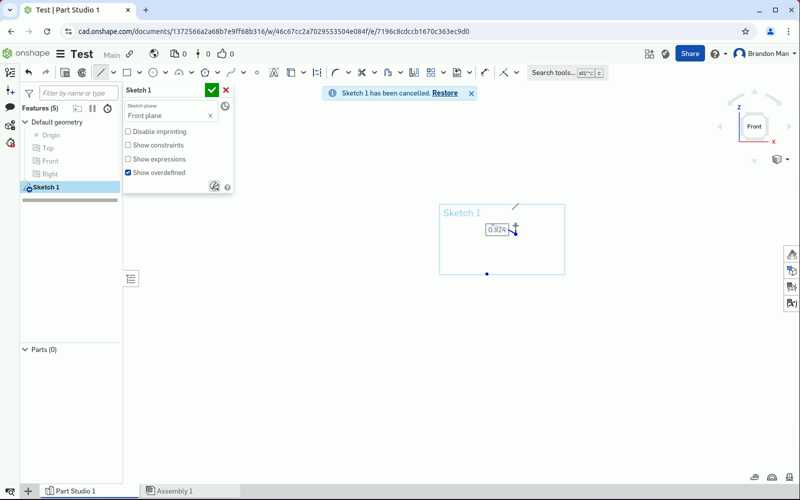
scroll(-6)
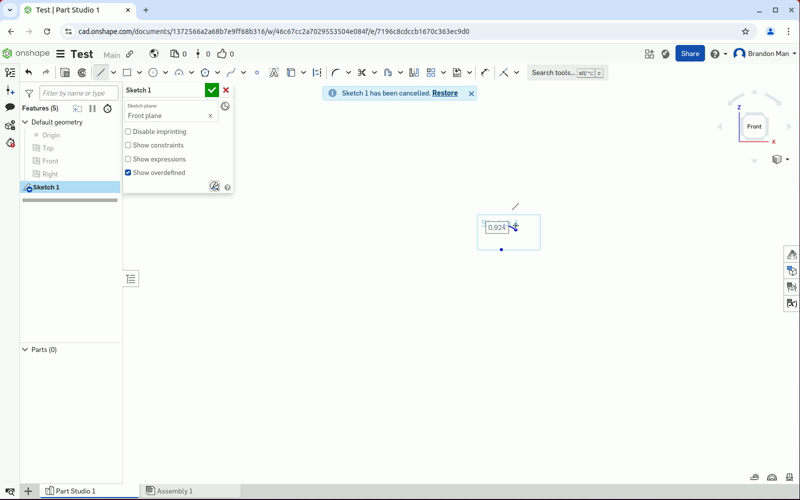
key_up(shift)
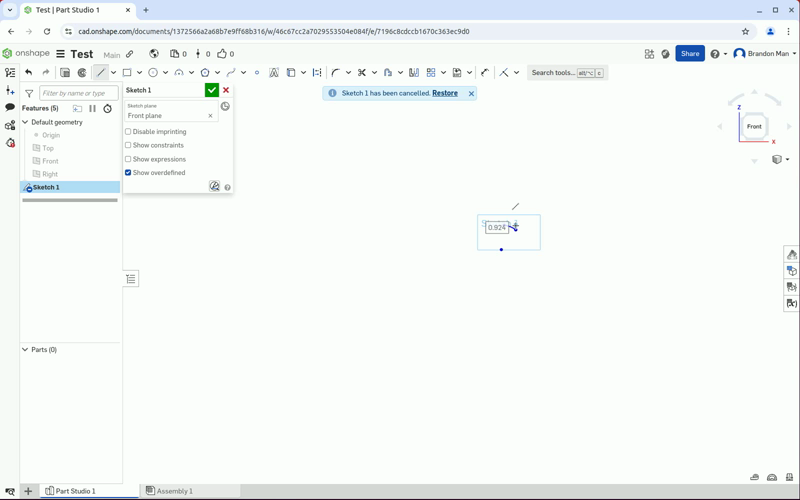
mouse_move(545, 225)
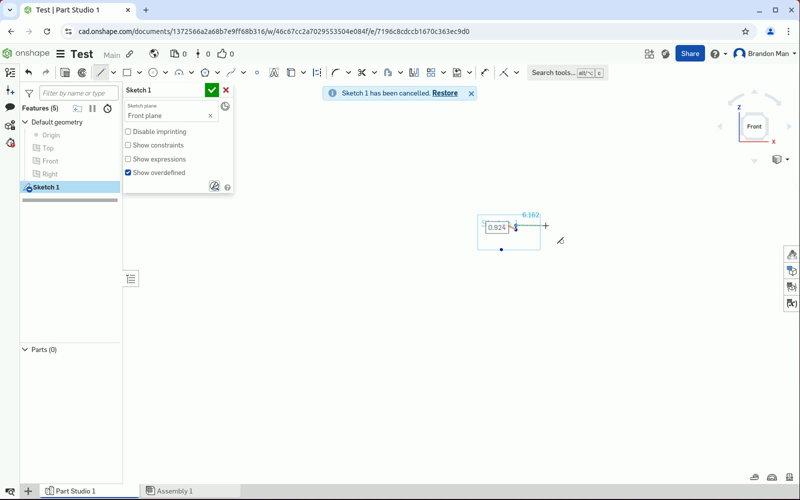
key_down(shift)
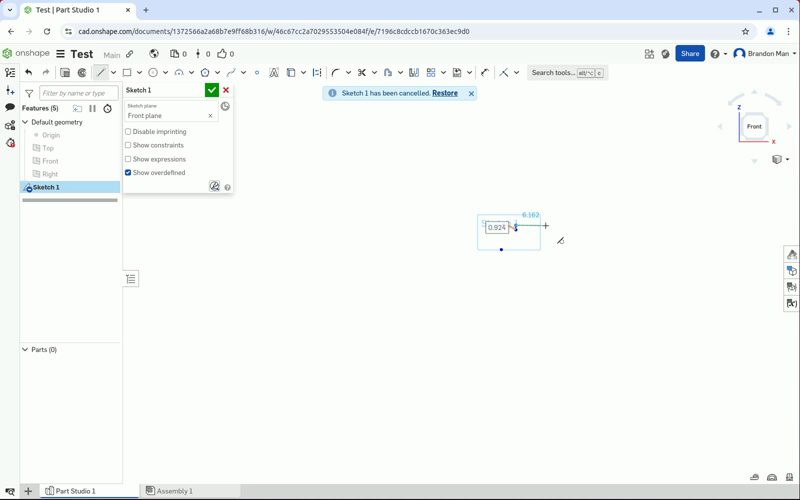
mouse_move(504, 225)
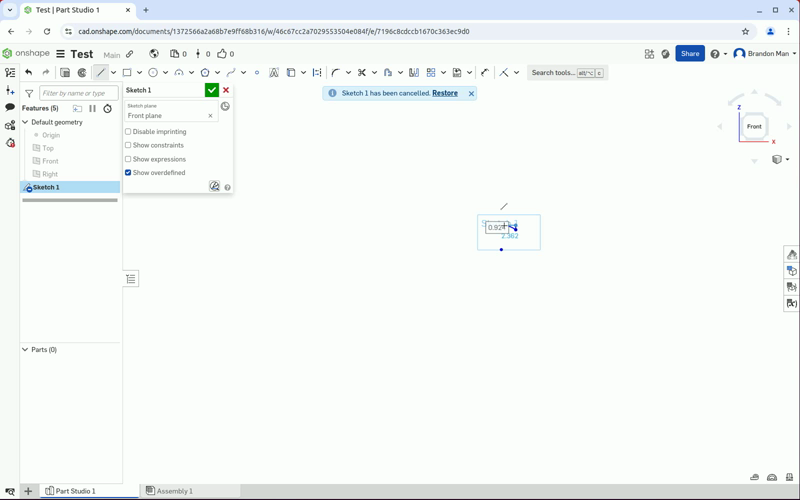
key_up(shift)
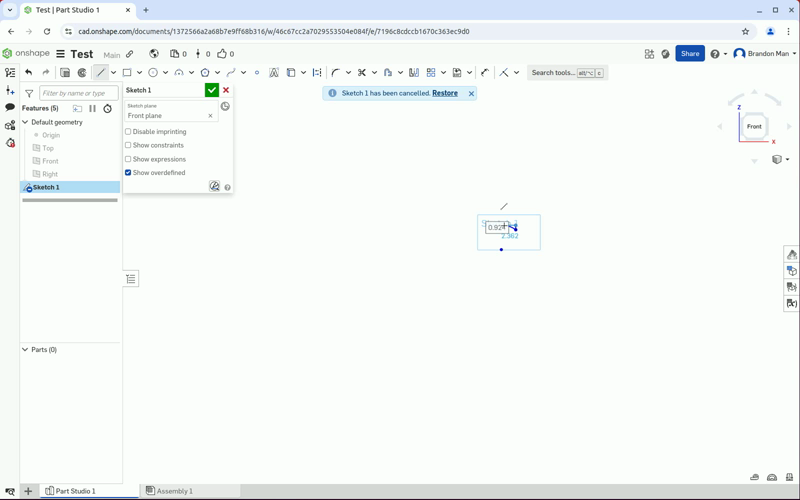
click(504, 225)
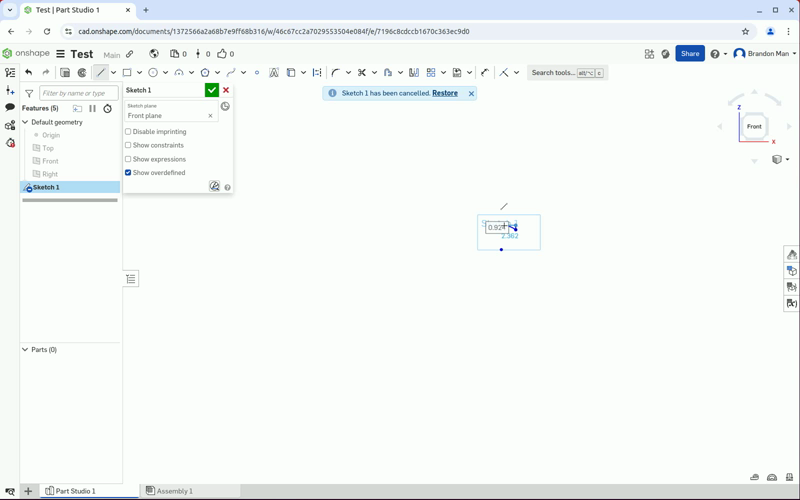
key(esc)
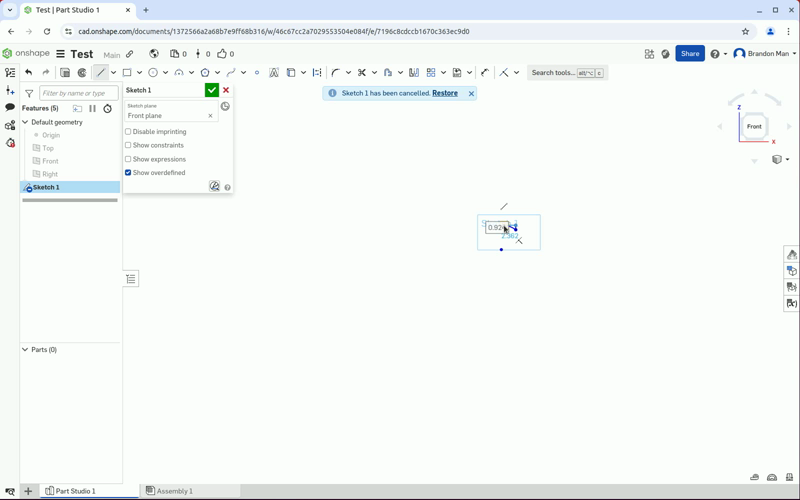
mouse_move(514, 227)
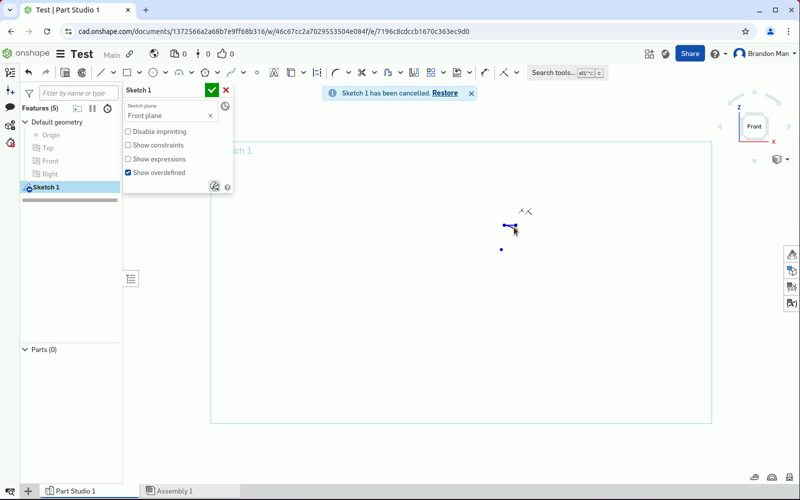
scroll(6)
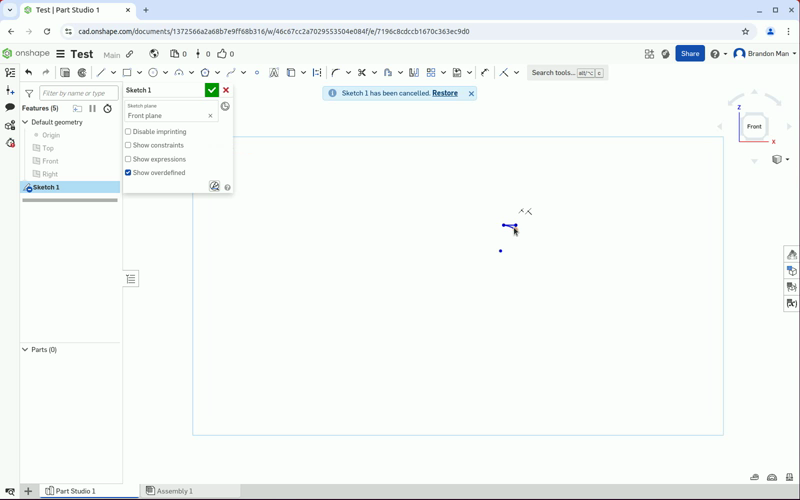
scroll(6)
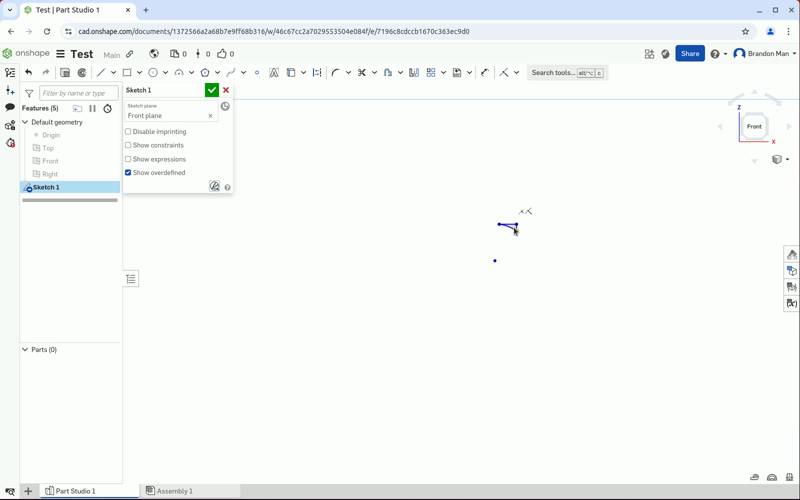
scroll(6)
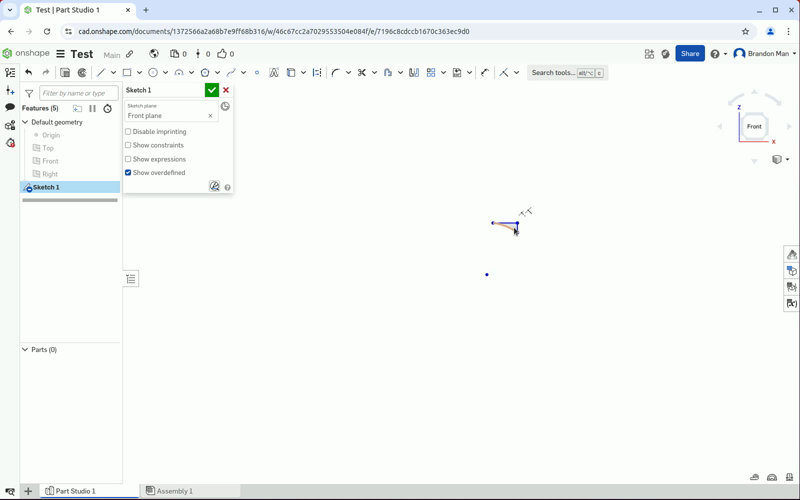
scroll(6)
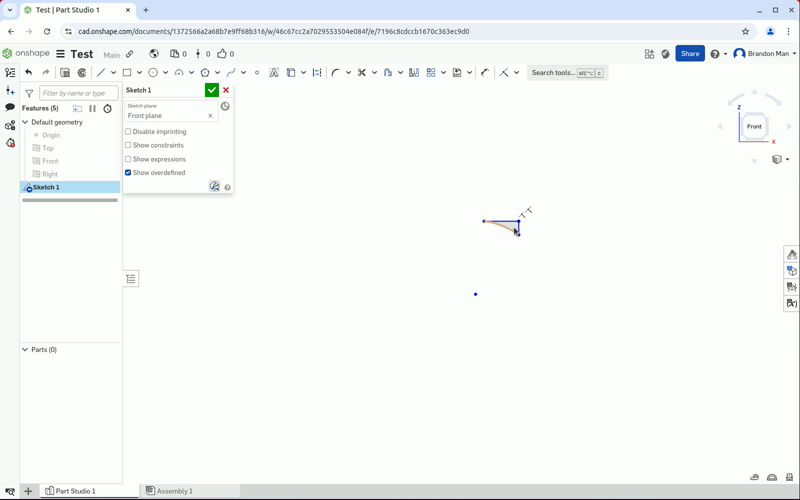
scroll(6)
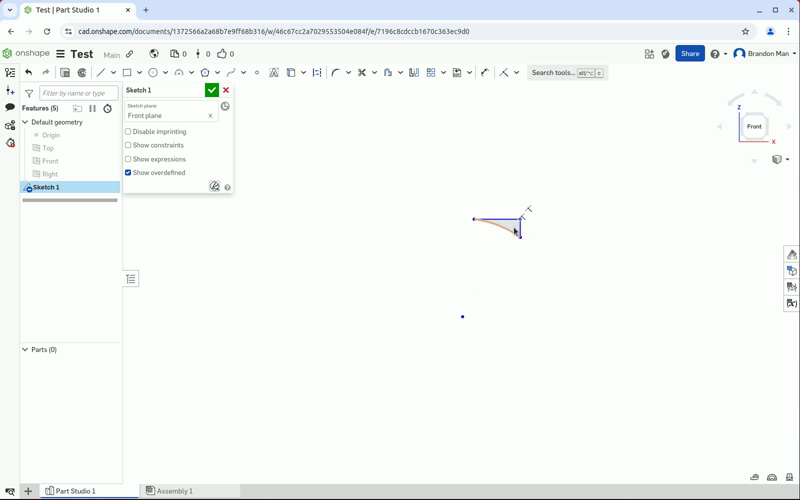
scroll(6)
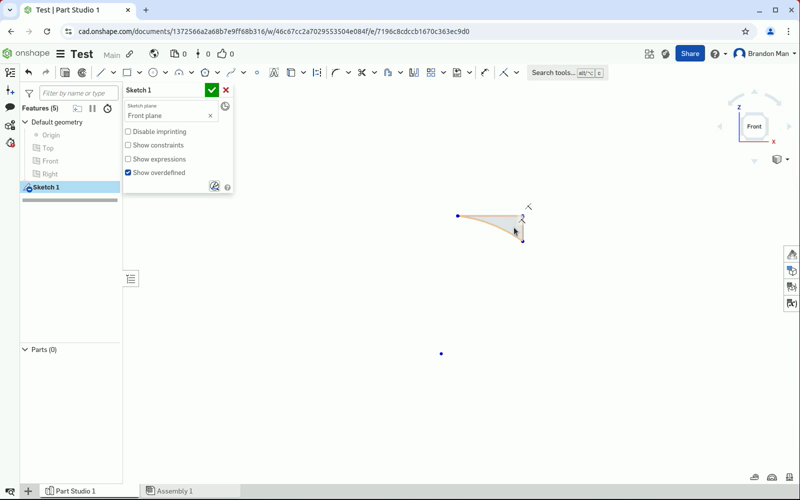
scroll(6)
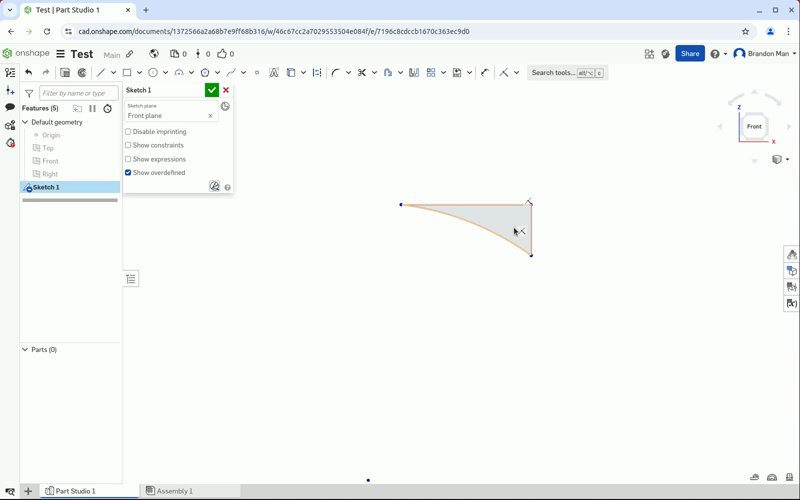
click(514, 227)
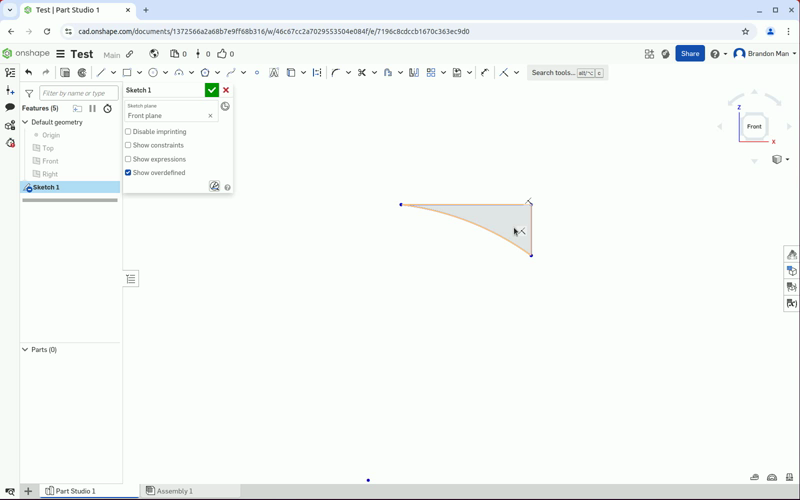
scroll(-6)
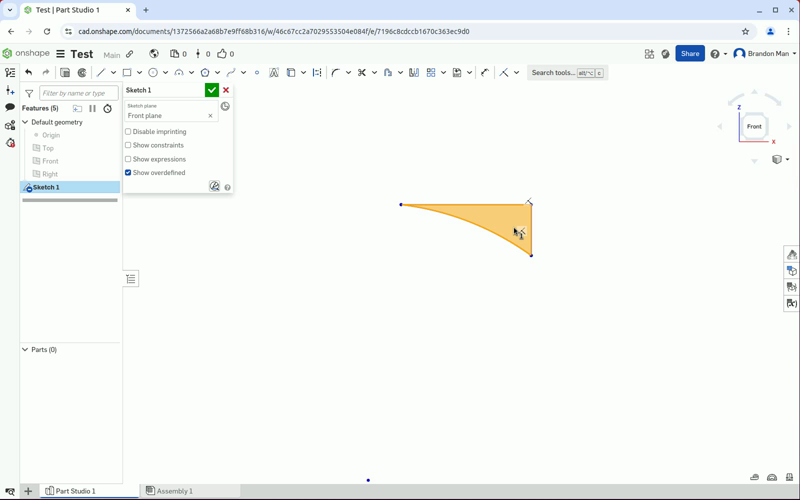
scroll(-6)
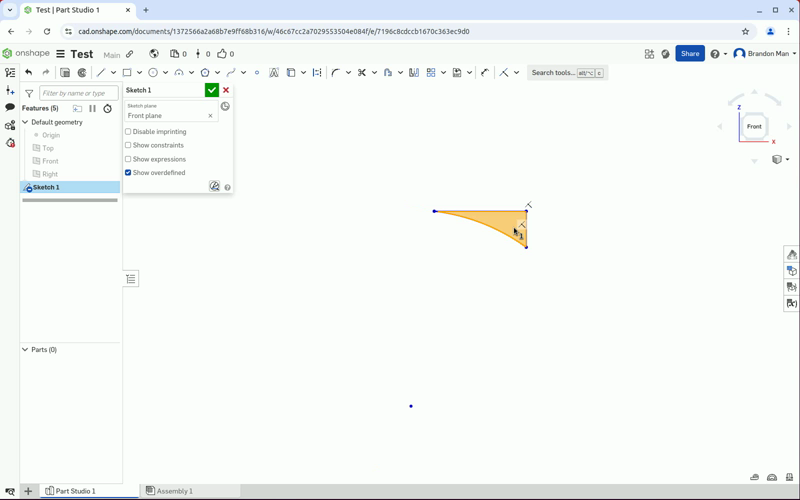
scroll(-6)
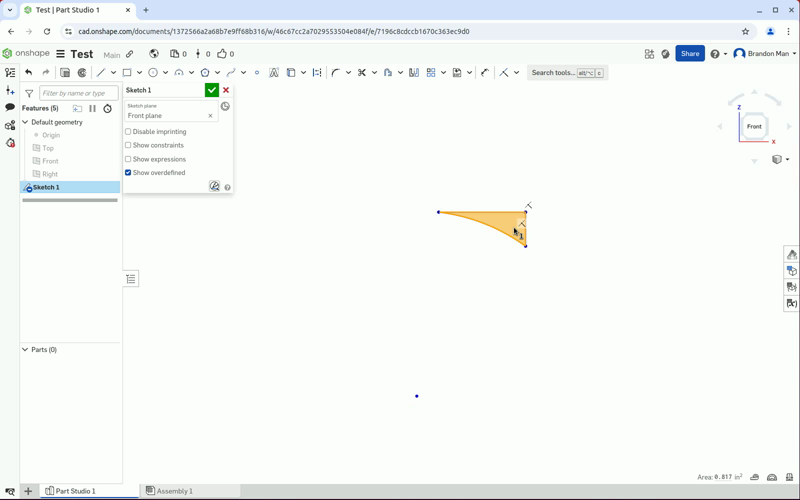
scroll(-6)
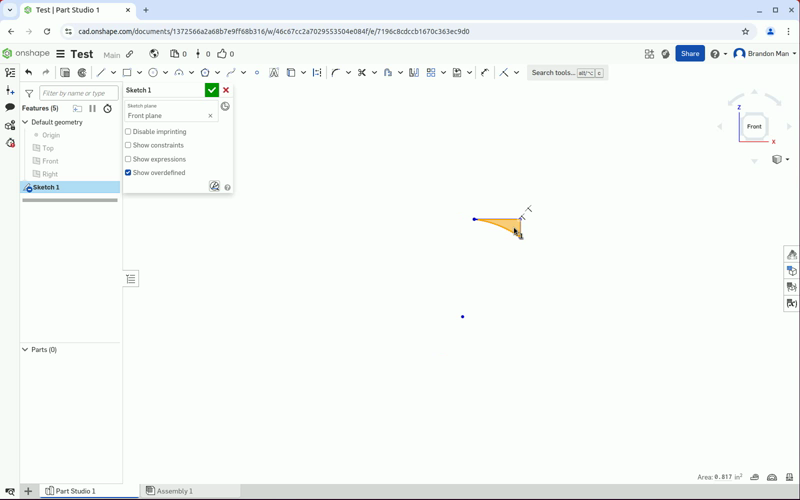
scroll(-6)
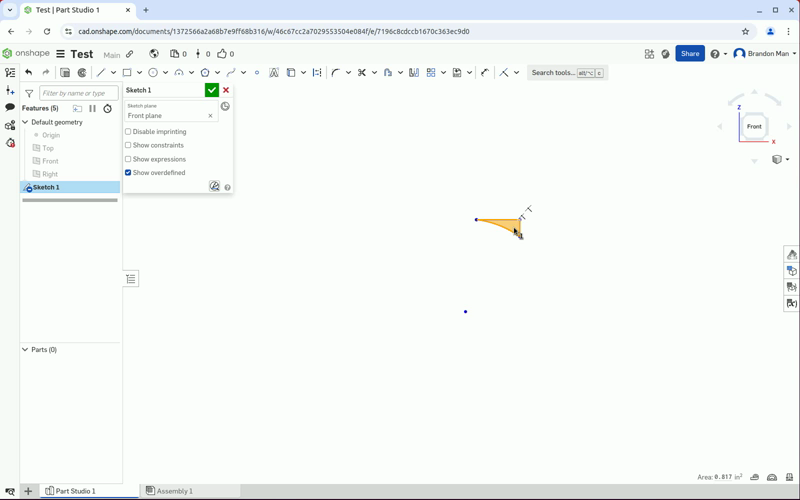
scroll(-6)
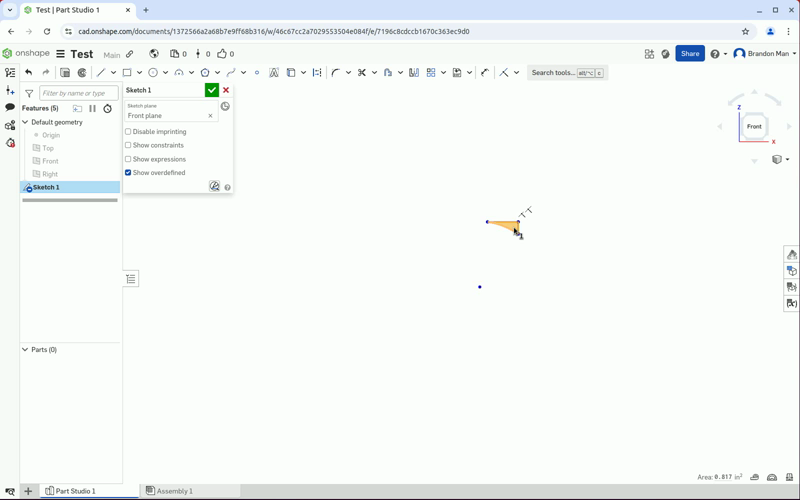
scroll(-6)
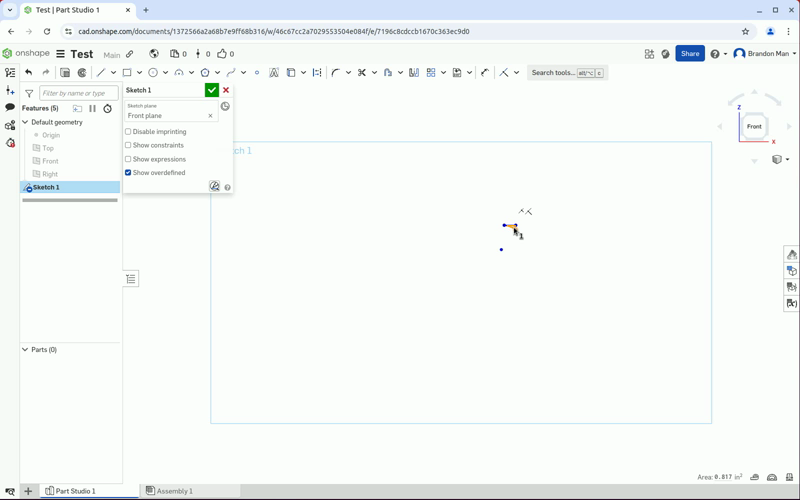
mouse_move(73, 352)
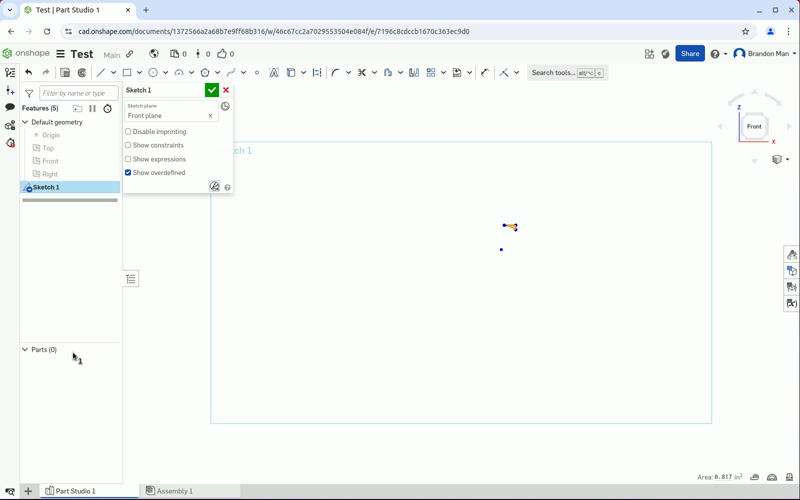
key(shift+y)
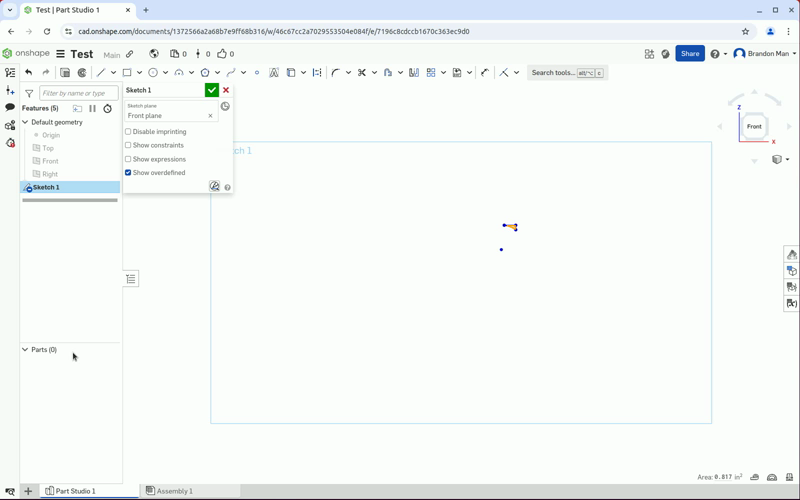
key(shift+e)
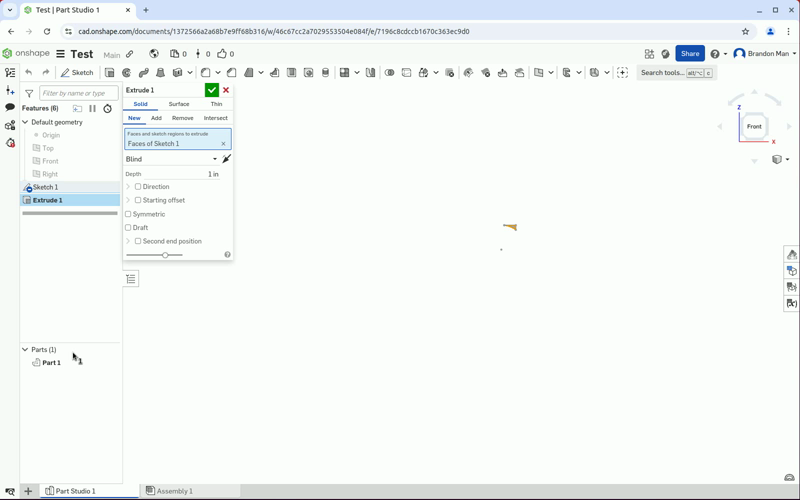
mouse_move(143, 106)
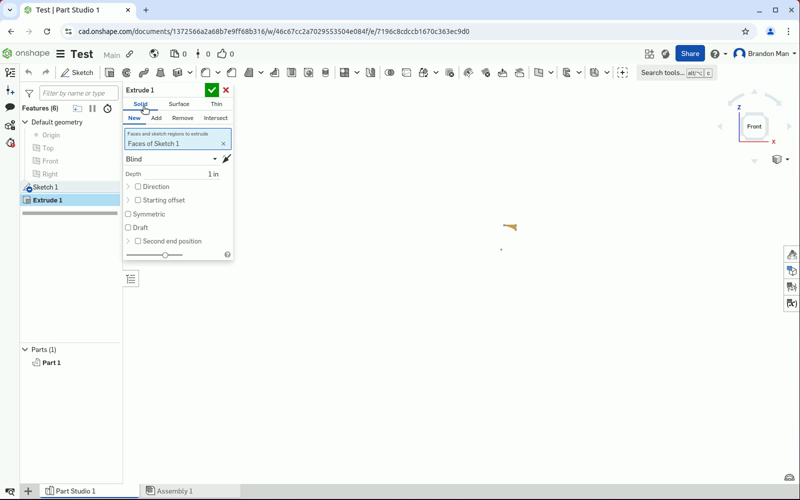
click(143, 106)
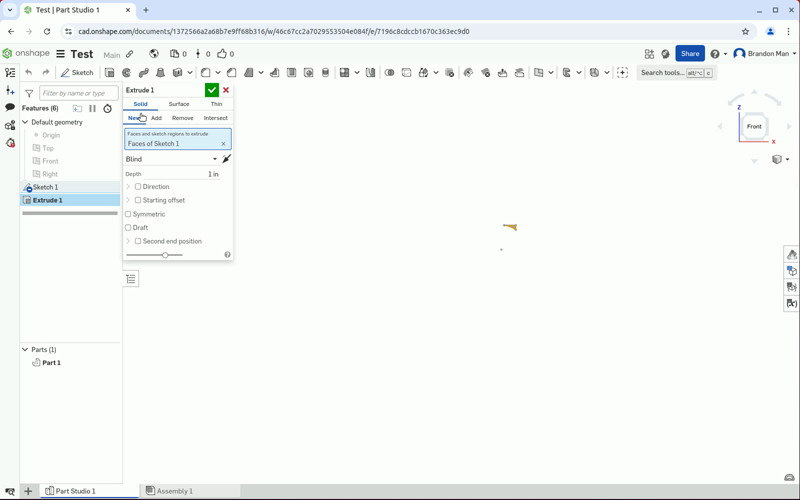
mouse_move(137, 120)
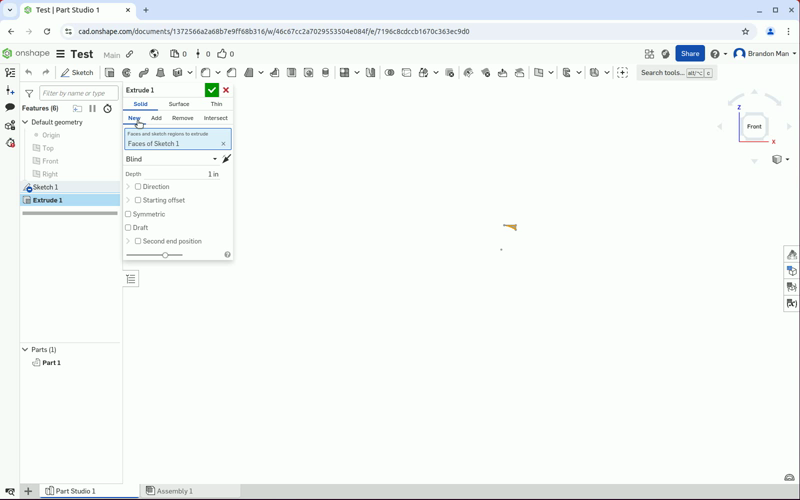
click(137, 120)
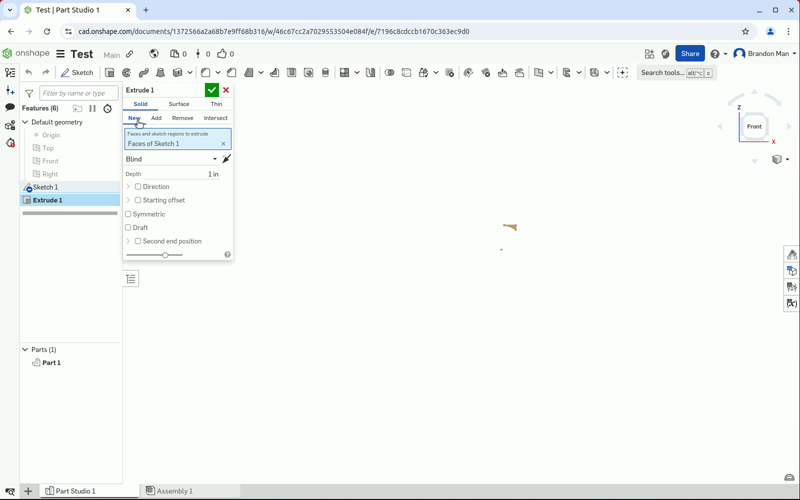
key(tab, 4)
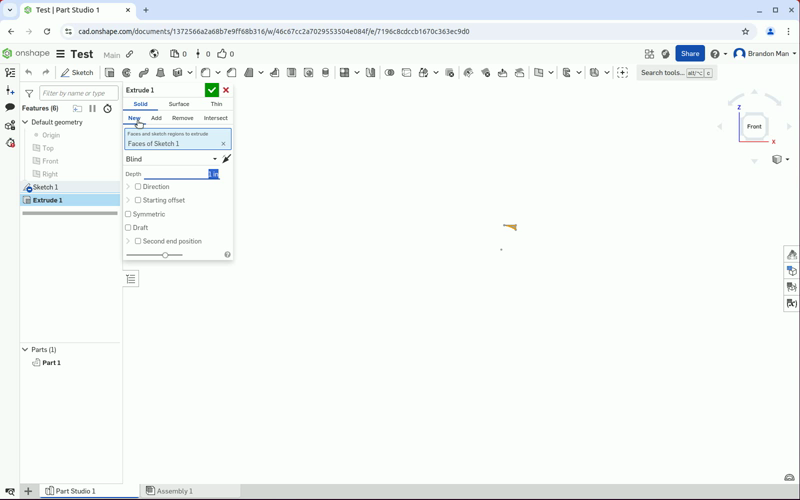
text(5.536)
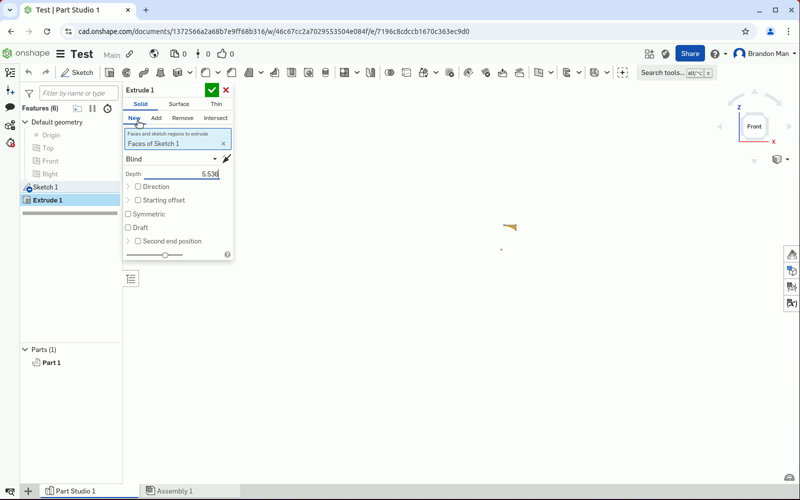
key(enter)
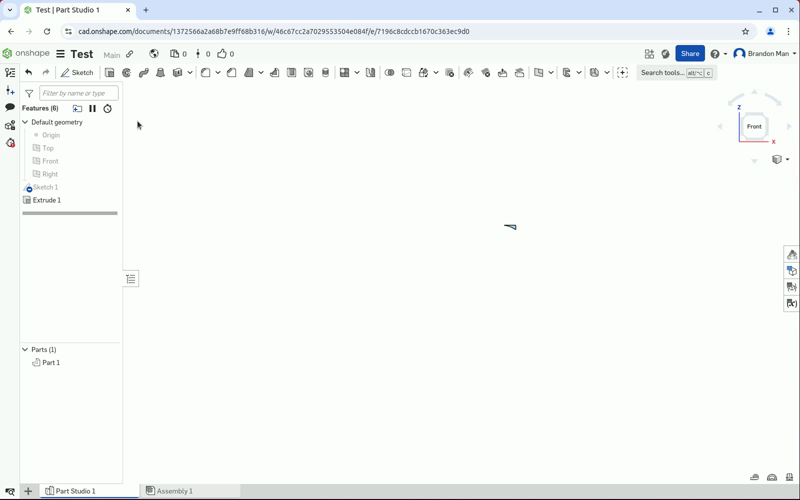
key(shift+h)
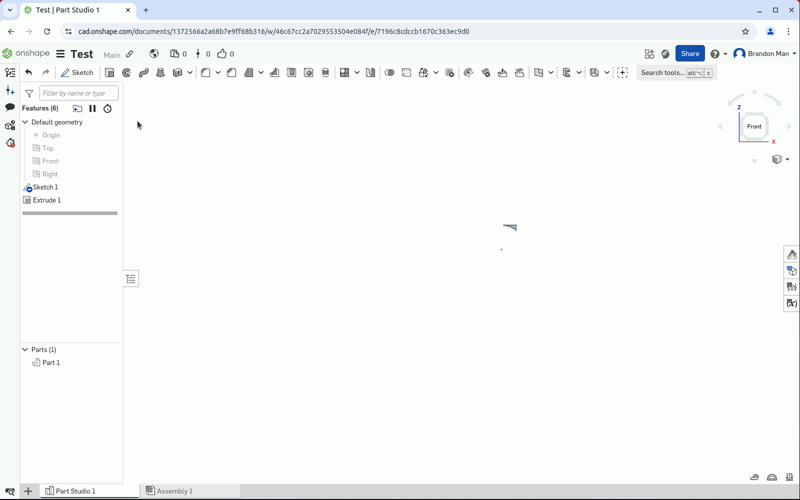
key(shift+h)
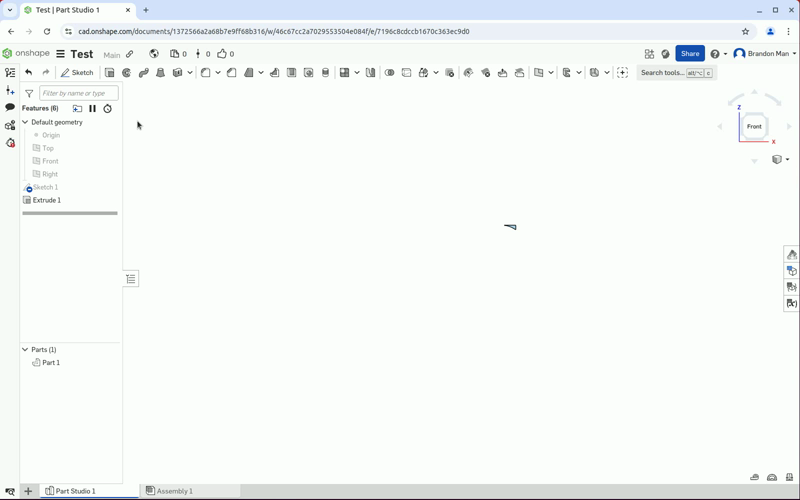
mouse_move(73, 189)
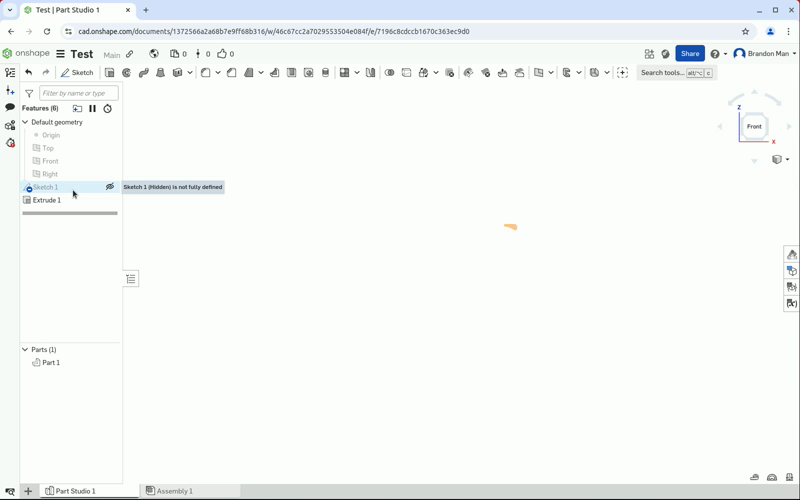
click(73, 189)
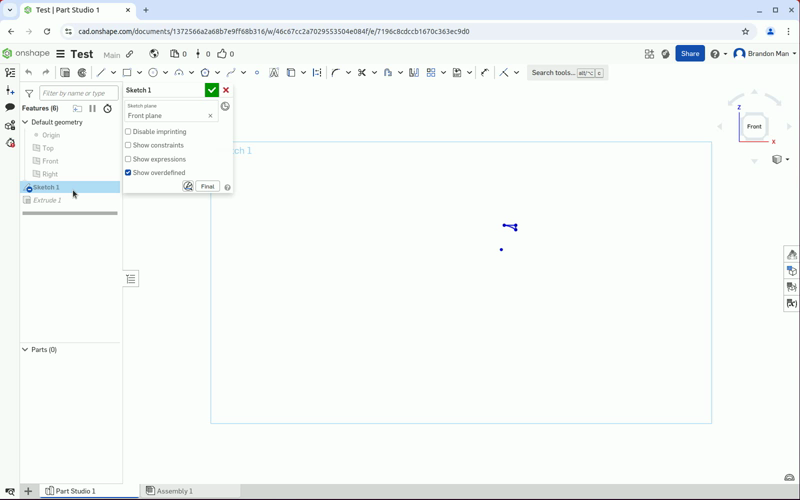
mouse_move(229, 92)
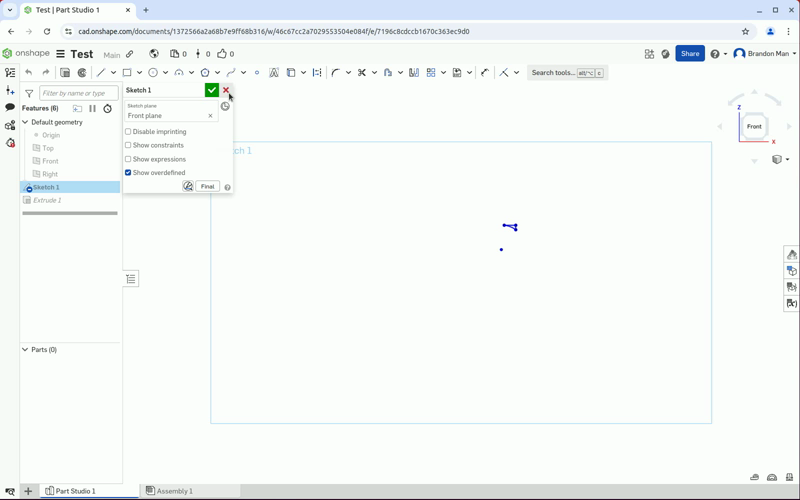
click(229, 92)
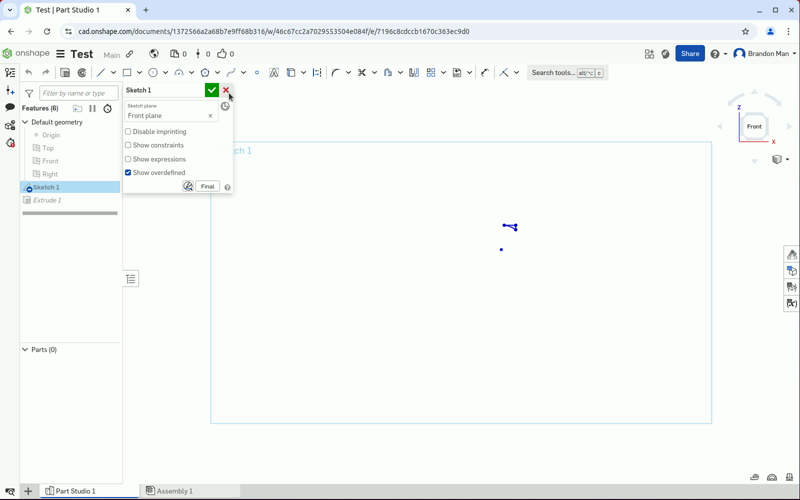
key(shift+s)
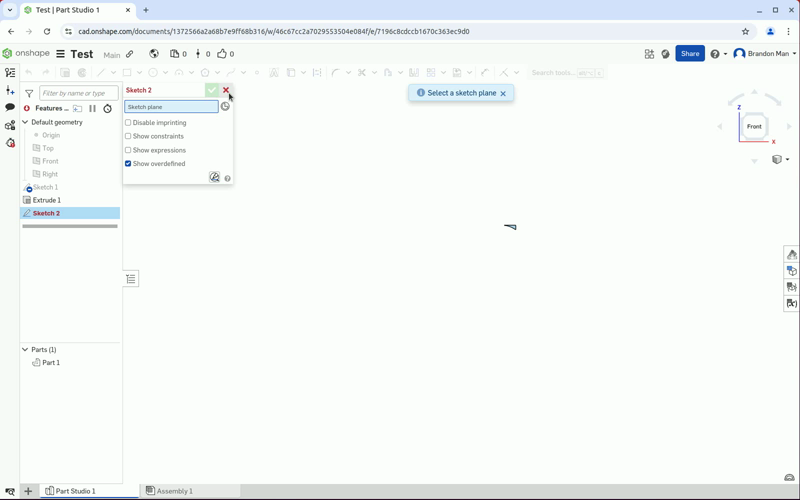
mouse_move(73, 163)
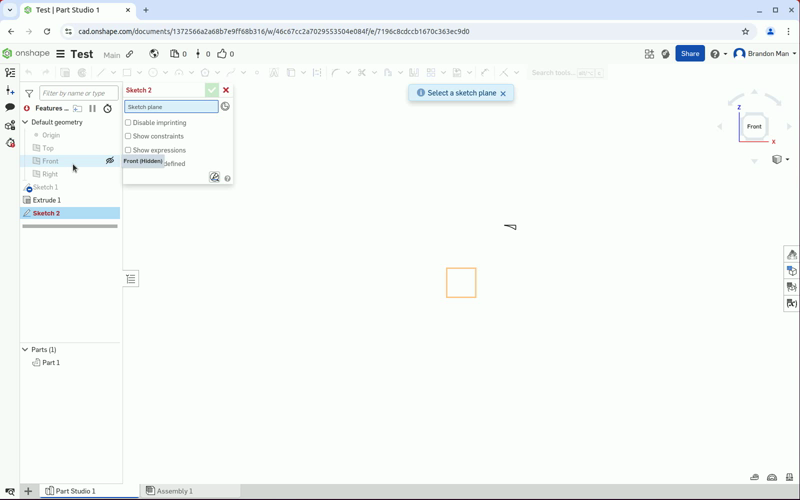
click(73, 163)
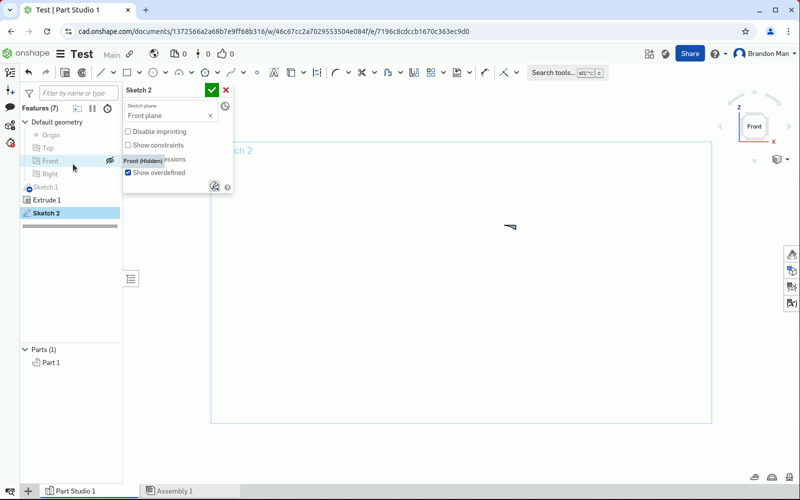
mouse_move(73, 352)
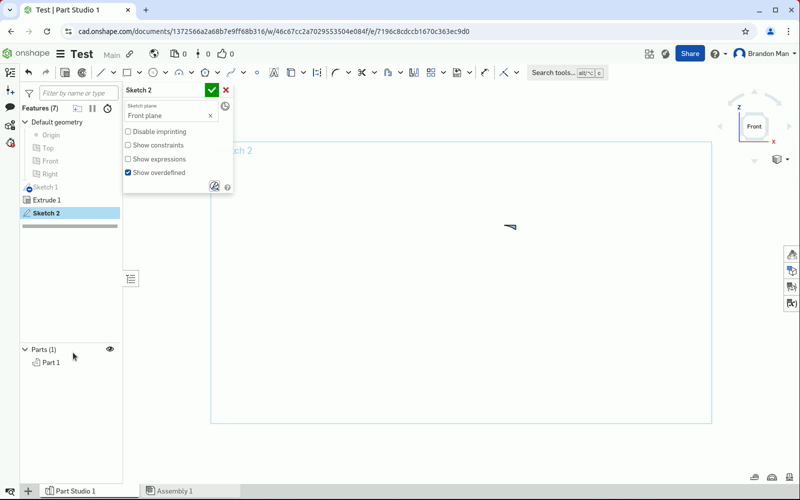
key(y)
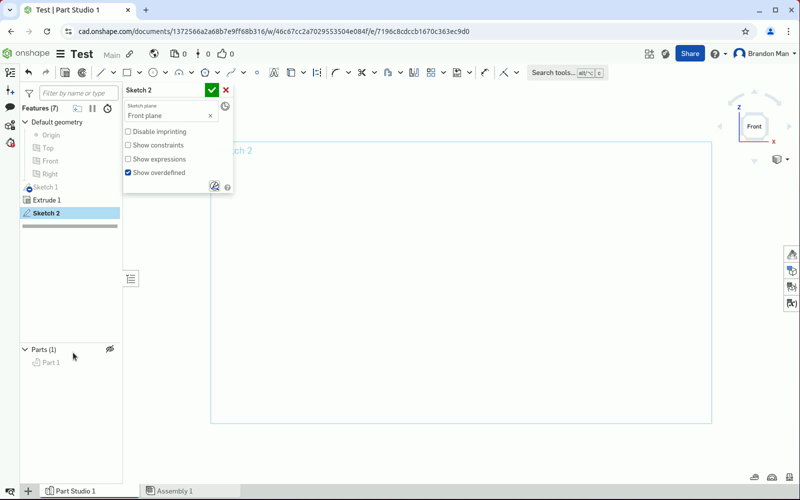
key(c)
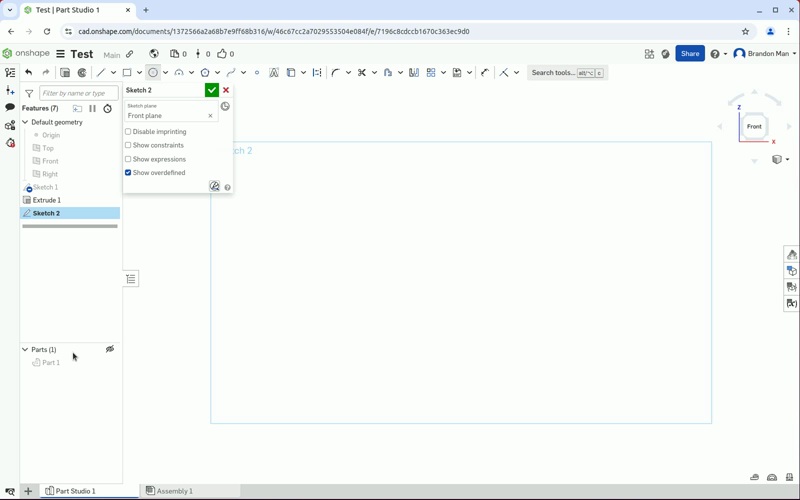
key_down(shift)
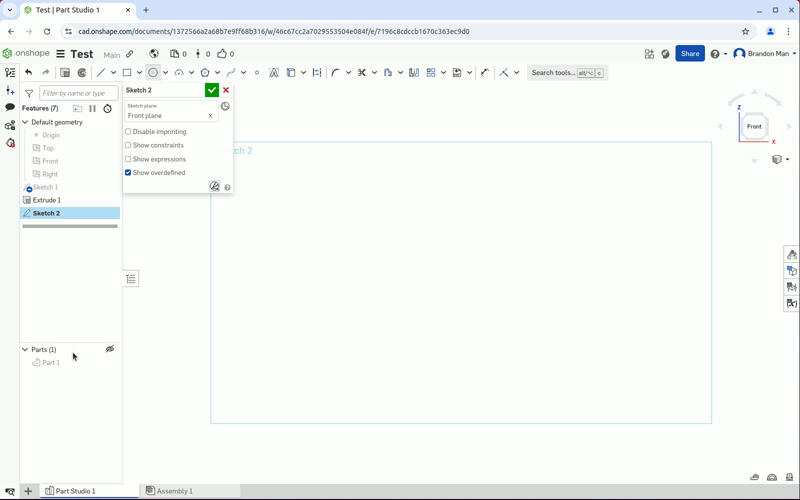
mouse_move(387, 263)
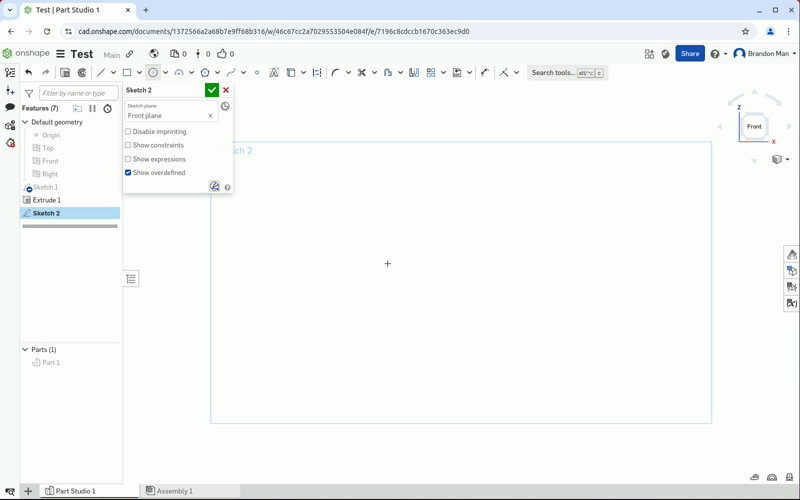
click(387, 263)
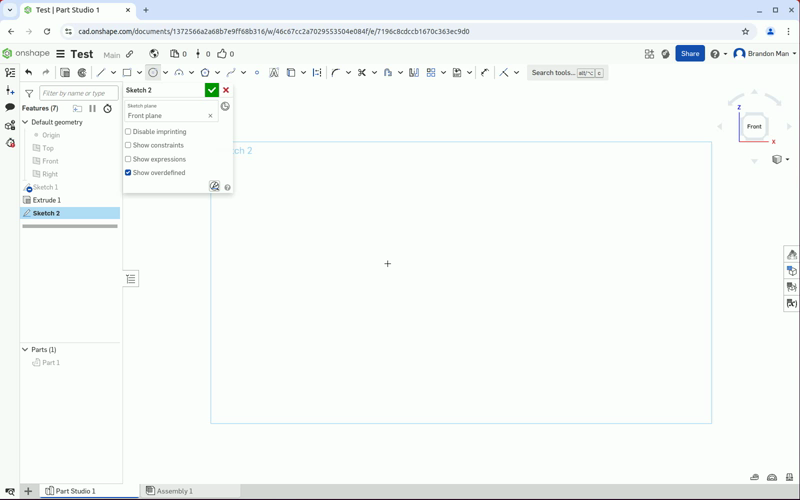
key_up(shift)
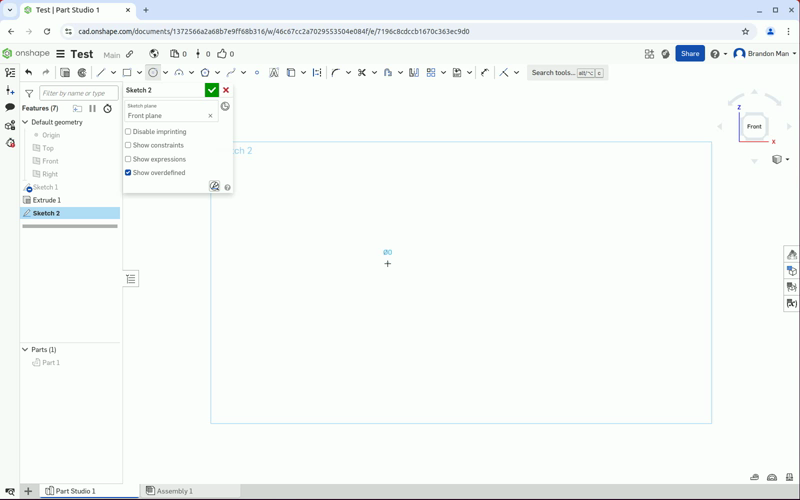
mouse_move(426, 263)
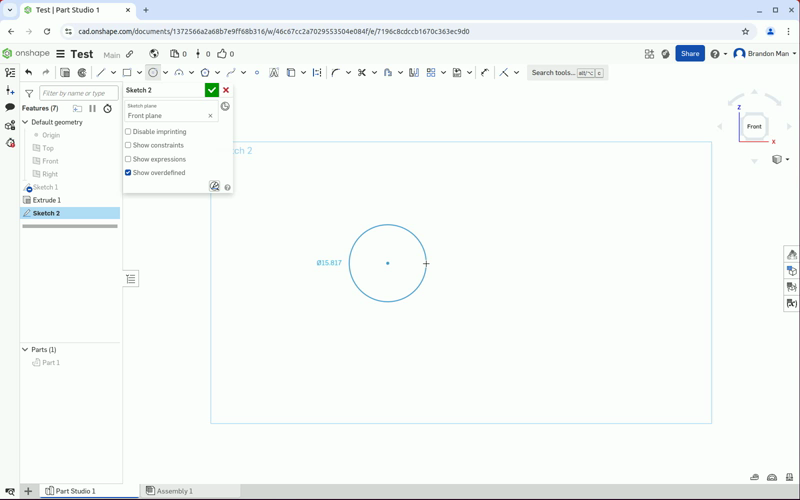
click(426, 263)
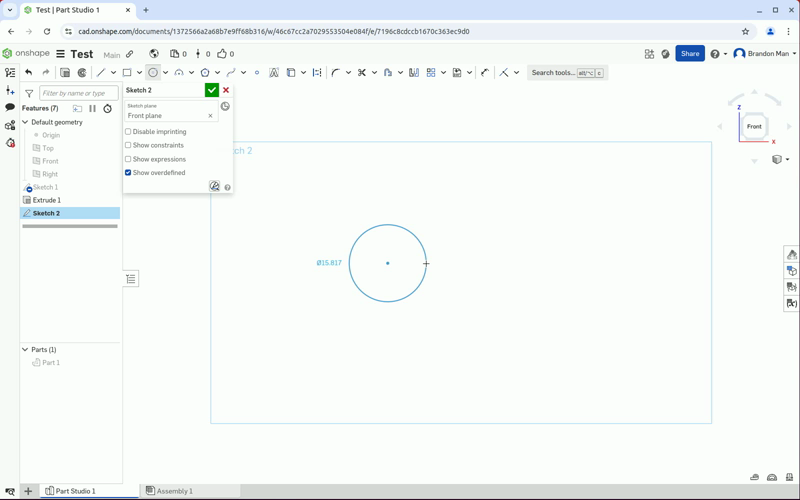
key(esc)
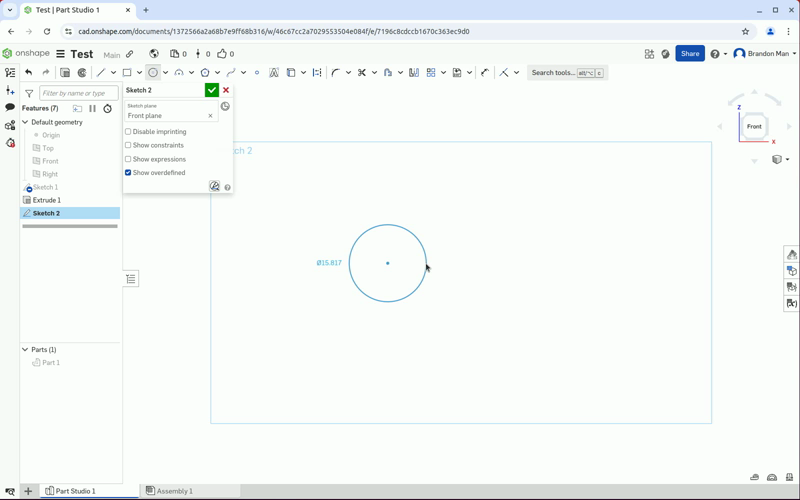
key(c)
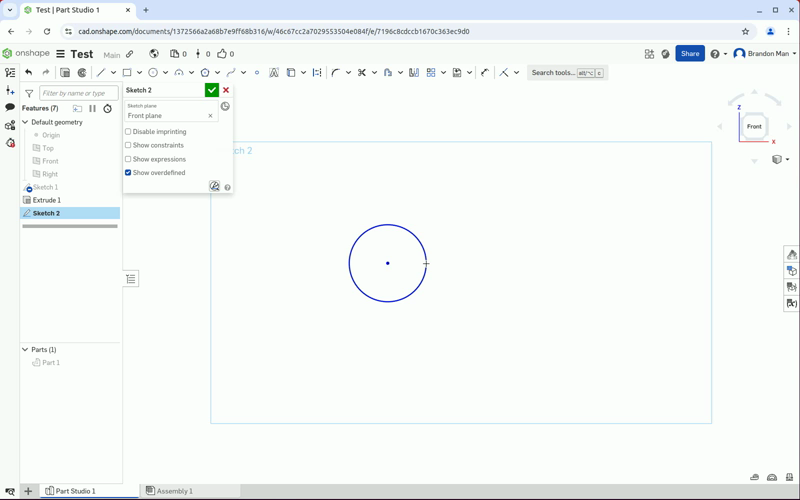
key_down(shift)
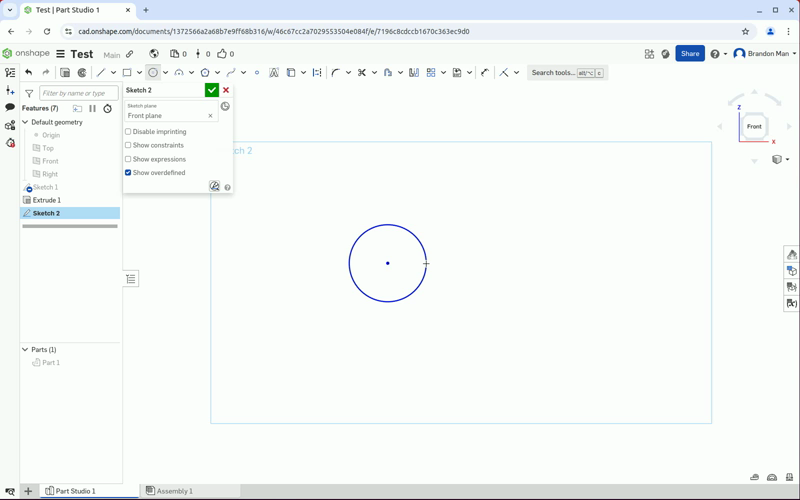
mouse_move(387, 263)
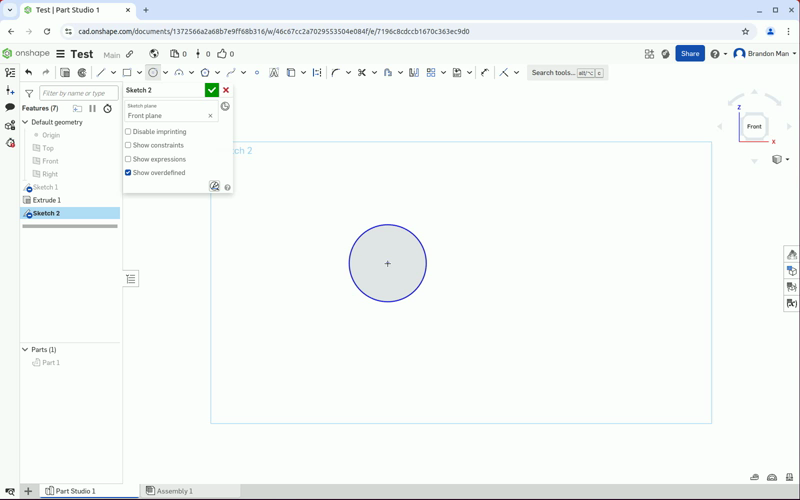
click(387, 263)
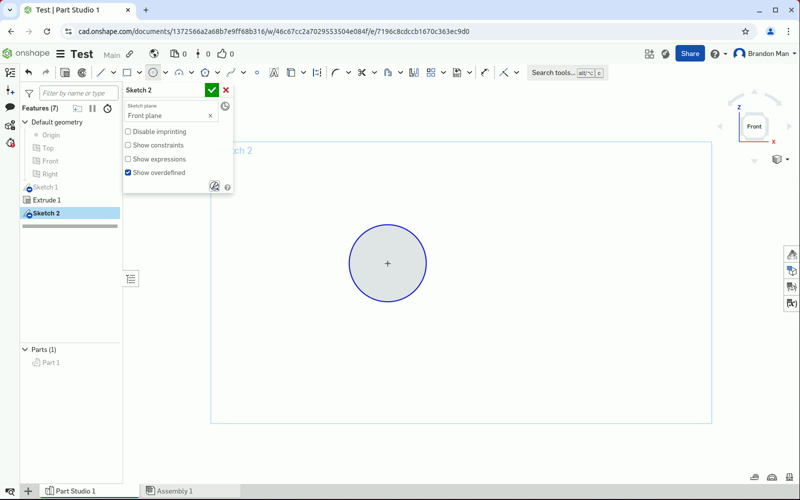
key_up(shift)
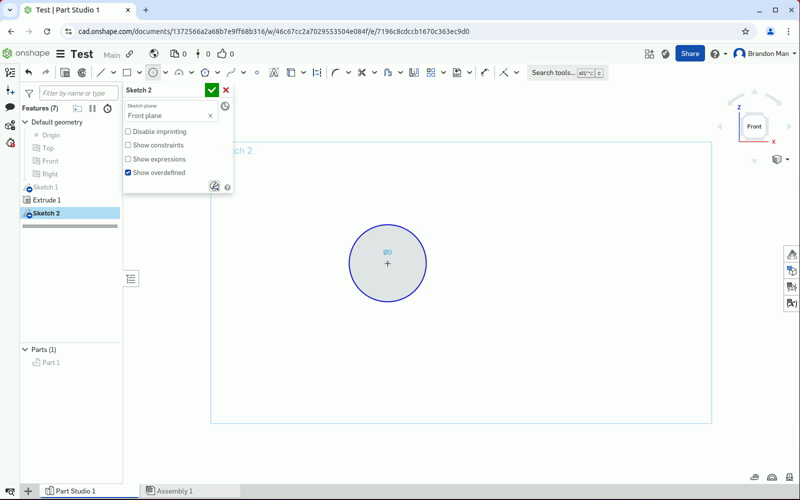
mouse_move(406, 263)
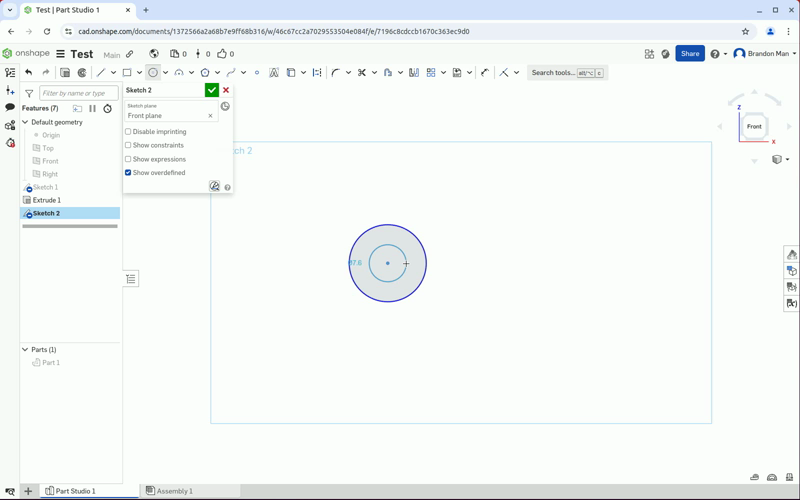
click(406, 263)
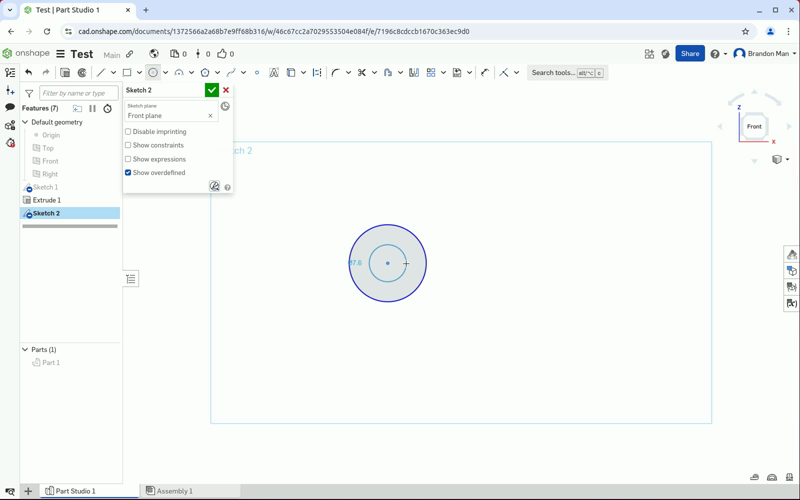
key(esc)
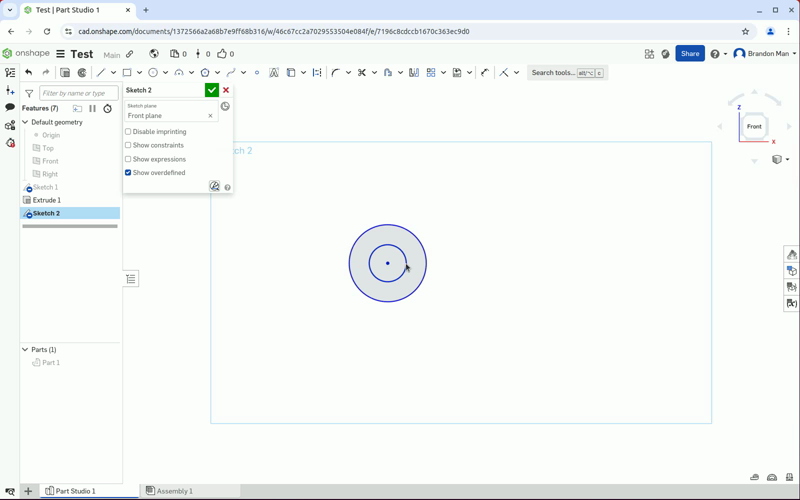
mouse_move(363, 269)
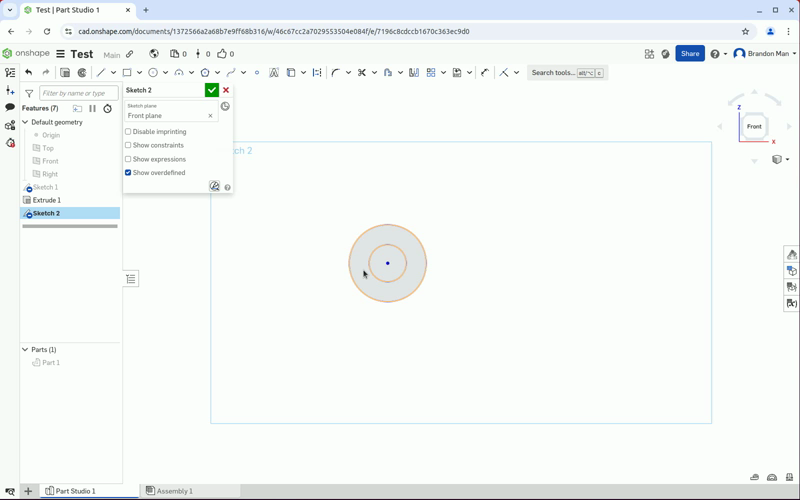
click(363, 269)
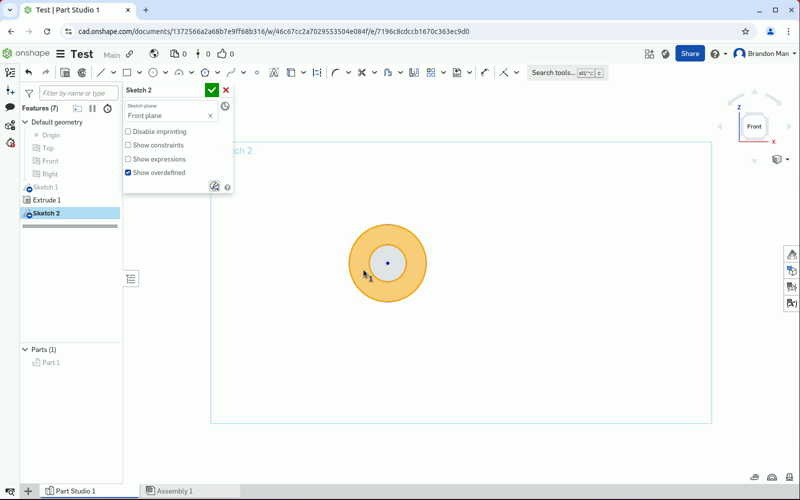
mouse_move(73, 352)
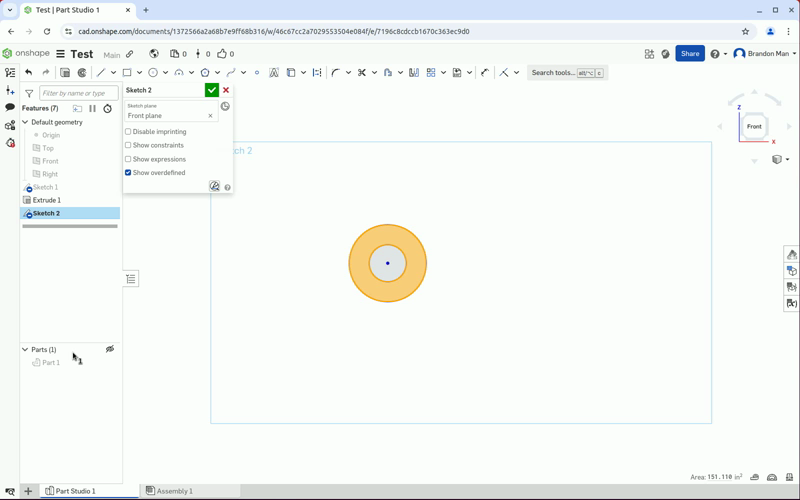
key(shift+y)
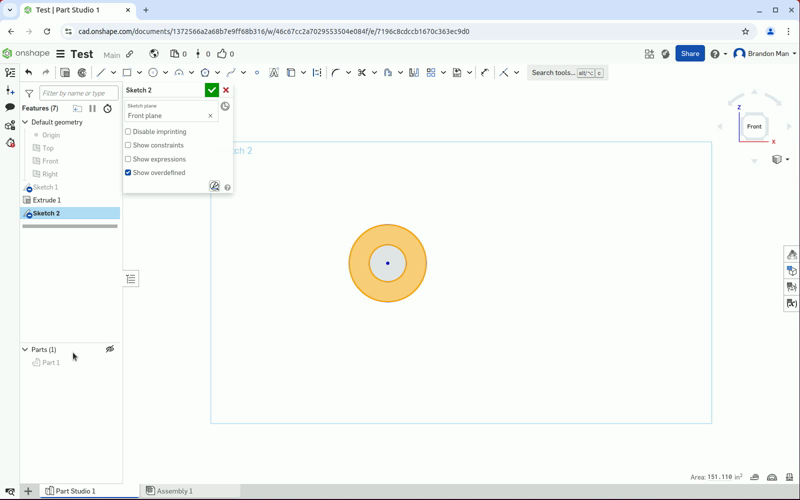
key(shift+e)
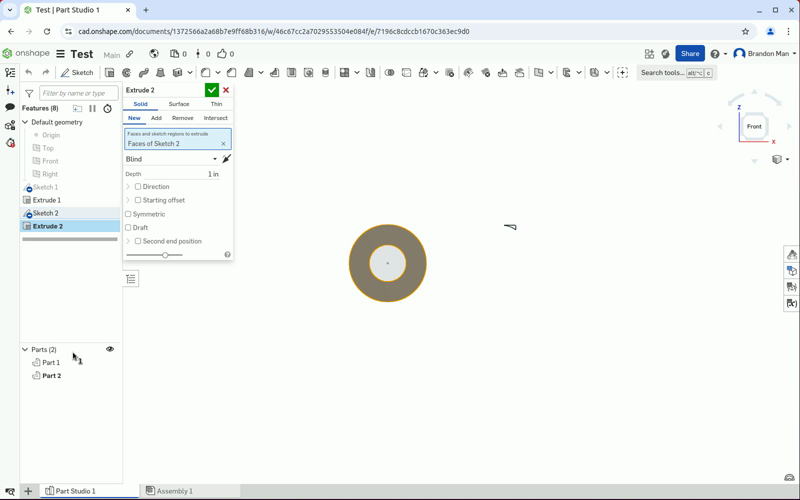
mouse_move(143, 106)
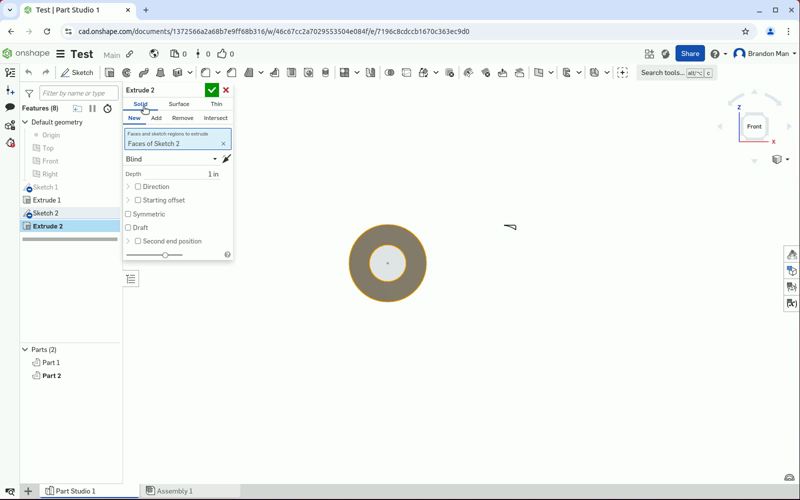
click(143, 106)
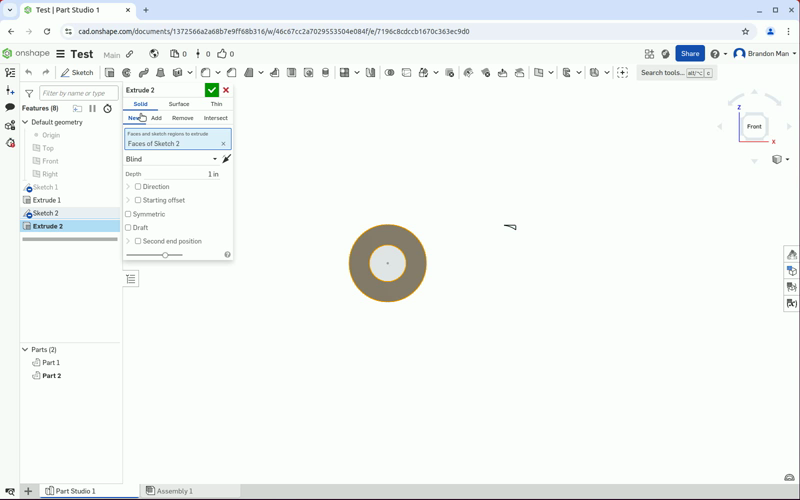
mouse_move(137, 120)
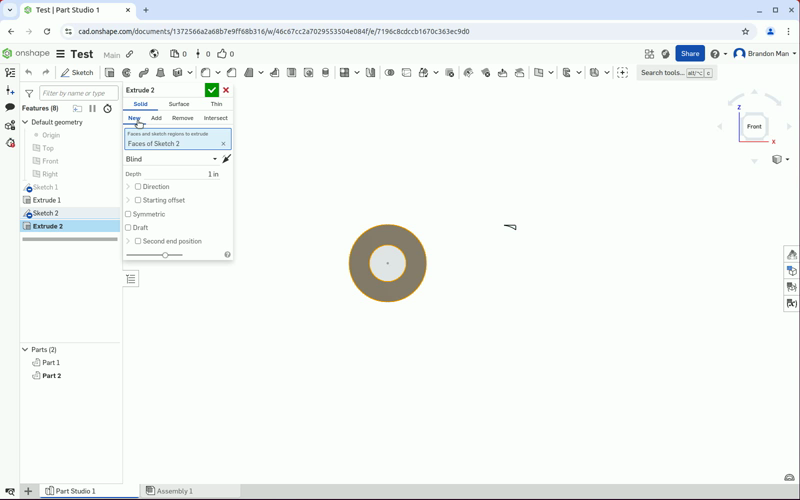
click(137, 120)
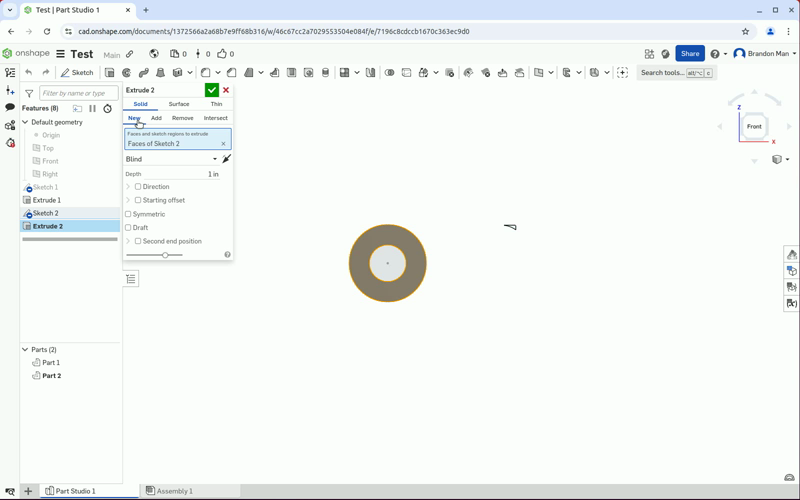
key(tab, 4)
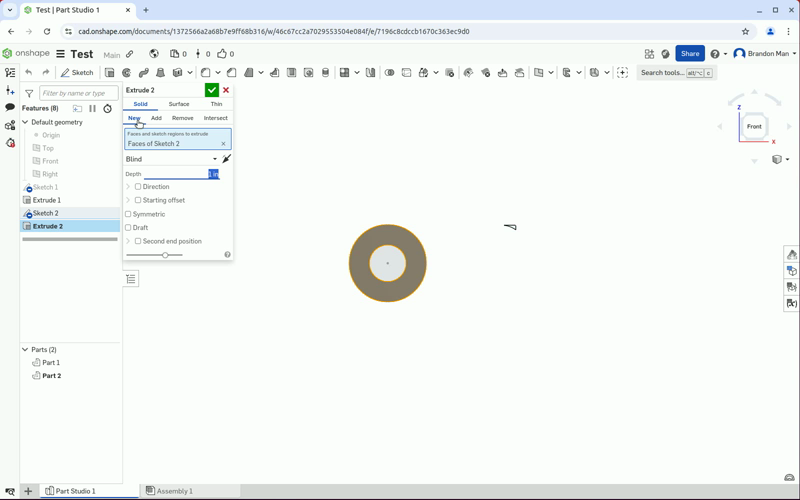
text(5.536)
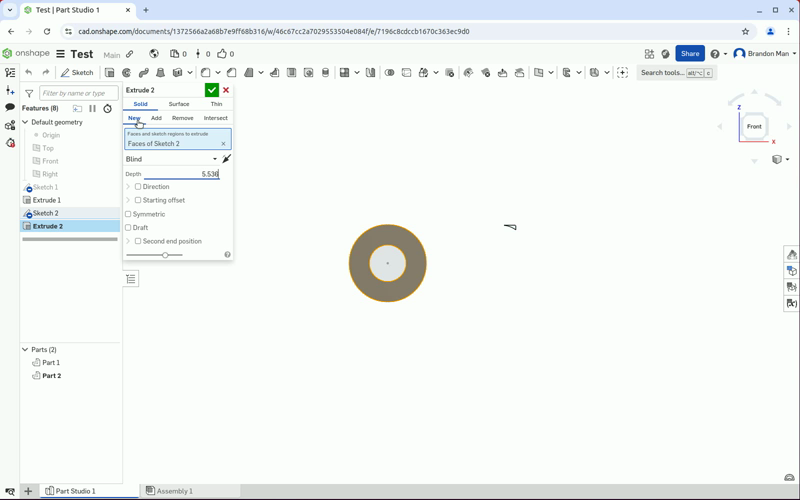
key(enter)
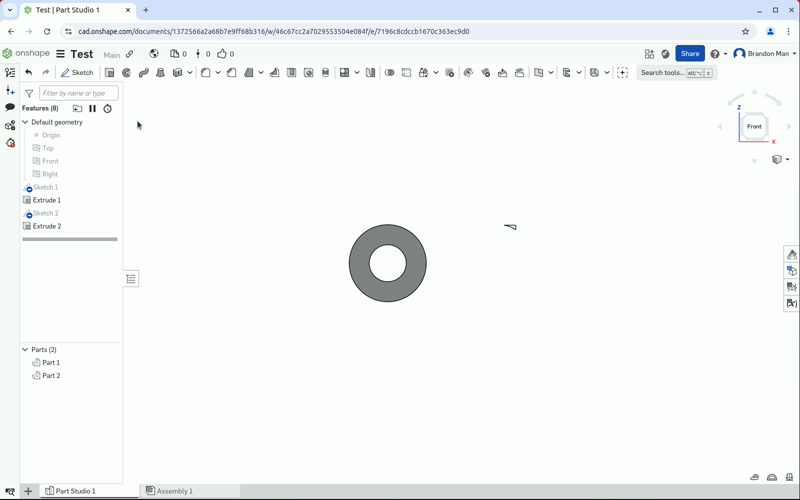
key(shift+h)
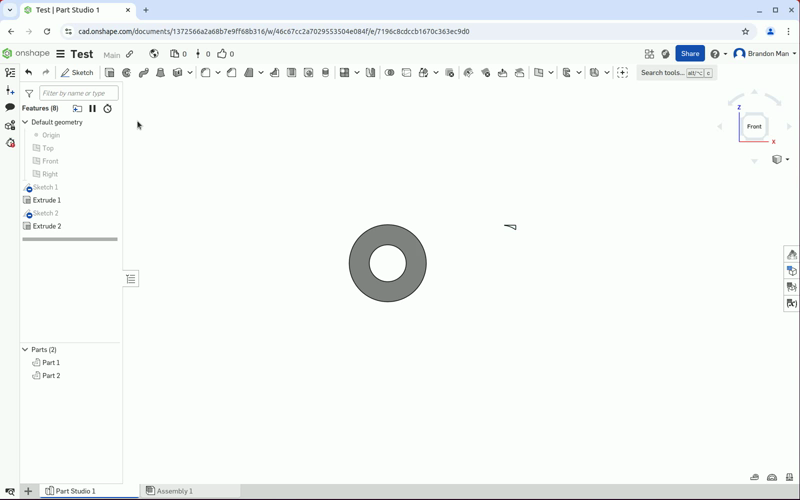
key(shift+h)
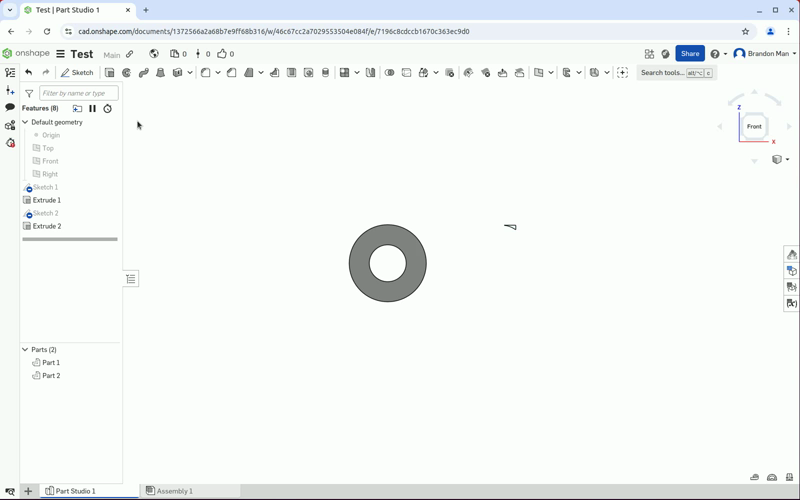
mouse_move(73, 189)
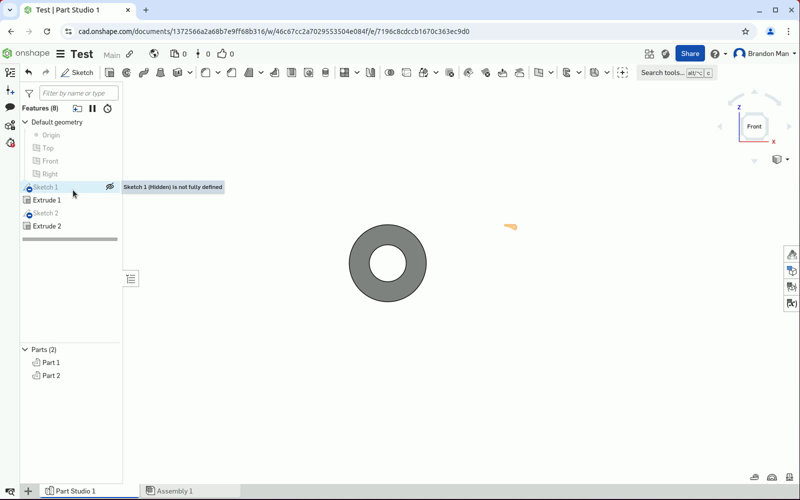
click(73, 189)
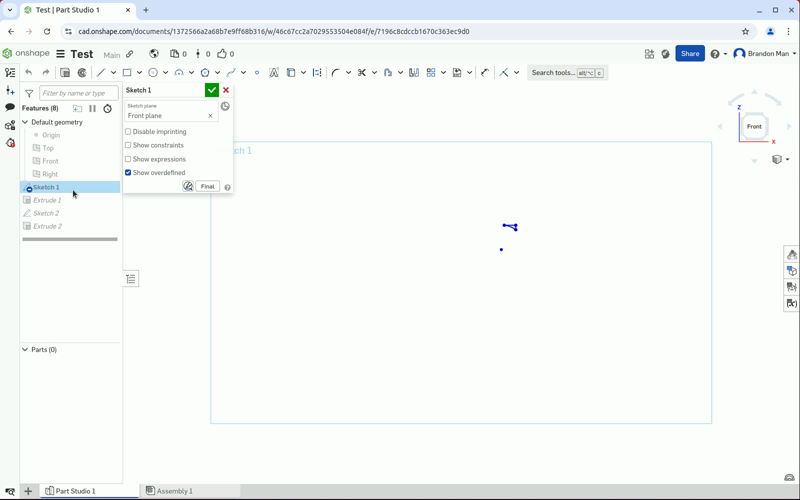
mouse_move(229, 92)
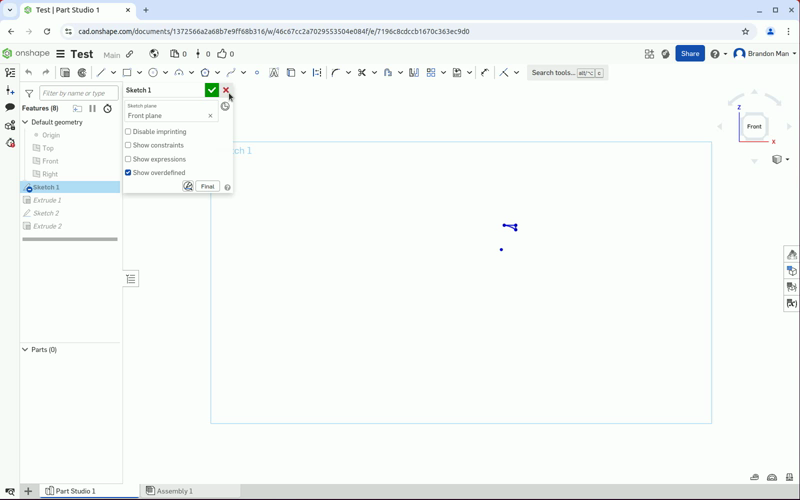
click(229, 92)
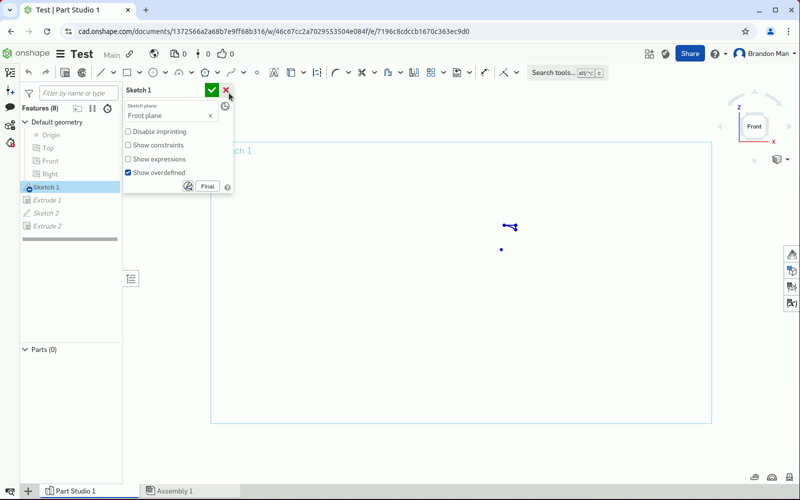
key(shift+s)
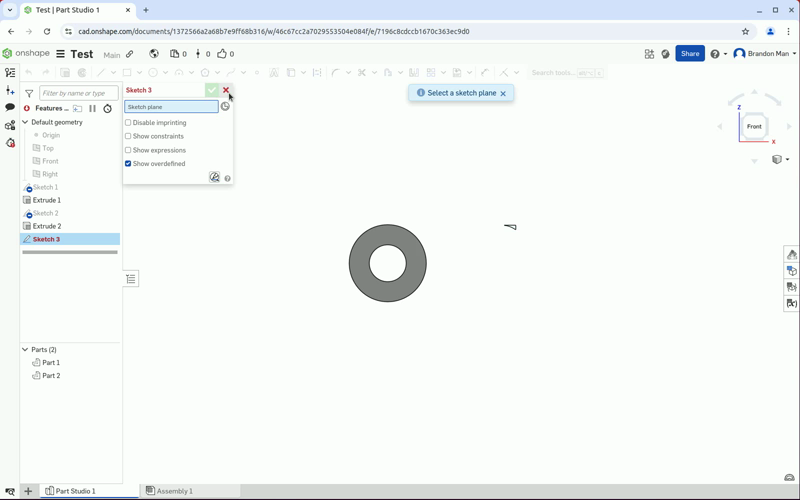
mouse_move(73, 163)
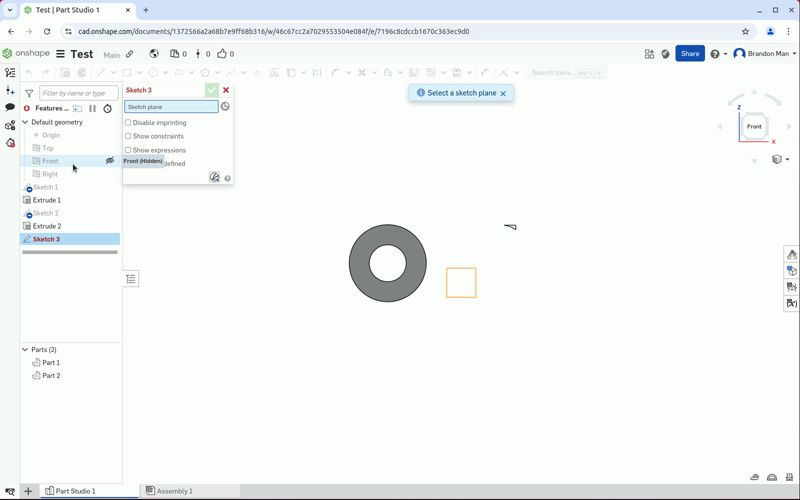
click(73, 163)
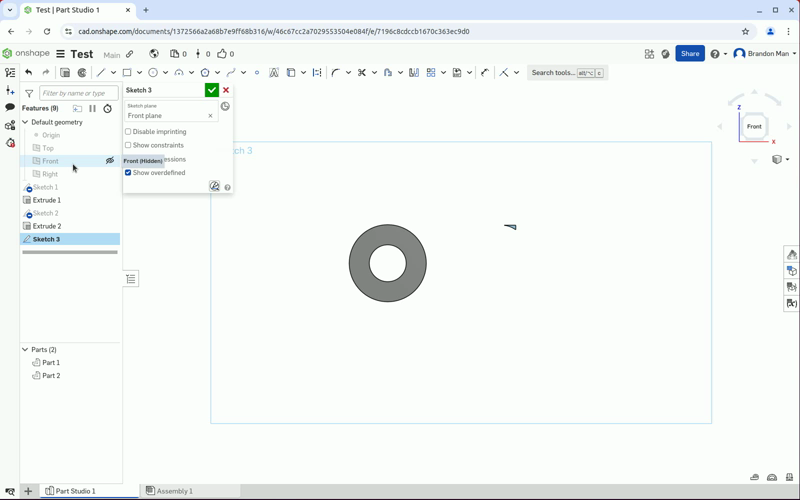
mouse_move(73, 352)
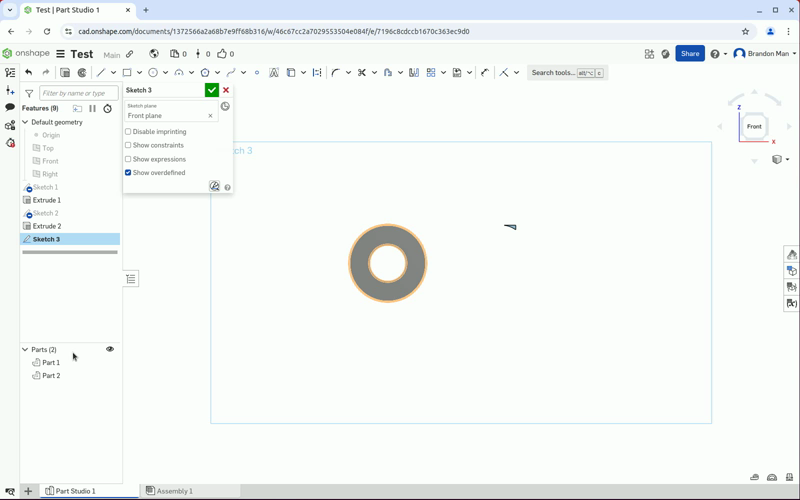
key(y)
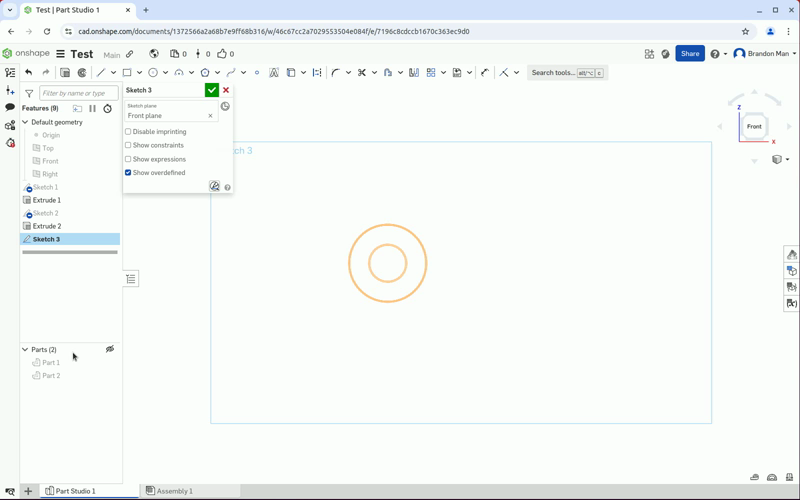
key(l)
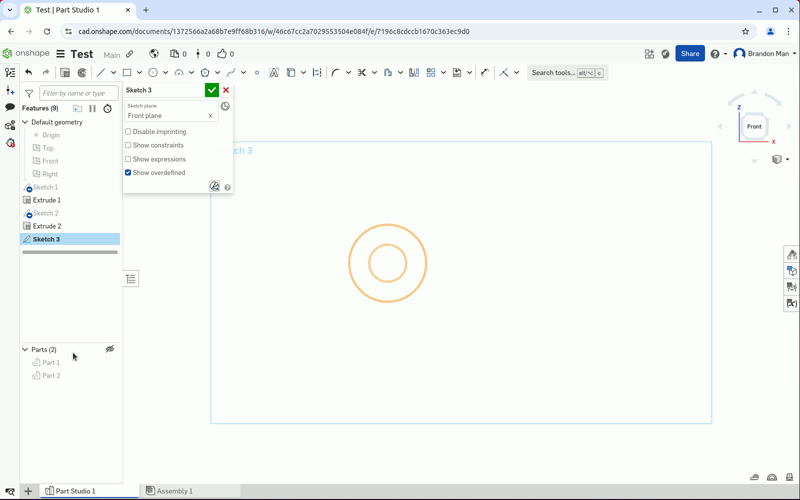
key_down(shift)
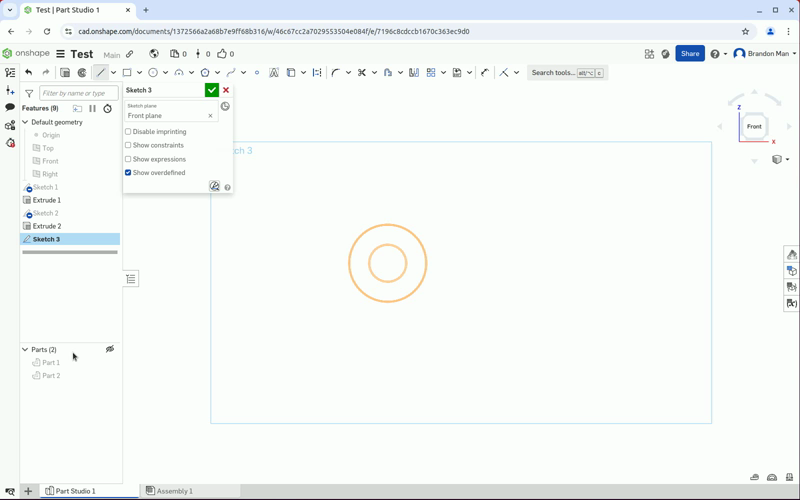
mouse_move(390, 301)
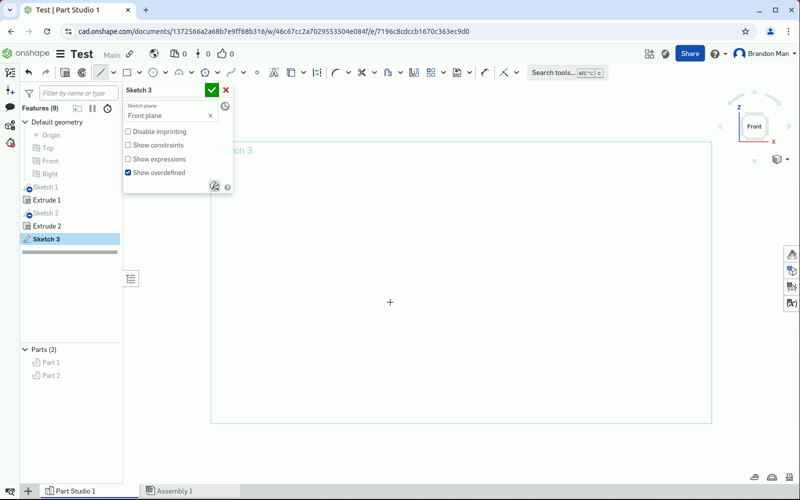
click(390, 301)
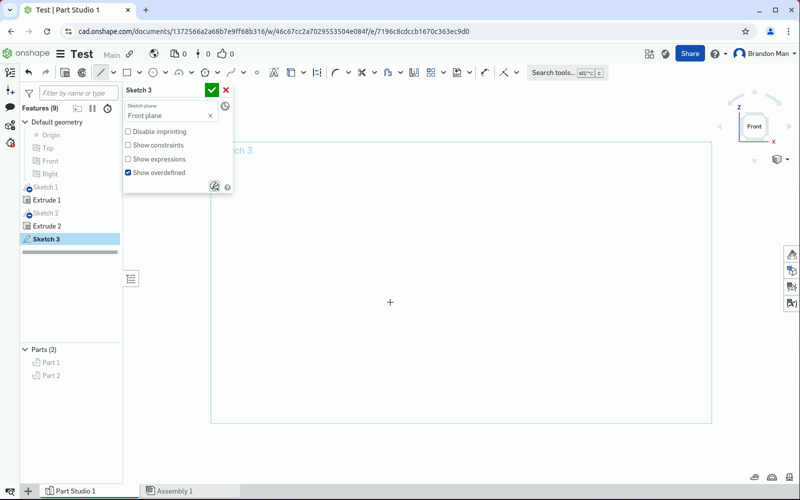
key_up(shift)
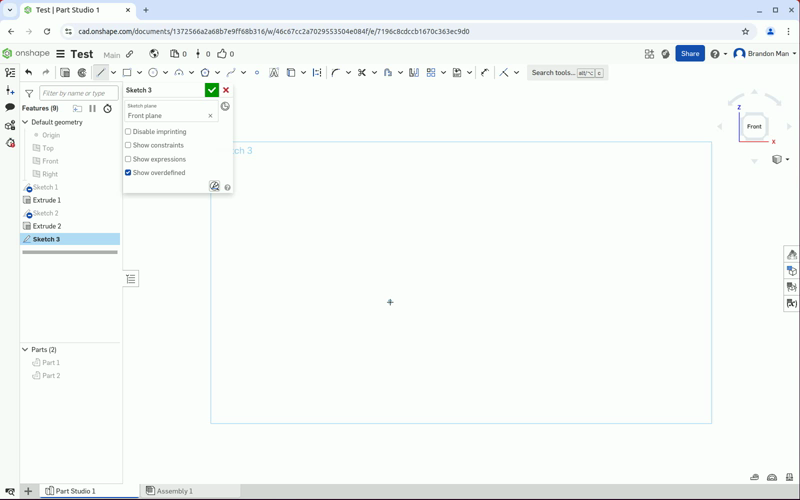
key_down(shift)
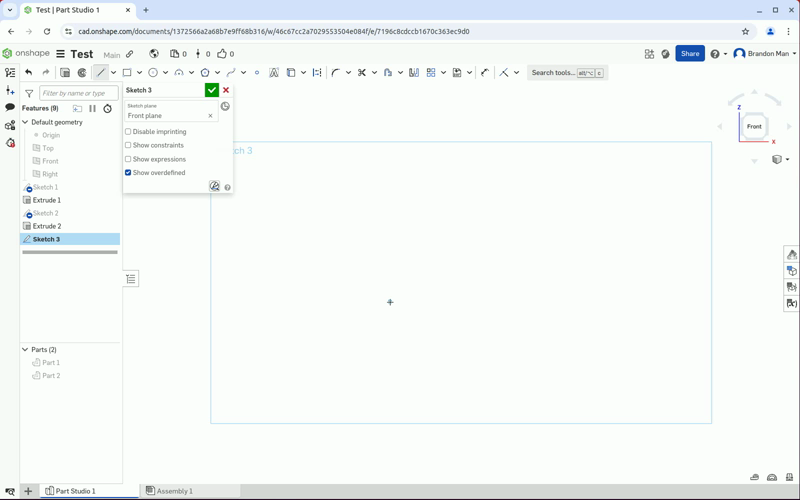
mouse_move(514, 301)
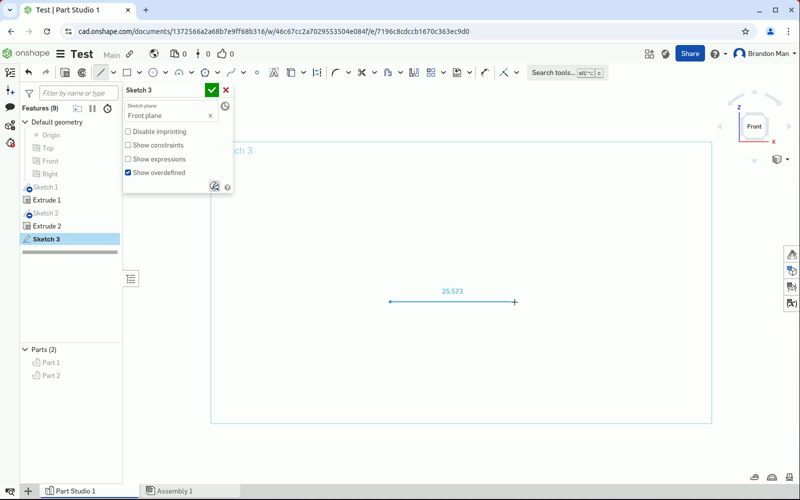
click(514, 301)
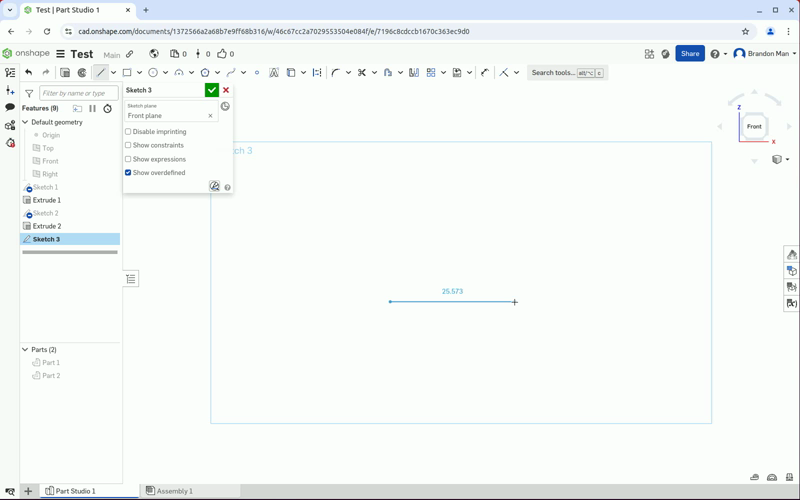
key_up(shift)
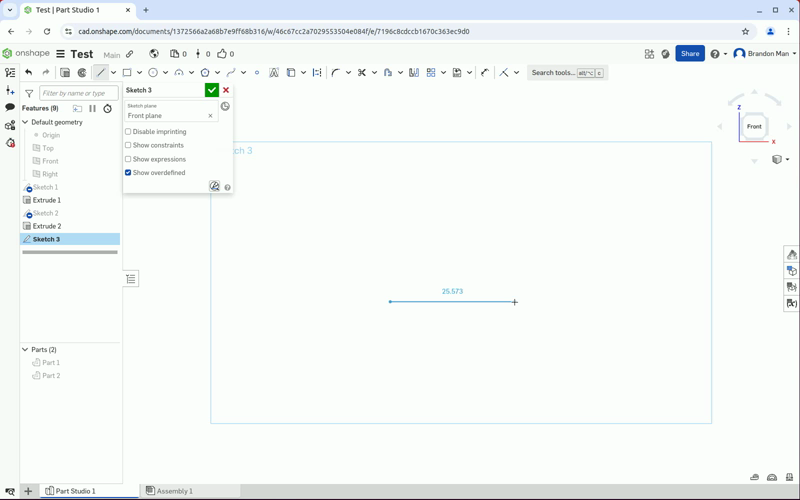
key_down(shift)
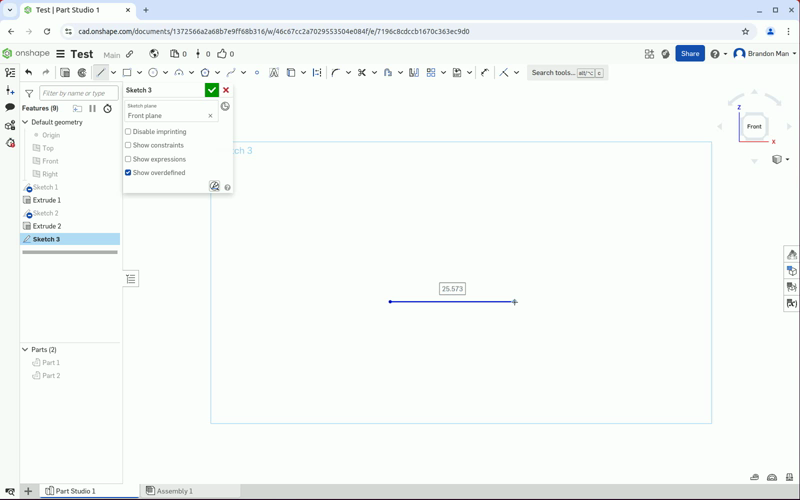
mouse_move(544, 301)
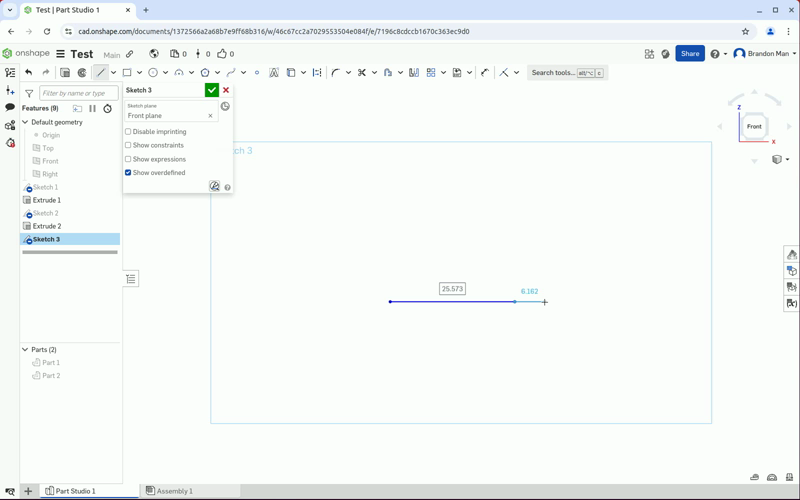
mouse_move(514, 276)
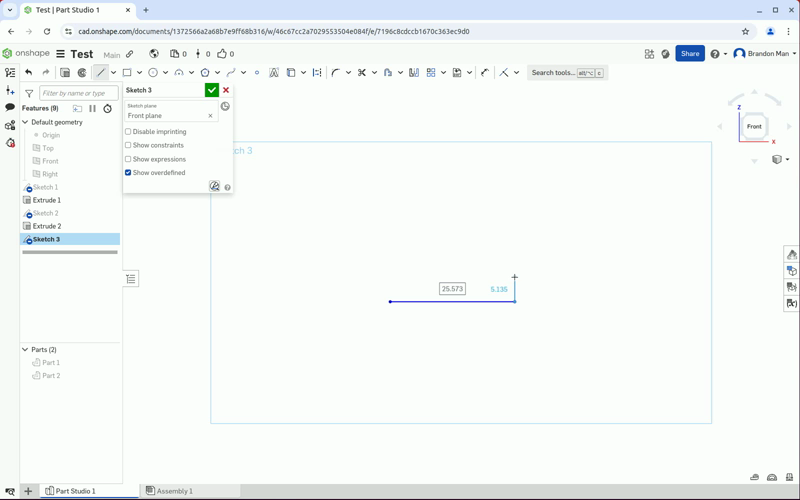
click(514, 276)
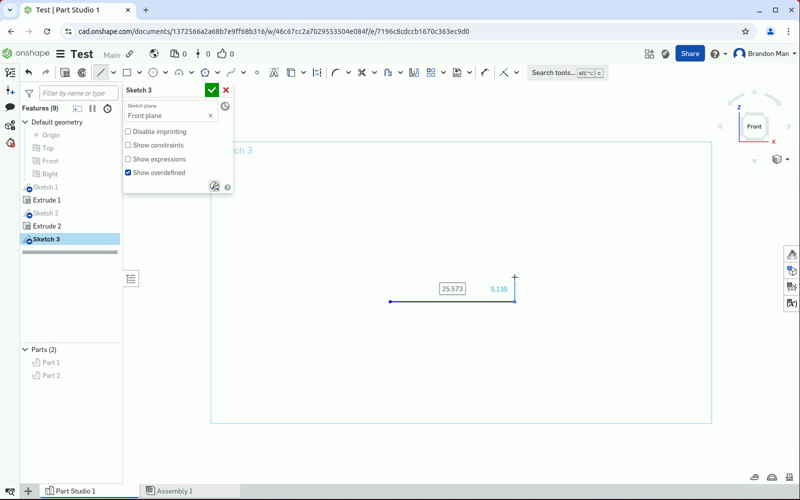
key_up(shift)
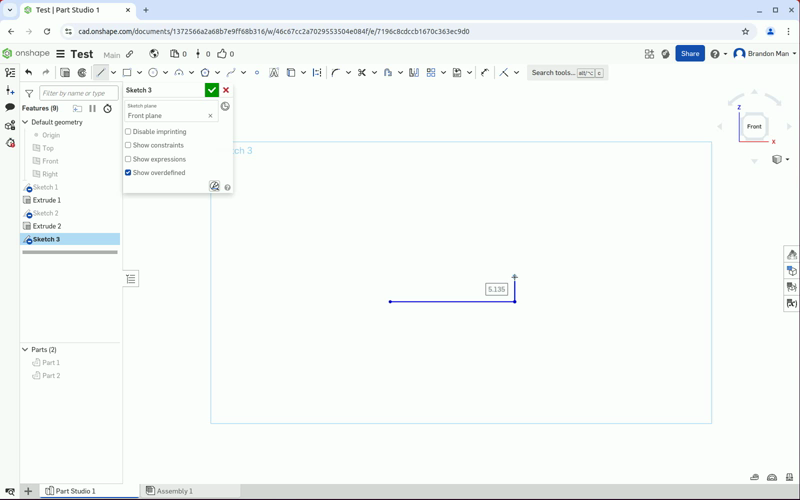
key_down(shift)
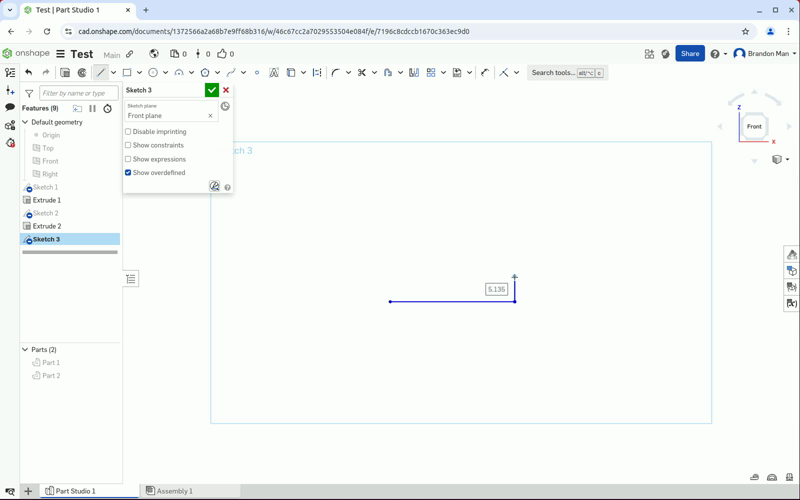
mouse_move(442, 276)
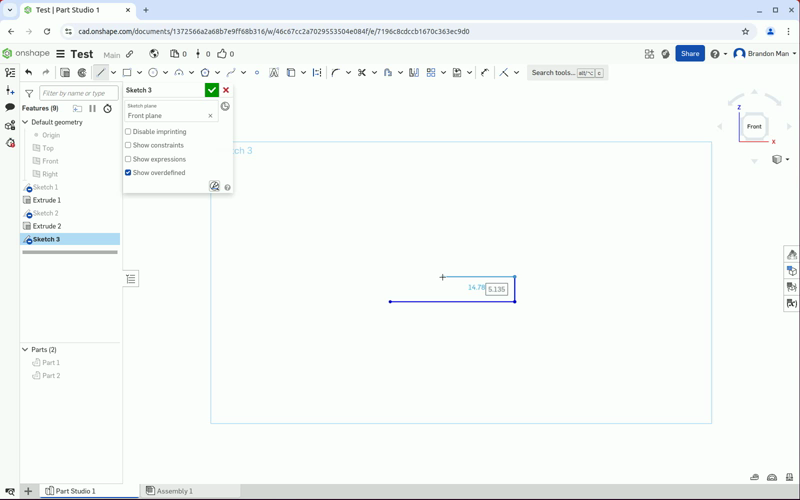
click(442, 276)
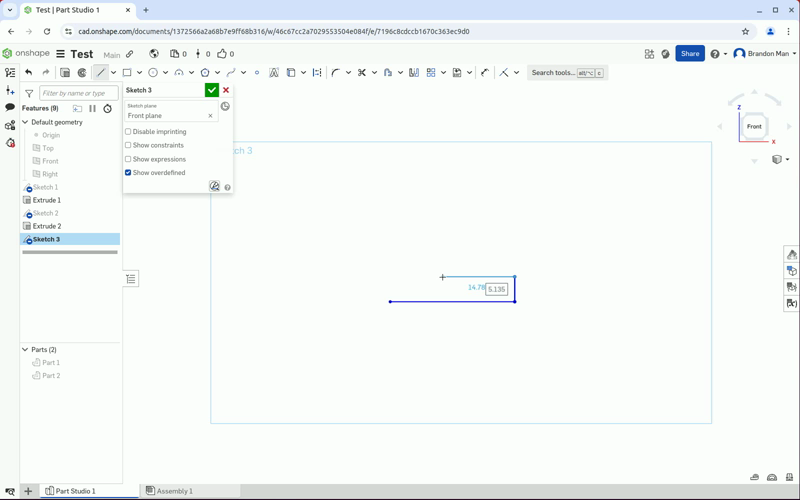
key_up(shift)
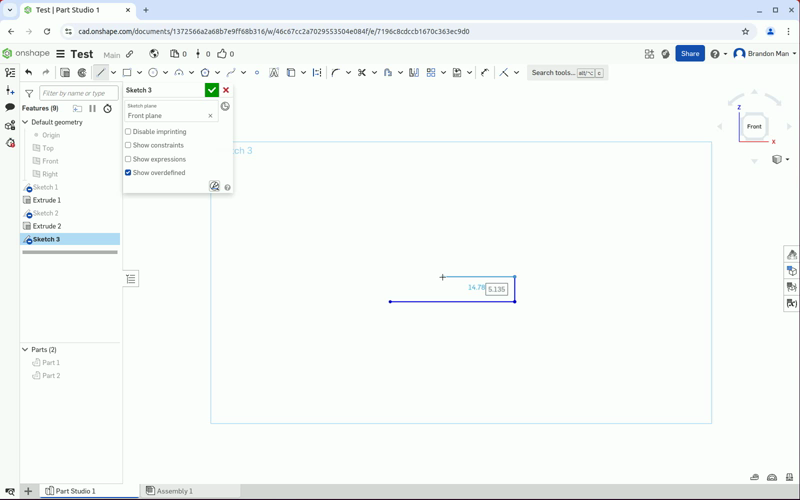
key(esc)
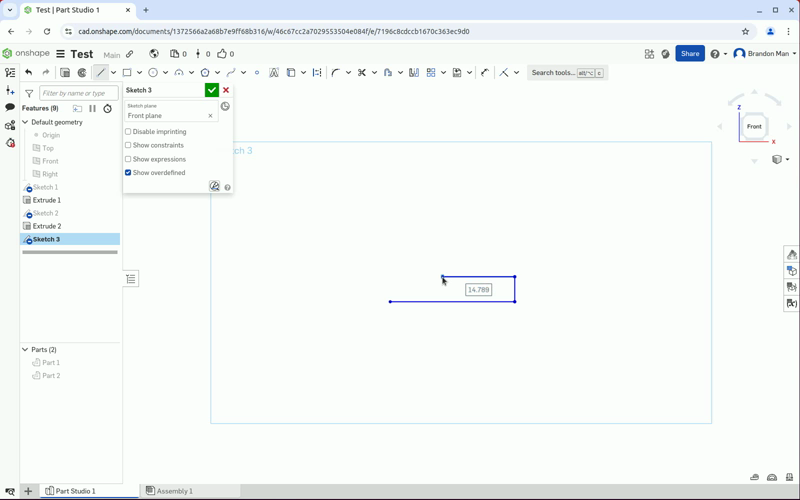
key(a)
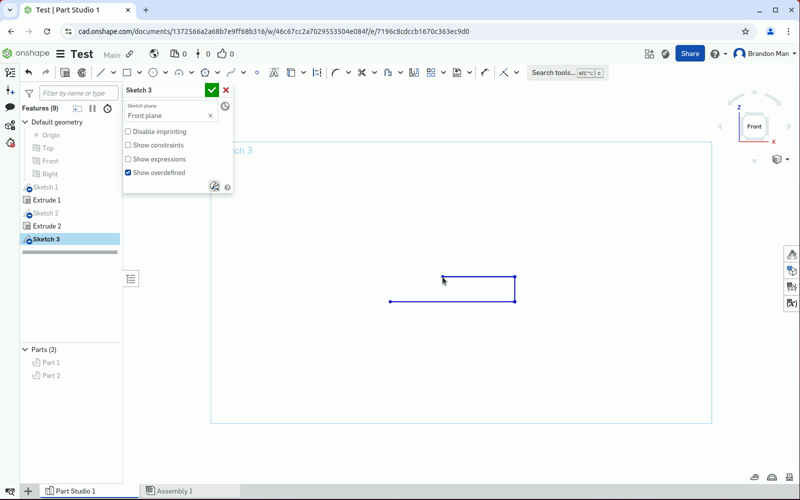
mouse_move(442, 276)
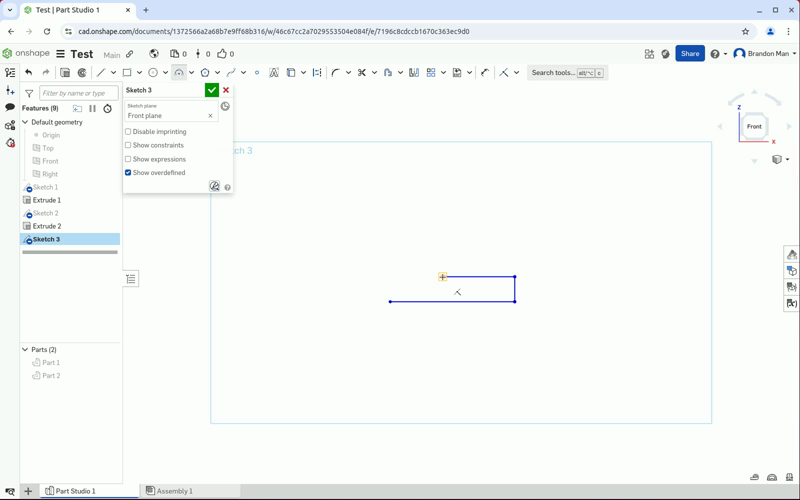
click(442, 276)
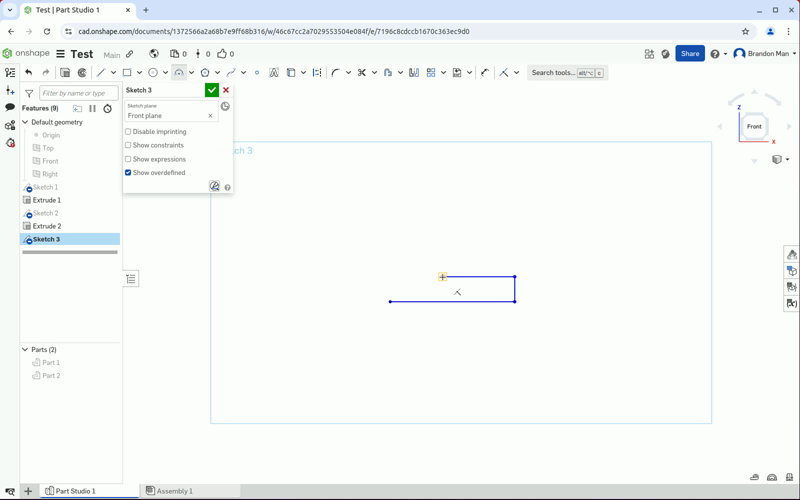
key_down(shift)
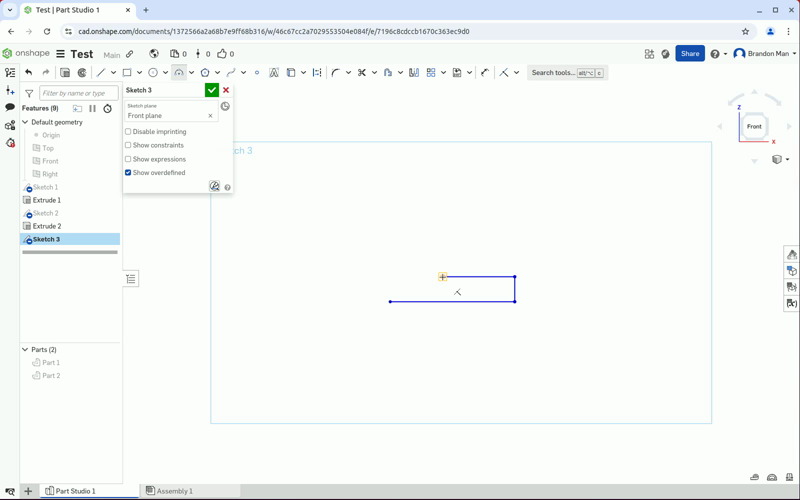
mouse_move(442, 249)
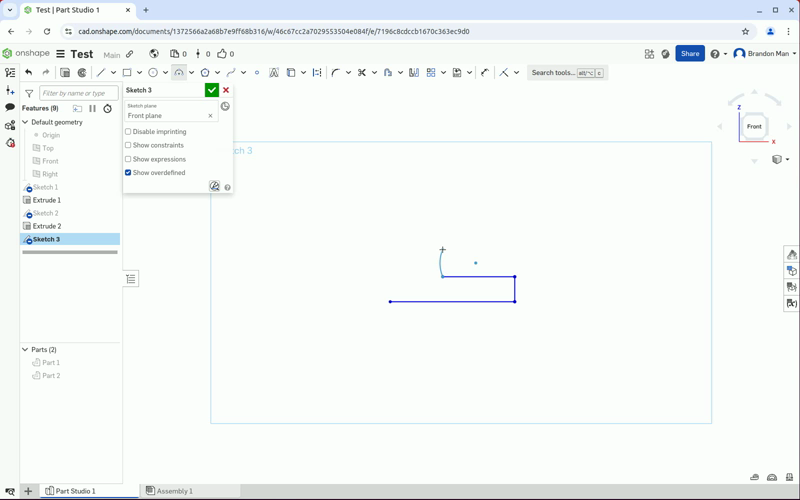
click(442, 249)
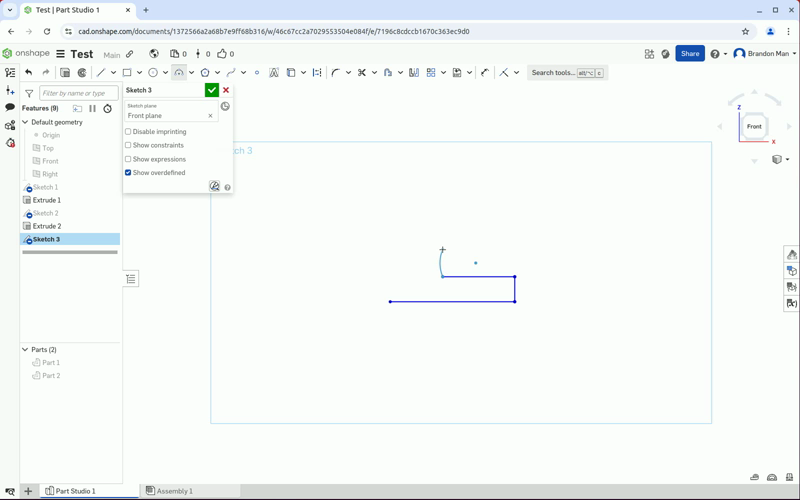
mouse_move(435, 263)
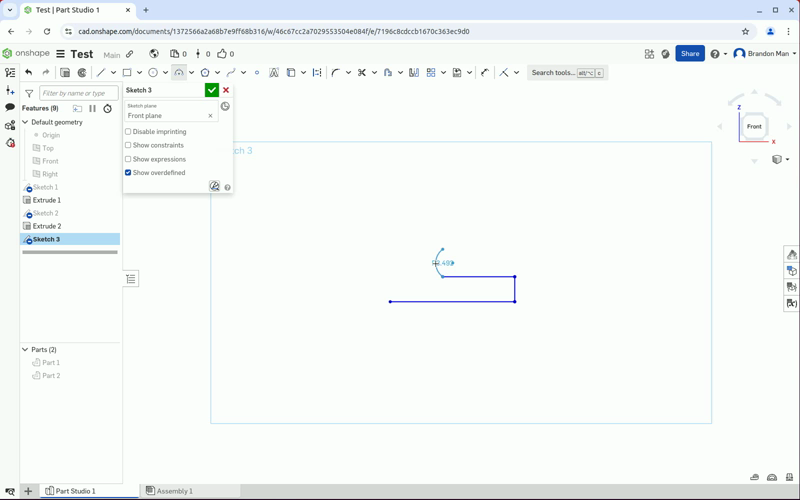
click(435, 263)
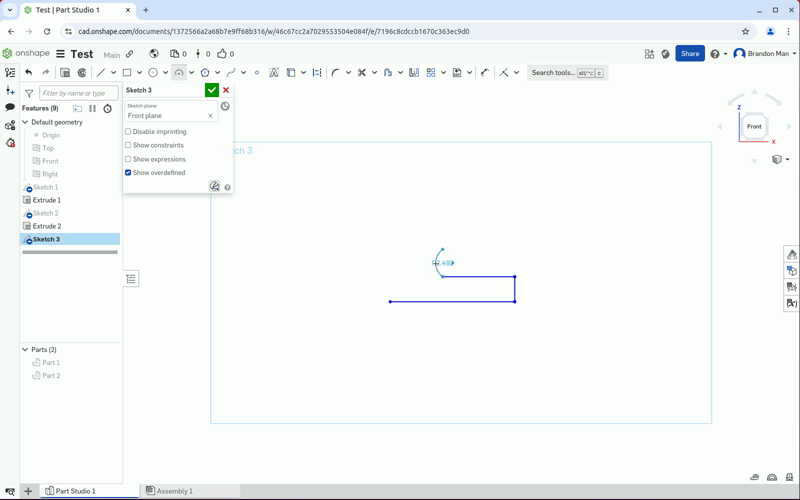
key_up(shift)
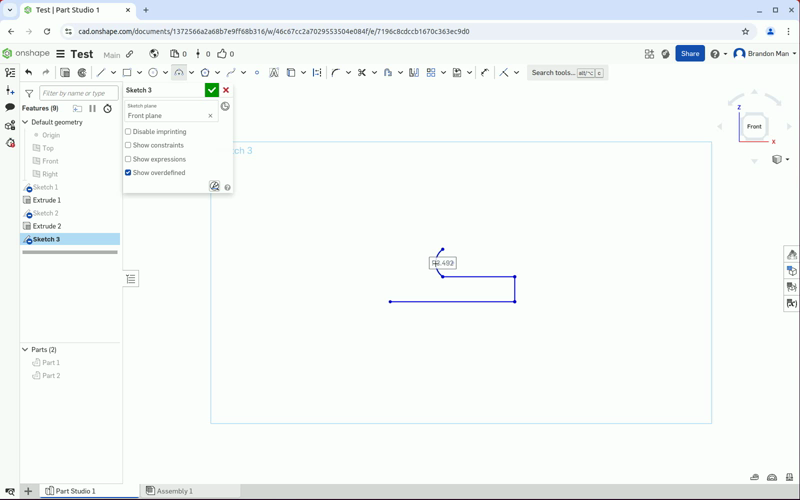
key(esc)
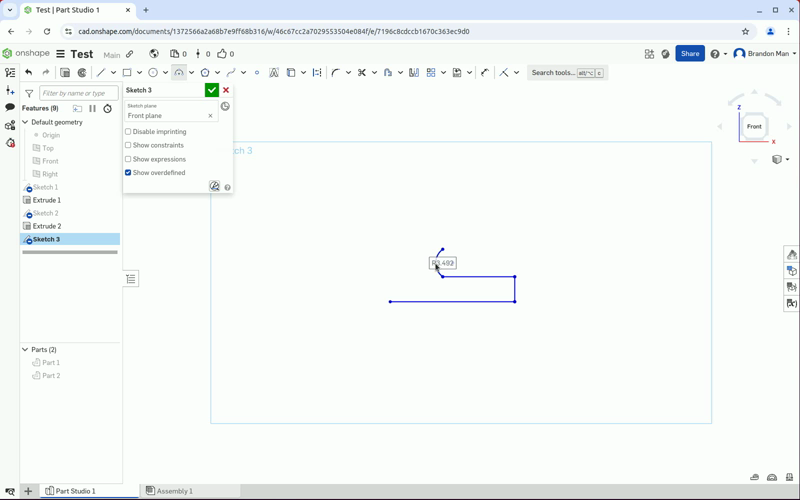
key(l)
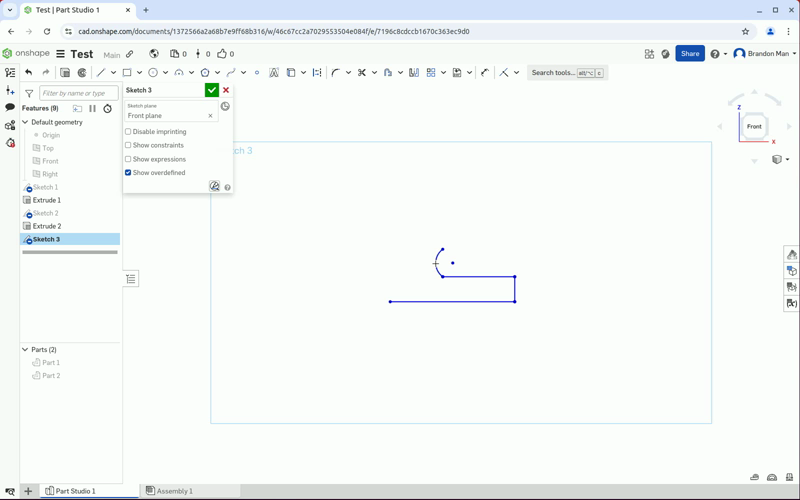
mouse_move(442, 249)
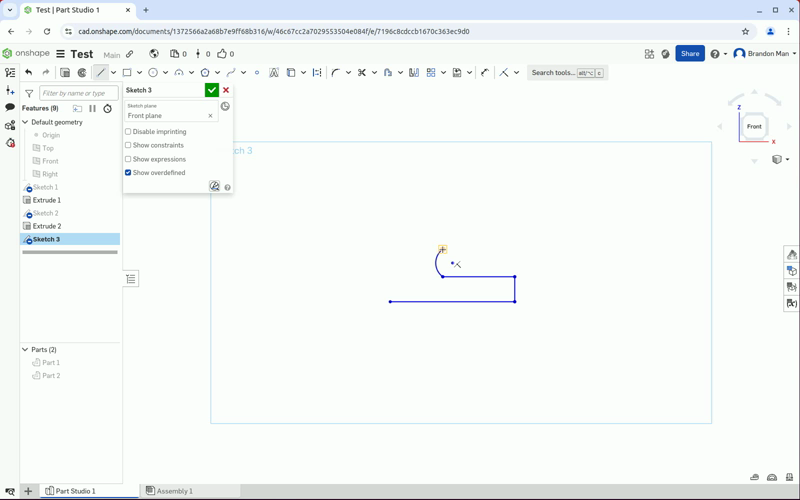
click(442, 249)
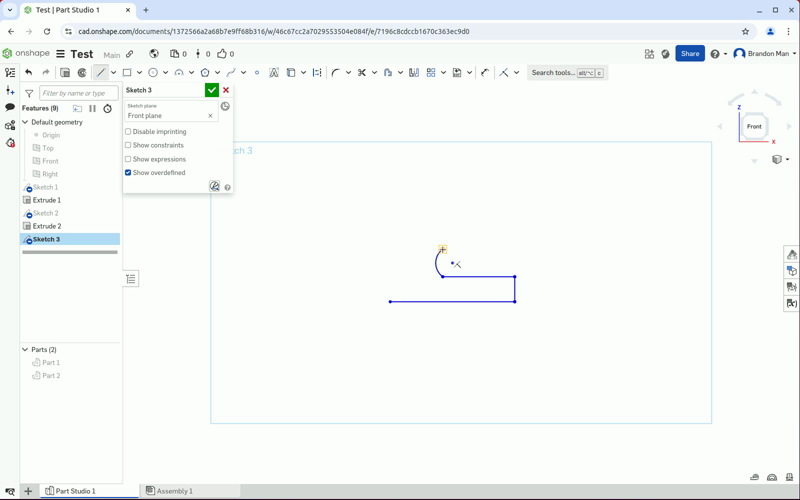
key_down(shift)
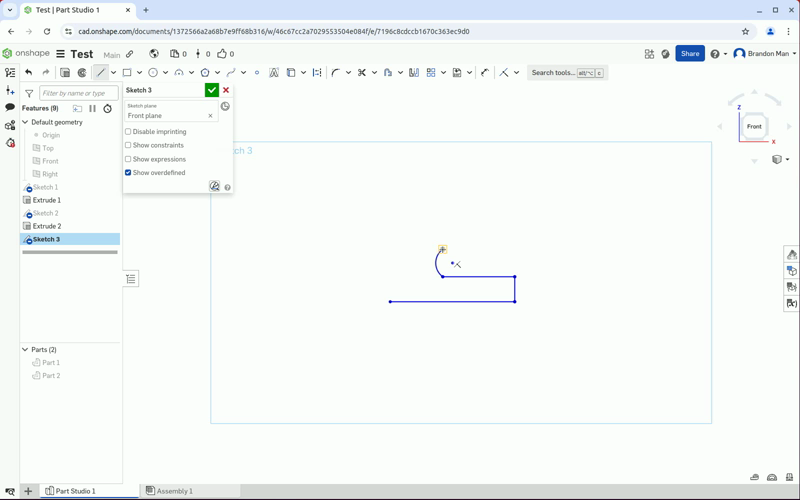
mouse_move(514, 249)
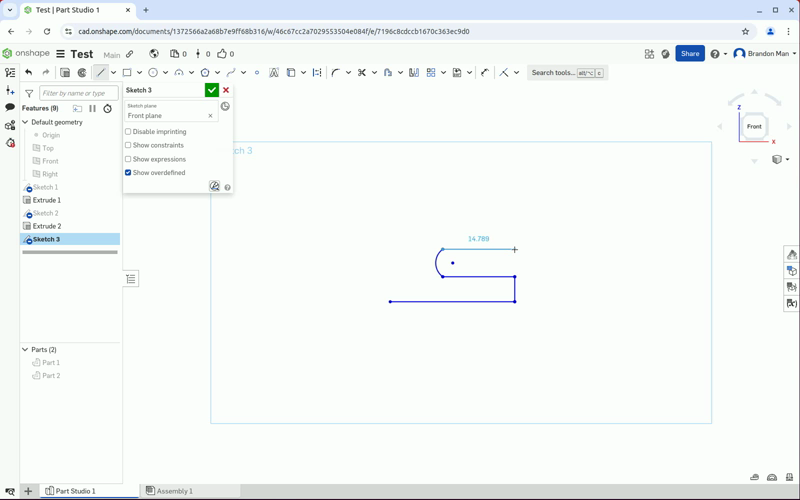
click(514, 249)
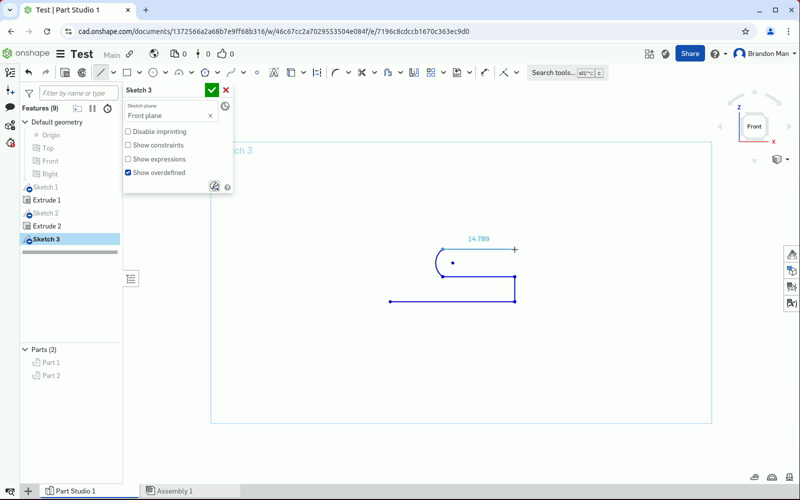
key_up(shift)
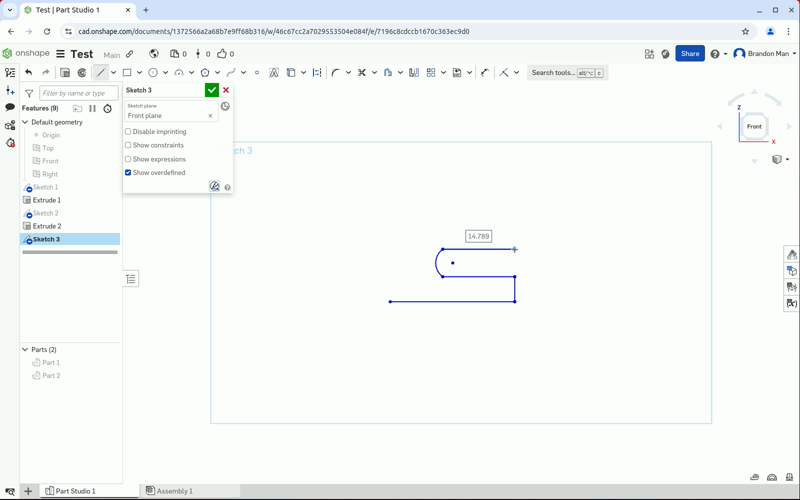
key_down(shift)
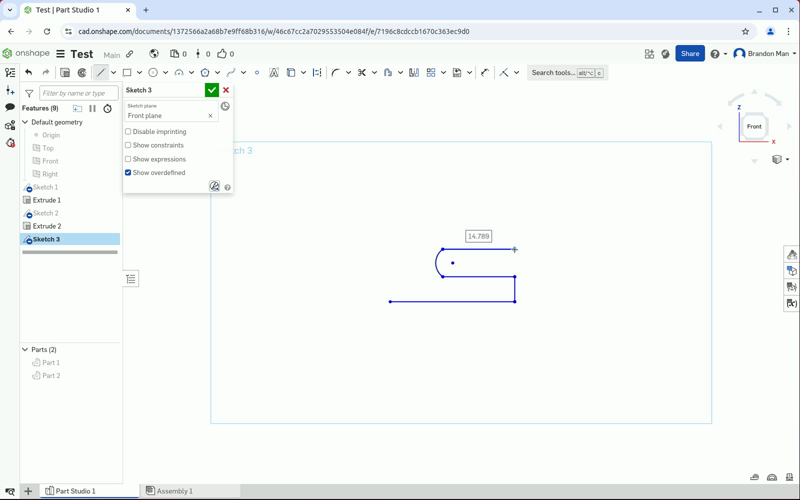
mouse_move(544, 249)
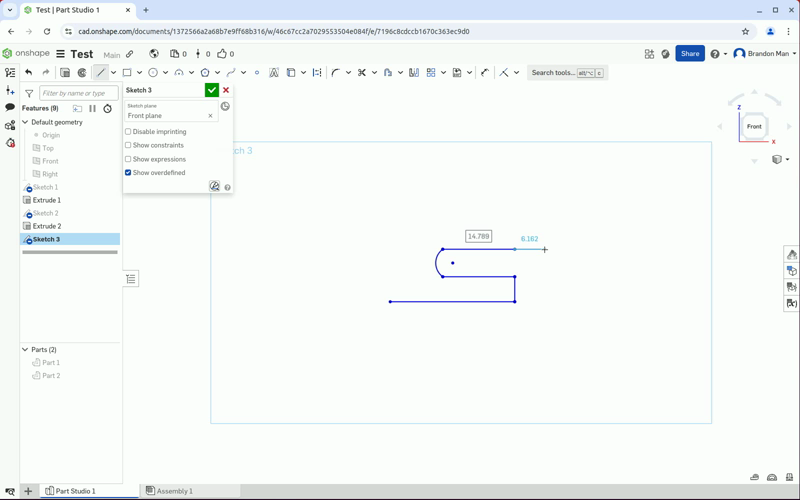
mouse_move(514, 228)
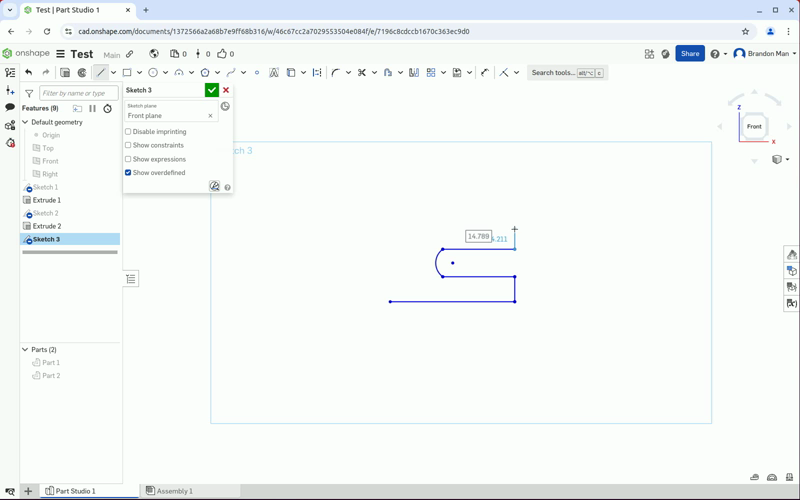
click(514, 228)
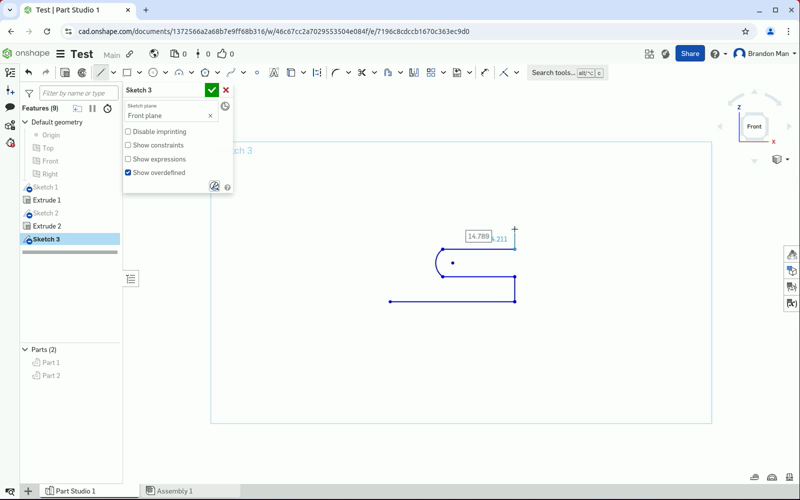
key_up(shift)
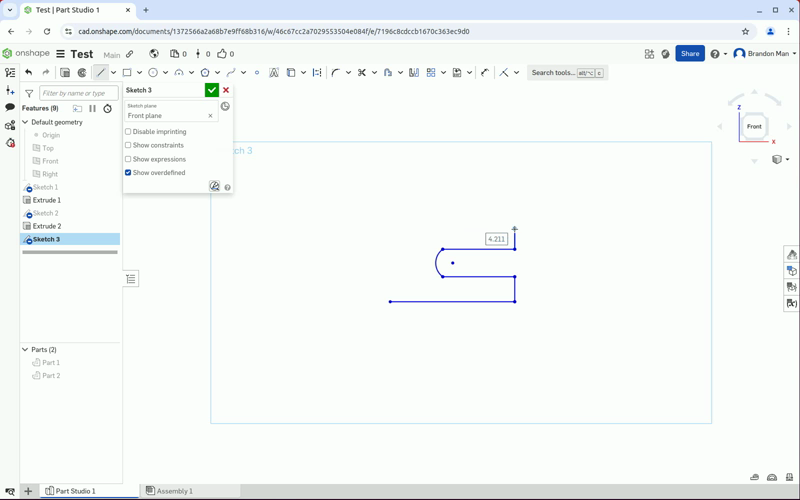
key(esc)
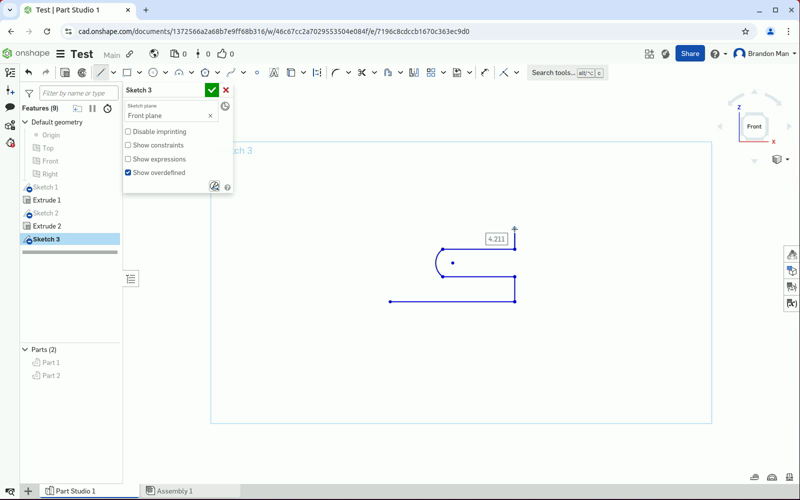
key(a)
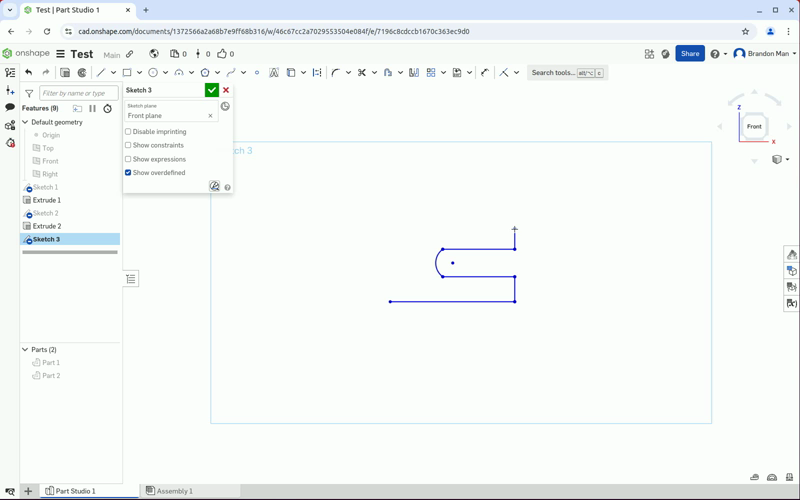
mouse_move(514, 228)
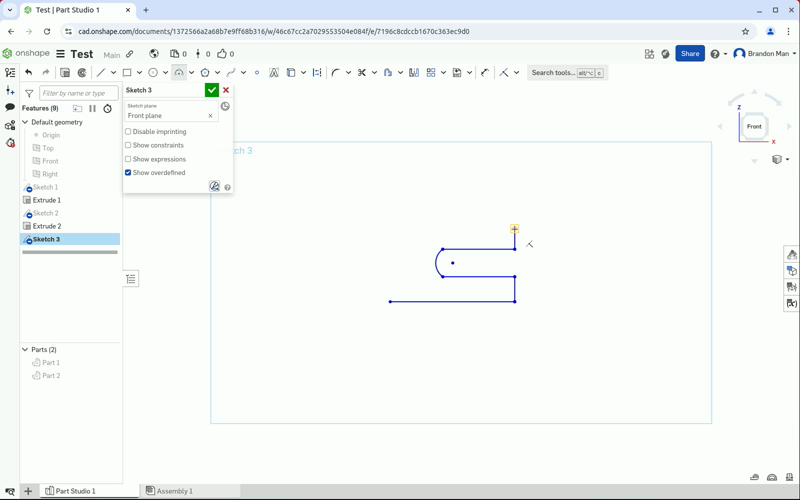
click(514, 228)
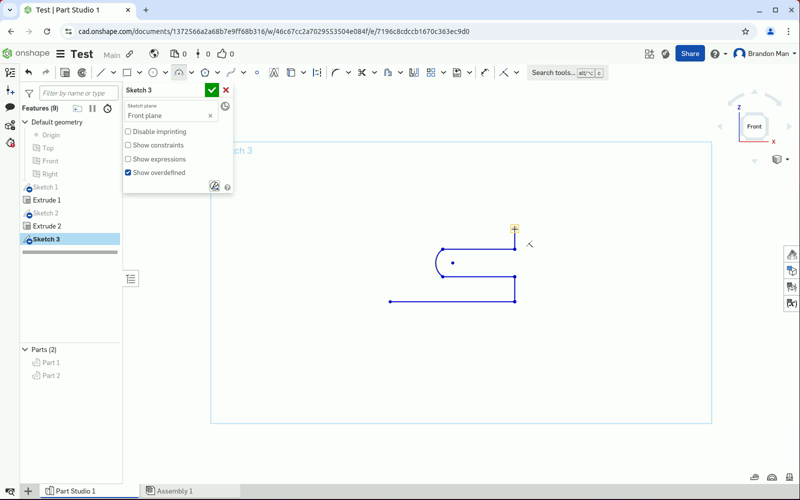
key_down(shift)
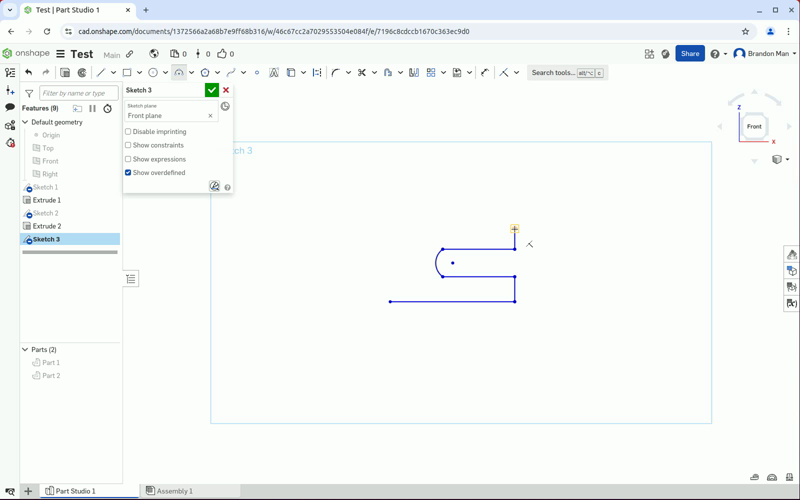
mouse_move(504, 224)
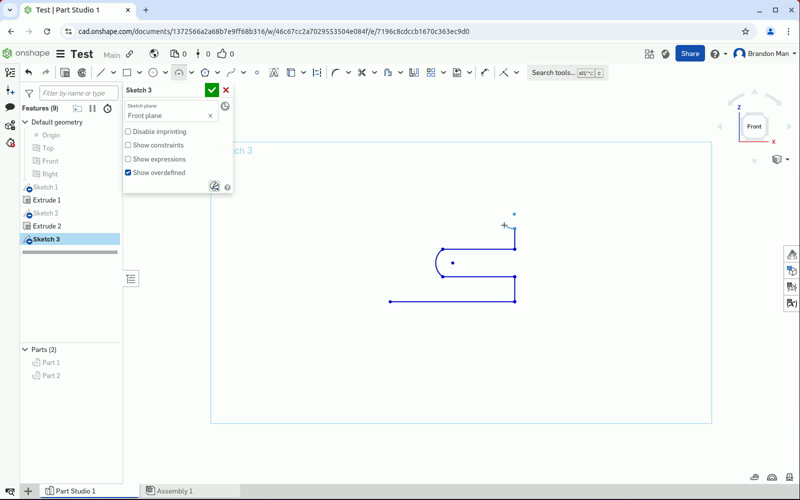
click(504, 224)
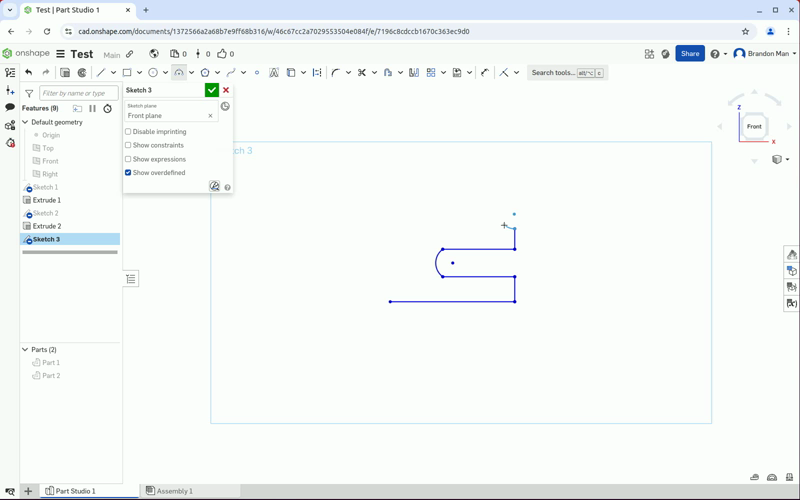
mouse_move(509, 225)
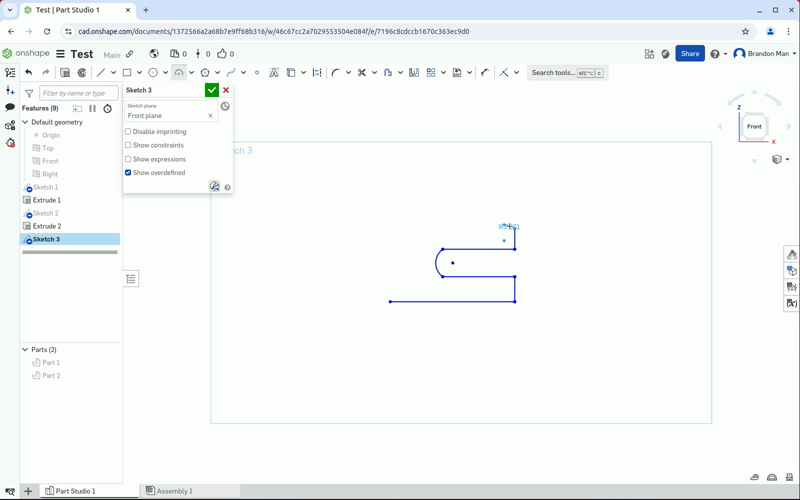
click(509, 225)
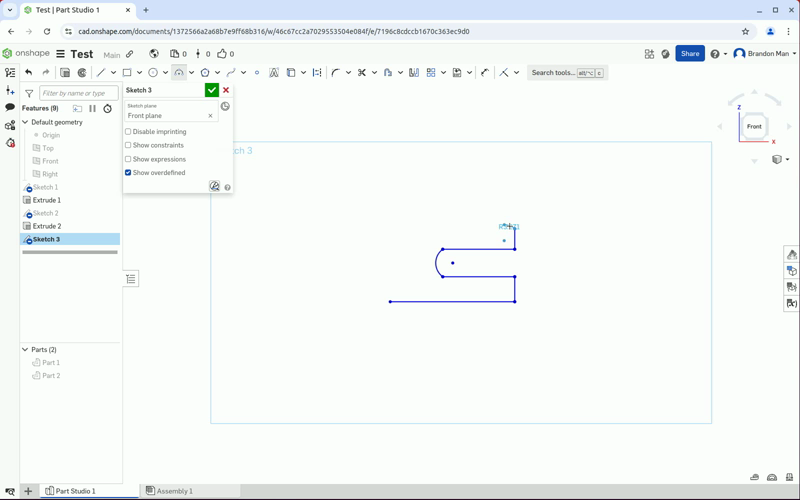
key_up(shift)
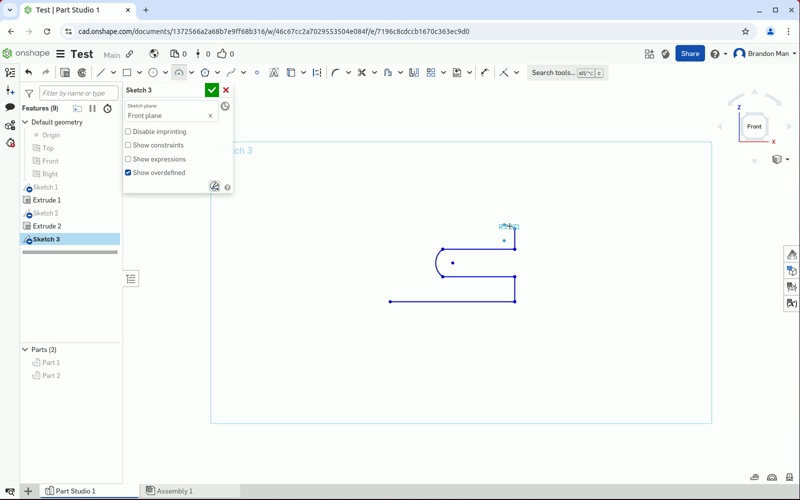
key(esc)
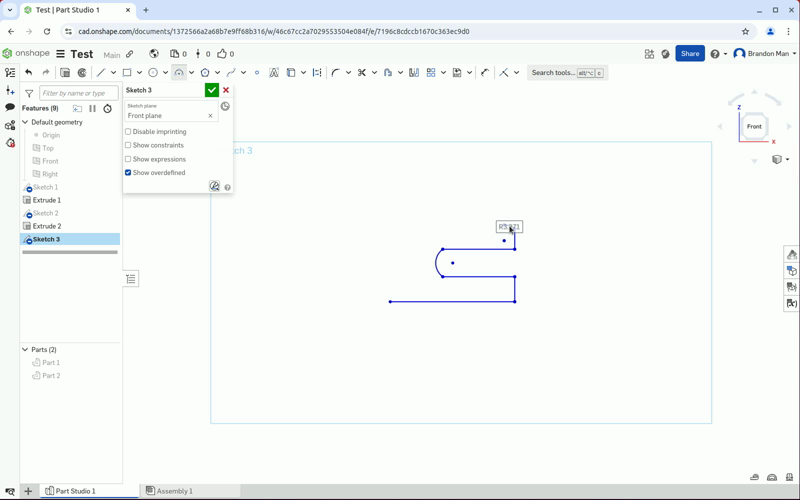
key(l)
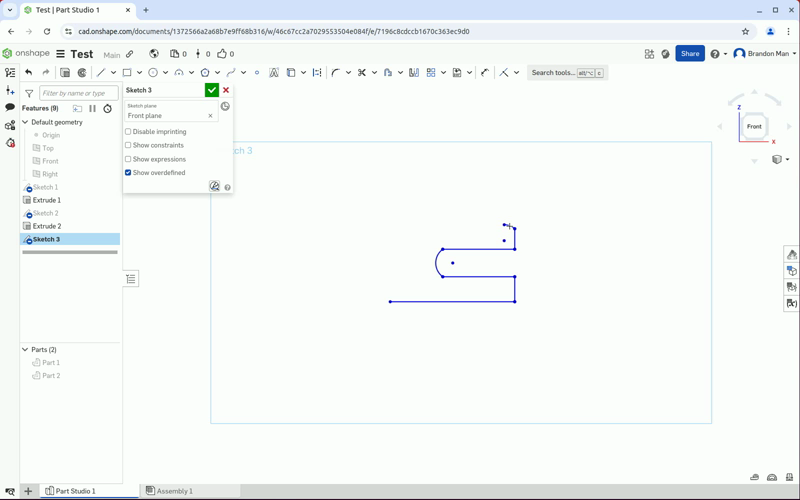
mouse_move(504, 224)
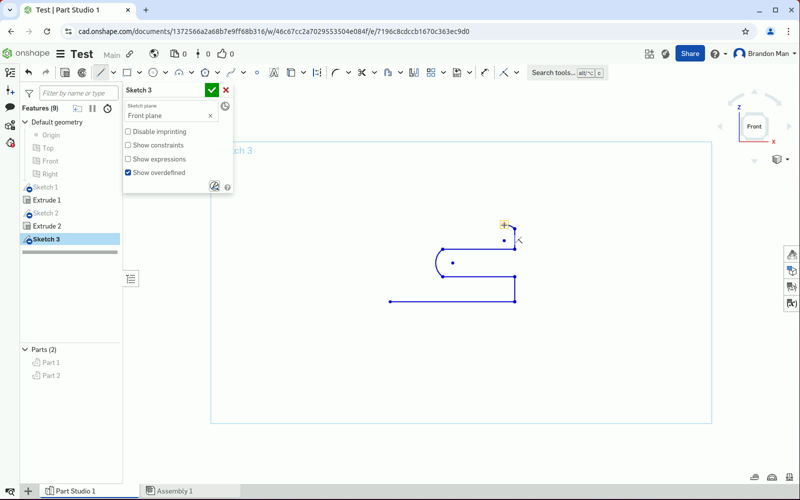
click(504, 224)
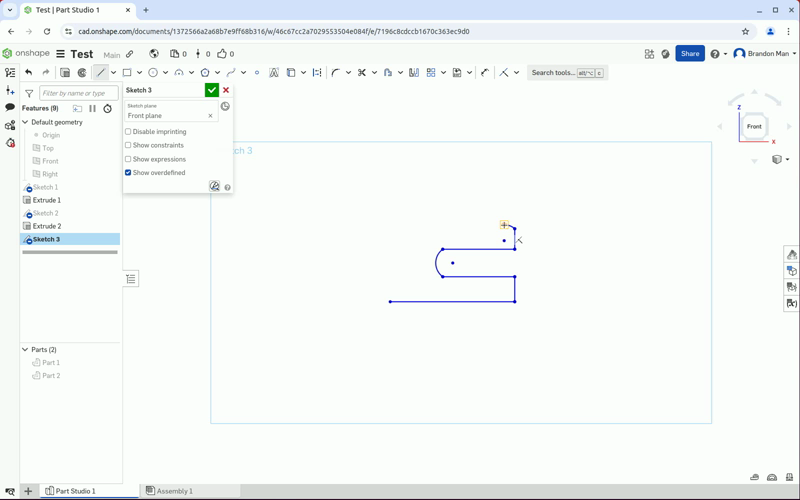
key_down(shift)
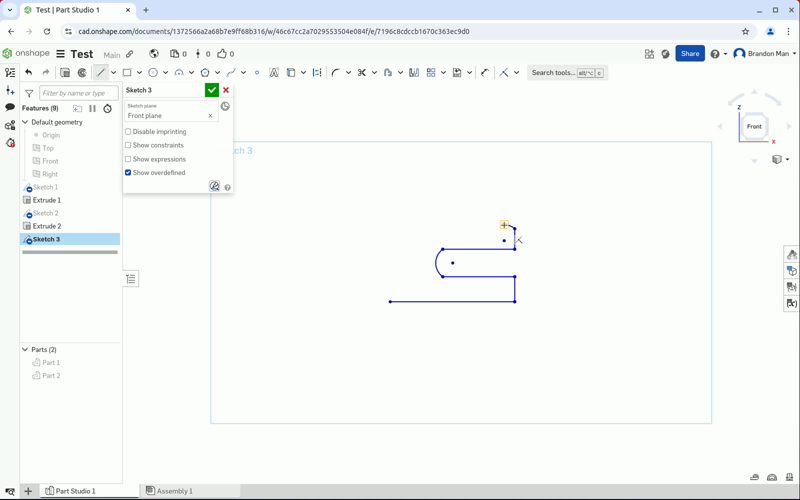
mouse_move(390, 224)
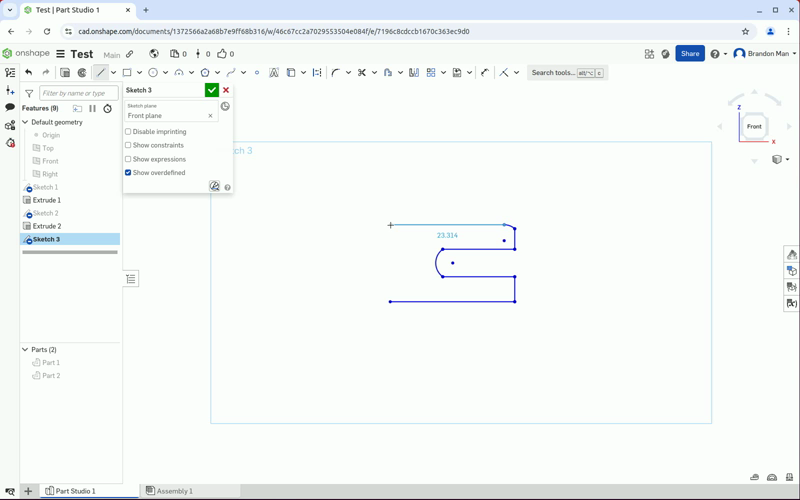
click(390, 224)
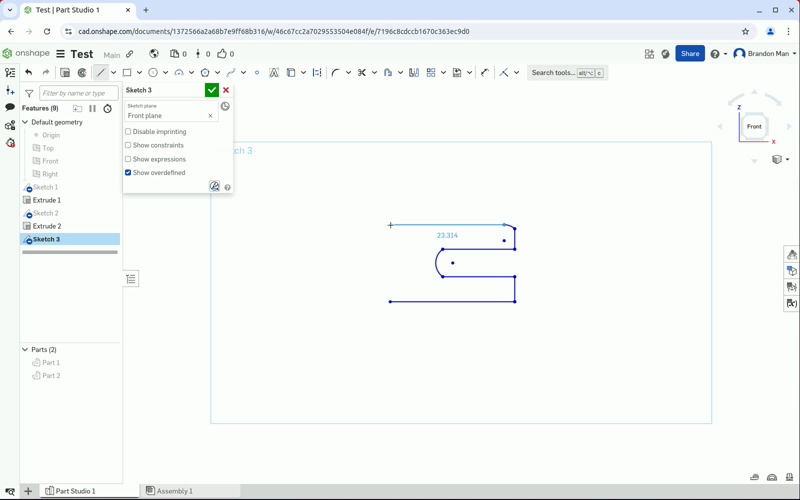
key_up(shift)
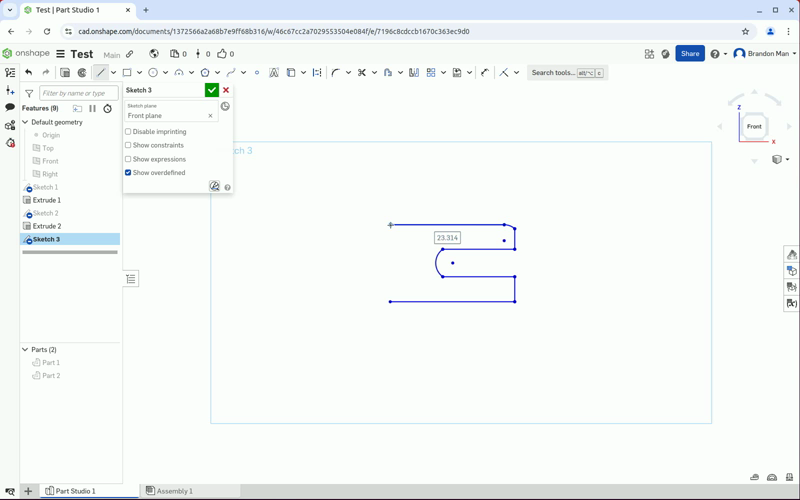
key(esc)
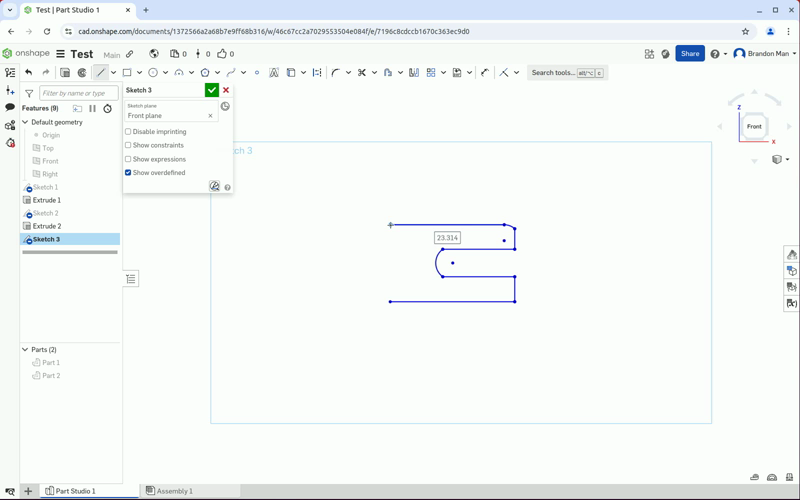
key(a)
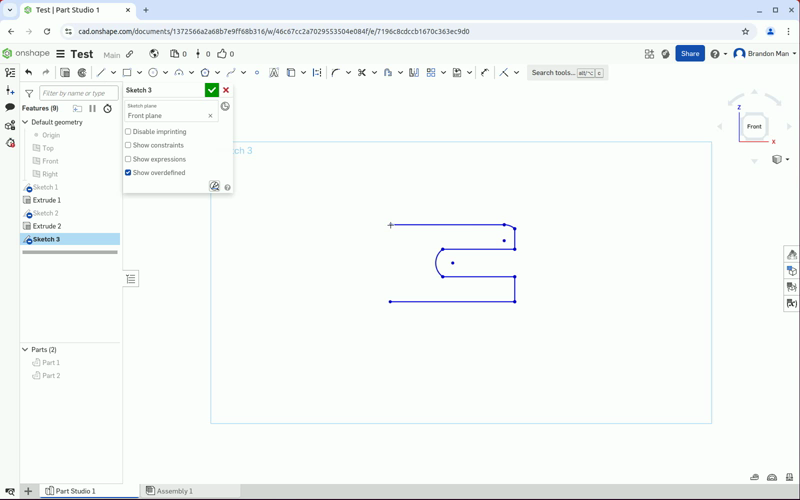
mouse_move(390, 224)
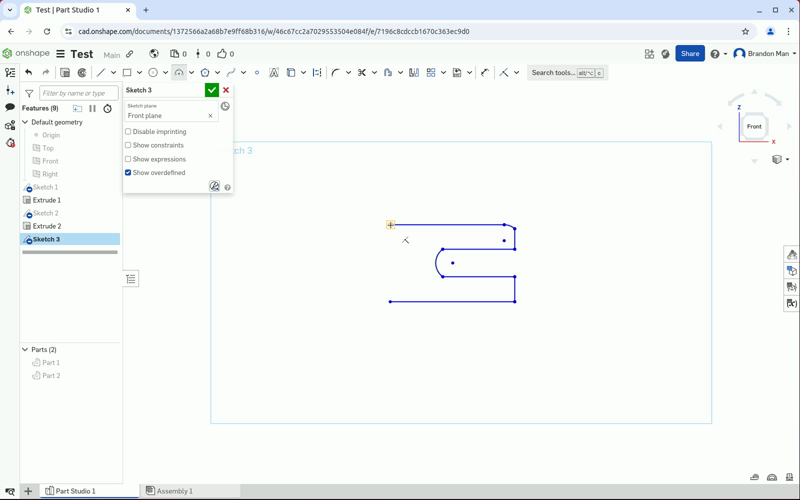
click(390, 224)
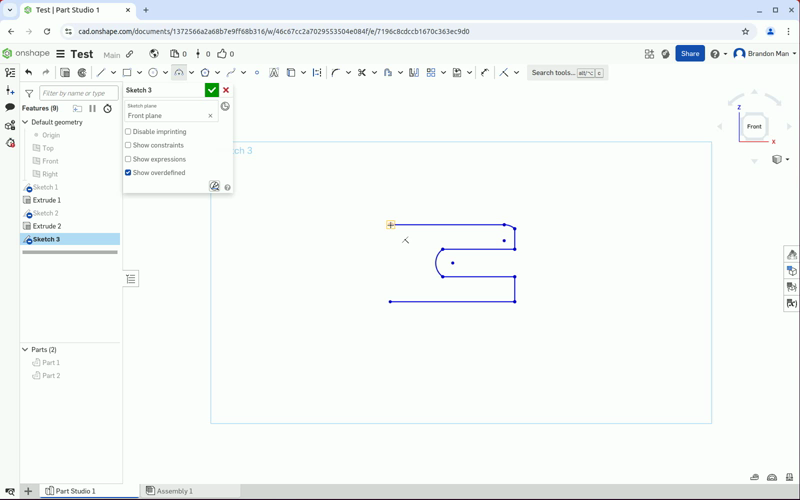
mouse_move(390, 301)
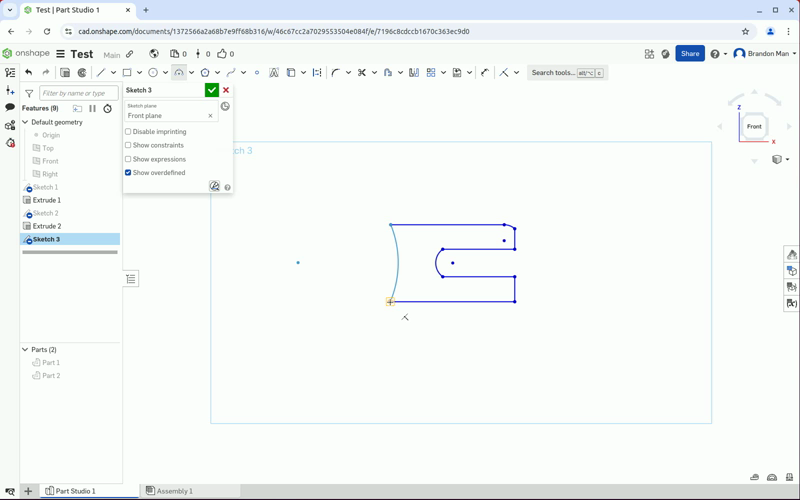
click(390, 301)
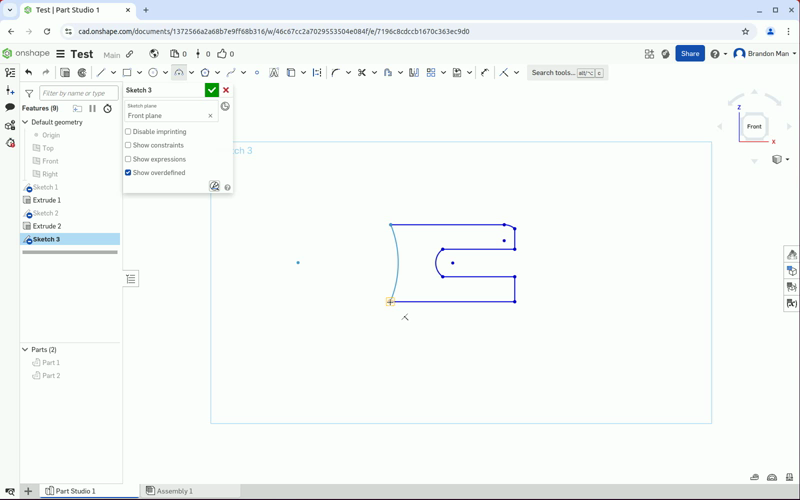
key_down(shift)
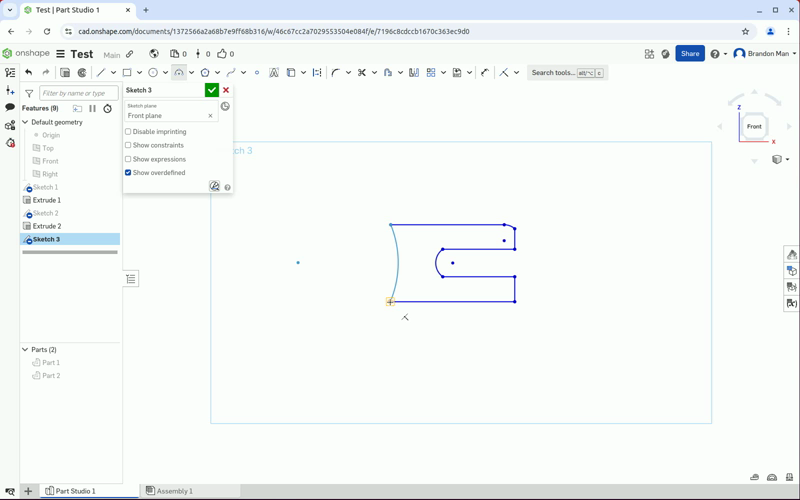
mouse_move(426, 263)
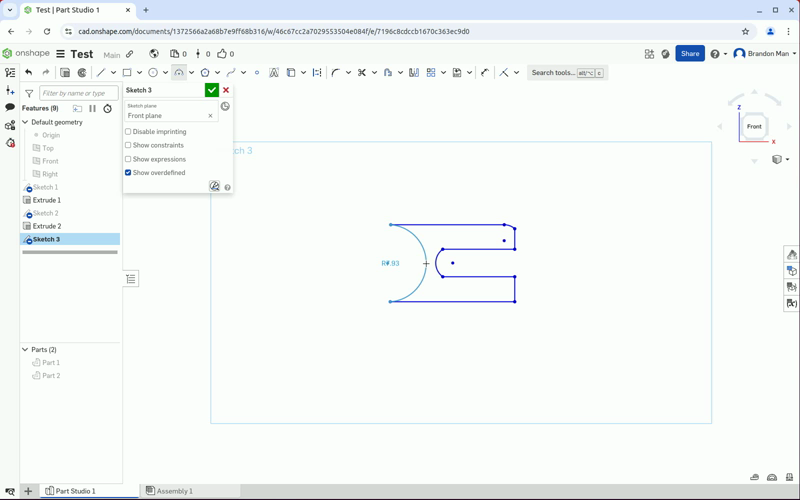
click(426, 263)
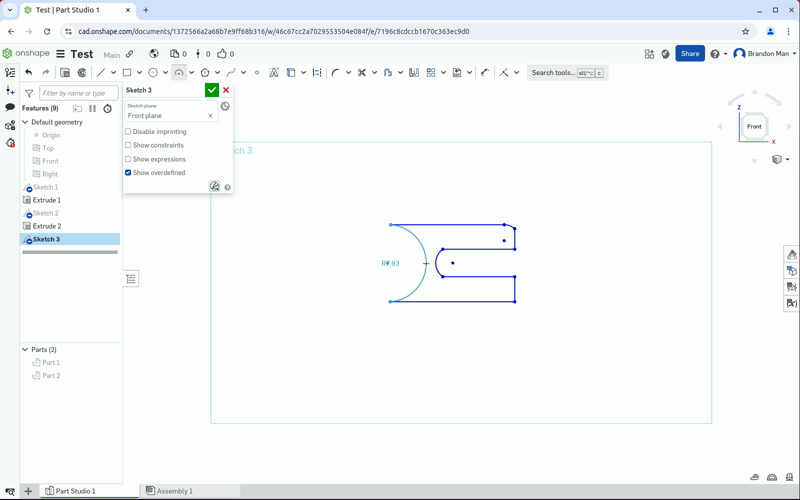
key_up(shift)
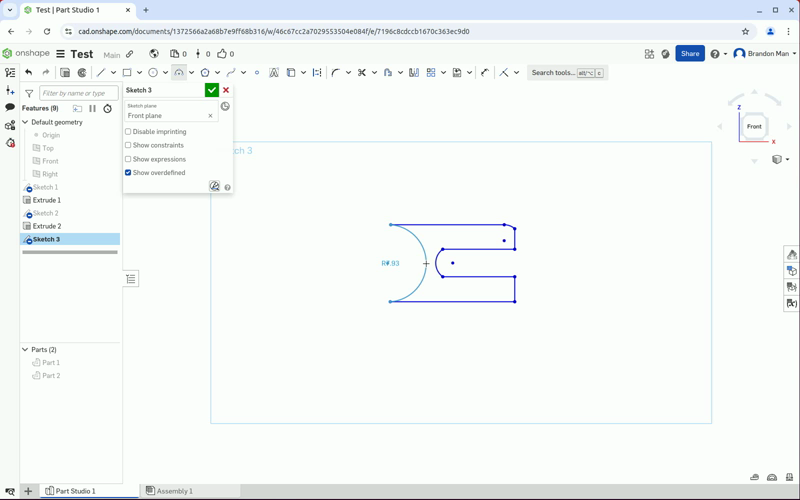
key(esc)
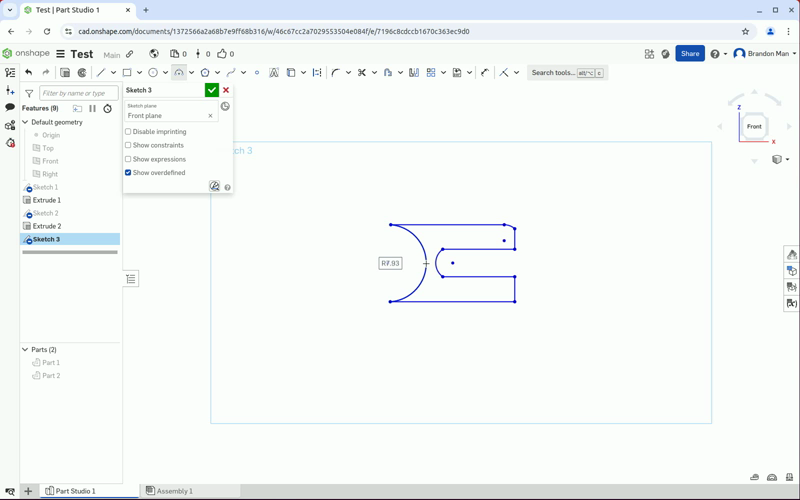
mouse_move(417, 292)
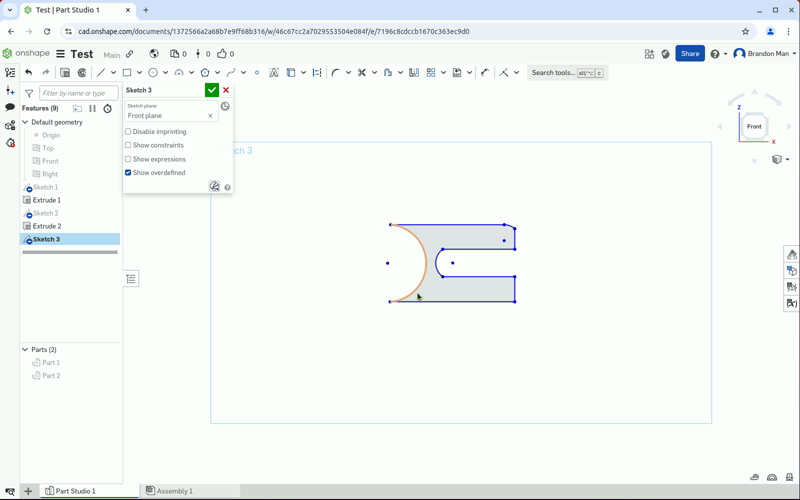
click(417, 292)
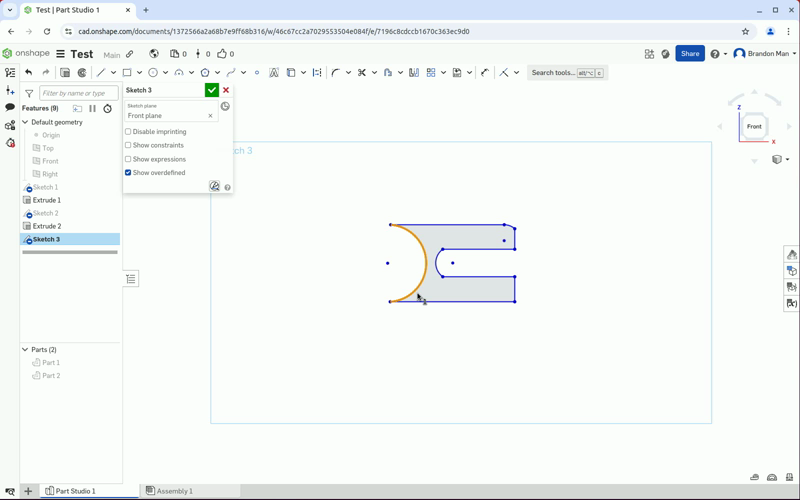
mouse_move(73, 352)
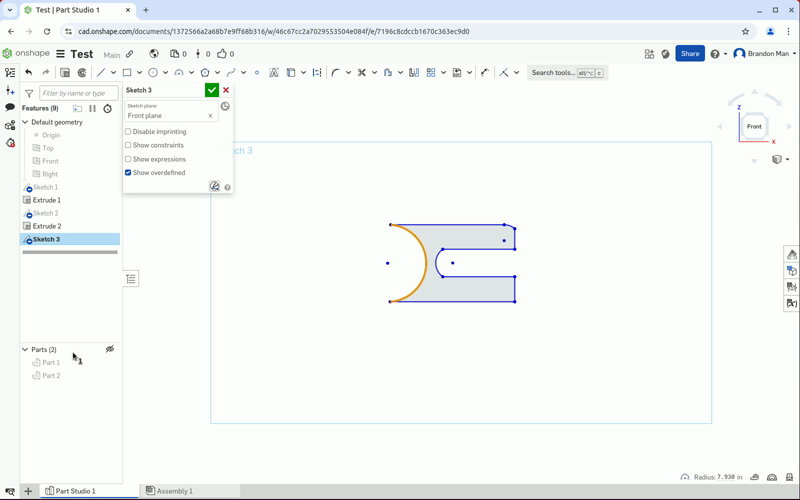
key(shift+y)
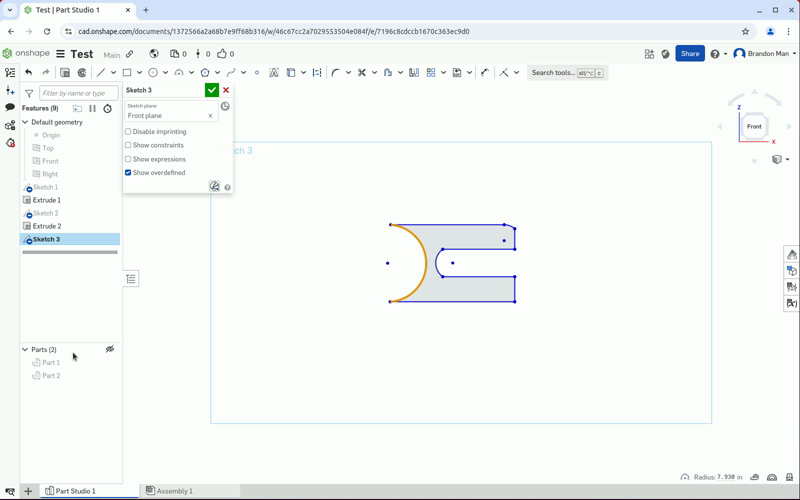
key(shift+e)
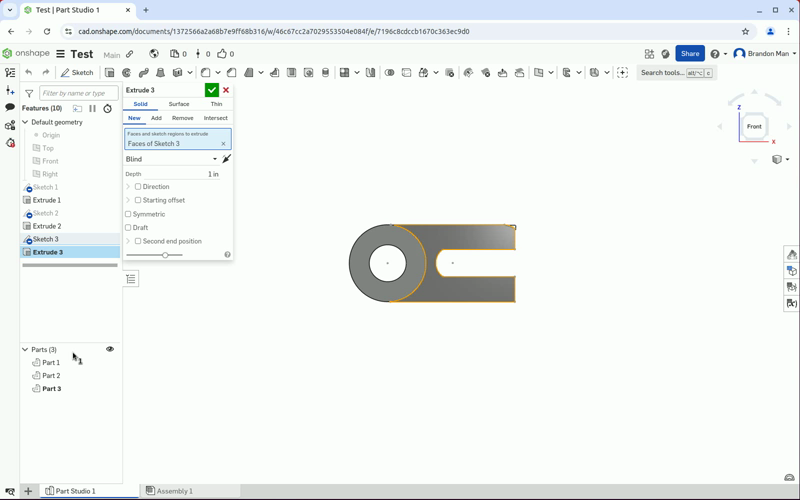
mouse_move(143, 106)
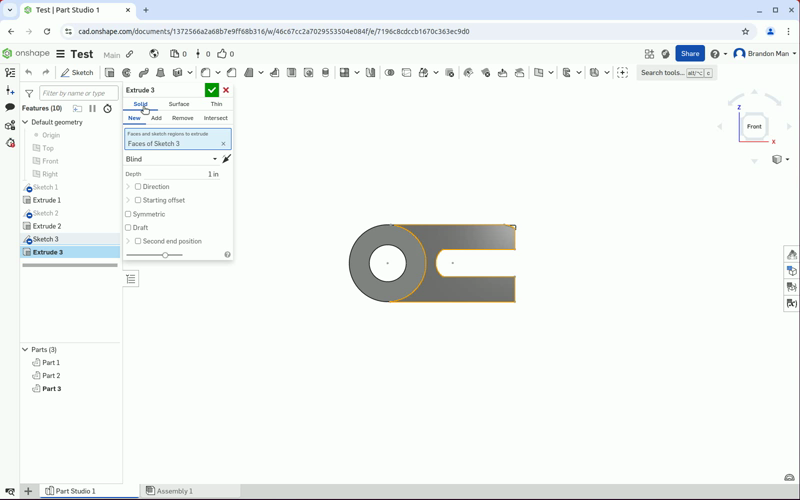
click(143, 106)
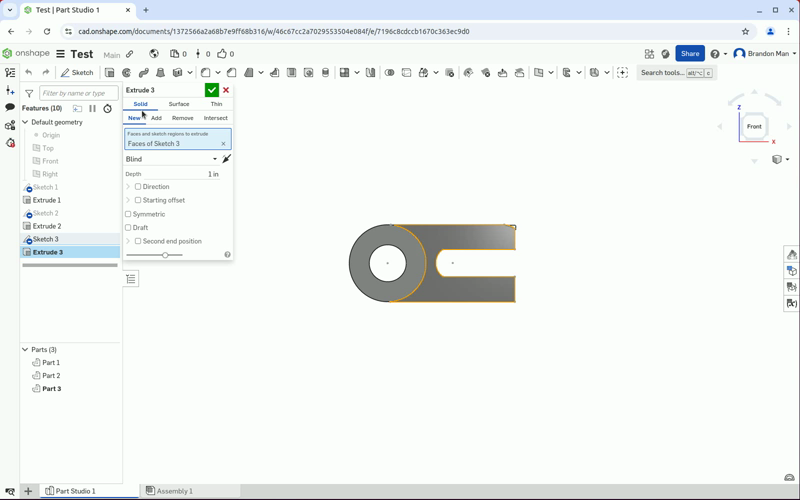
mouse_move(137, 120)
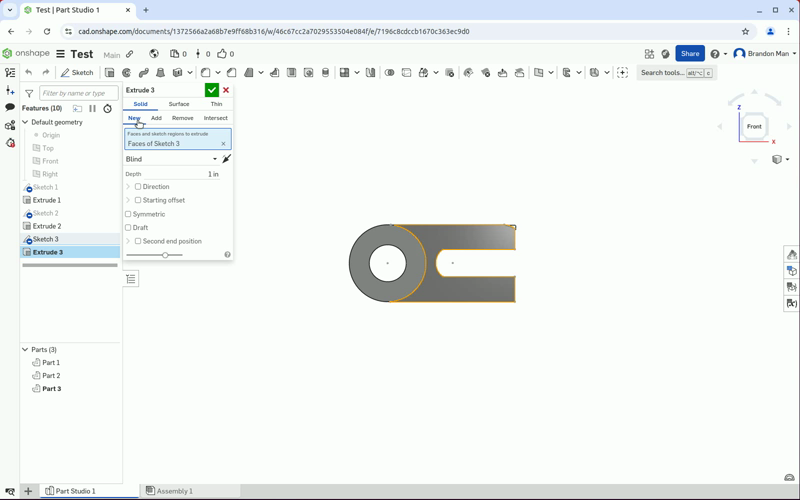
click(137, 120)
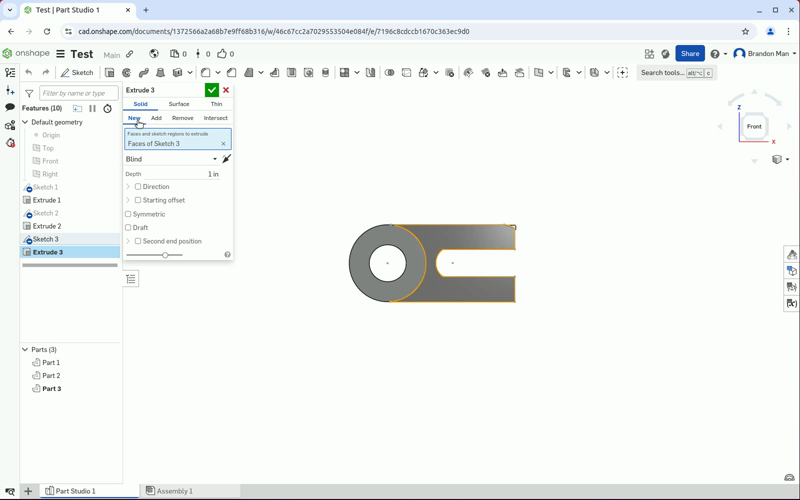
key(tab, 4)
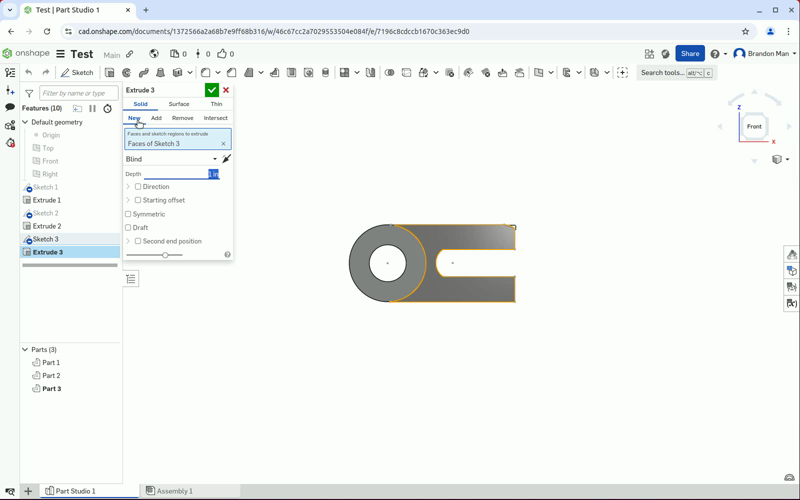
text(5.536)
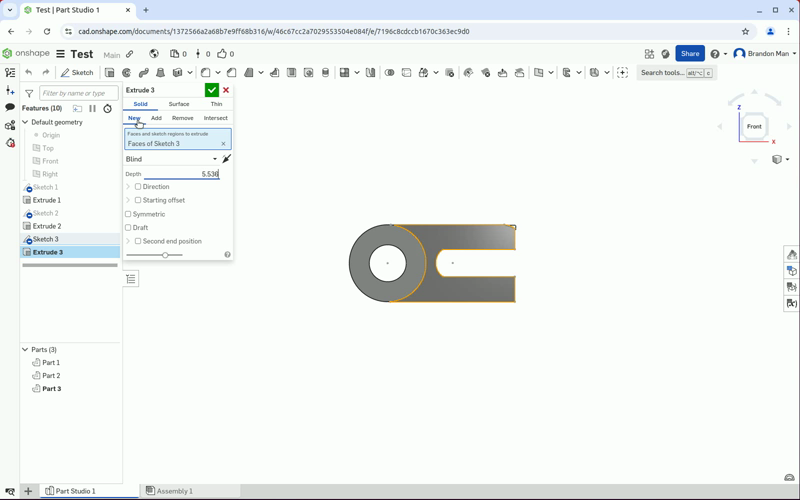
key(enter)
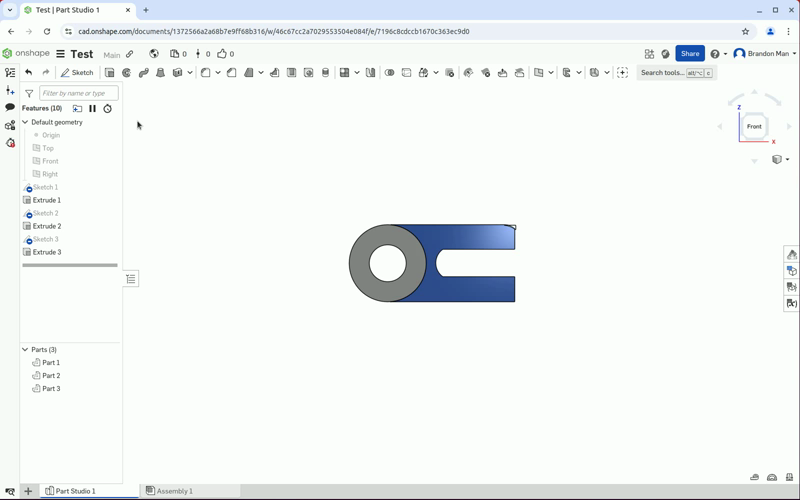
key(shift+h)
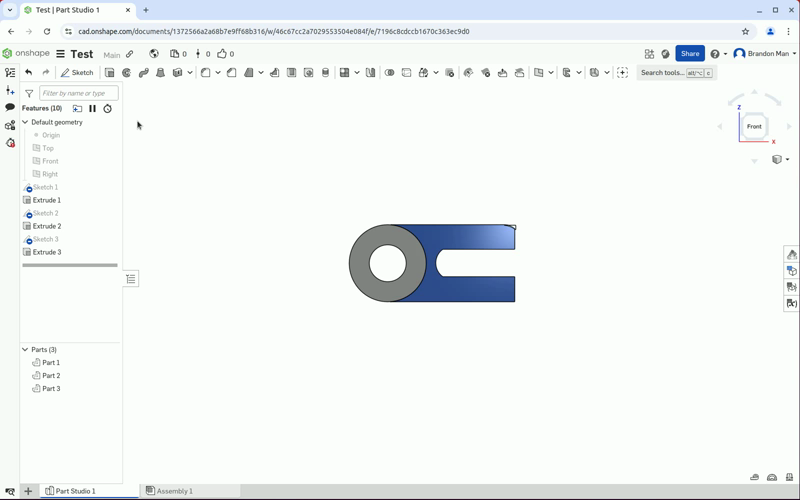
key(shift+h)
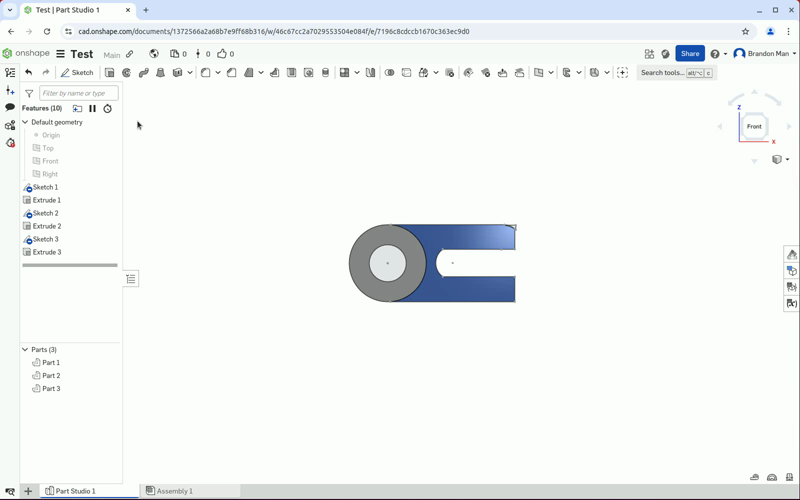
key(shift+7)
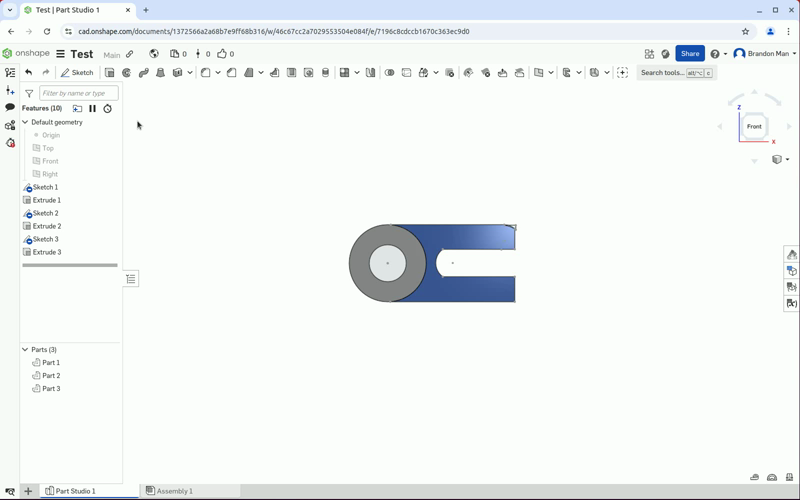
key(left, 2)
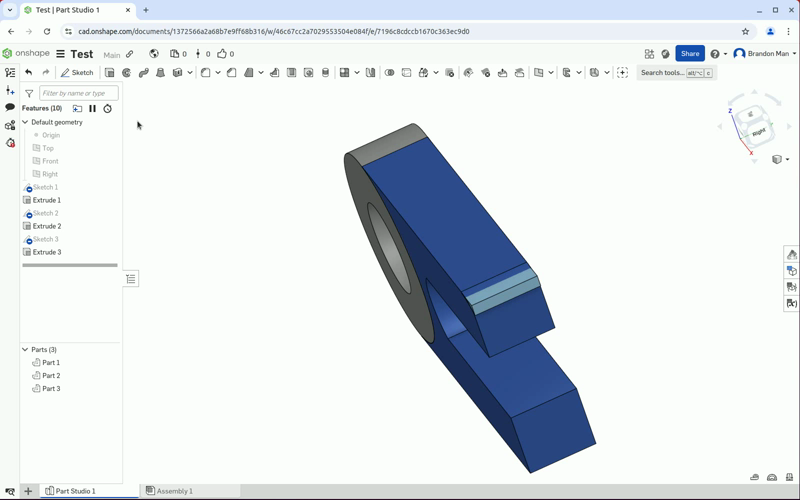
key(down, 2)
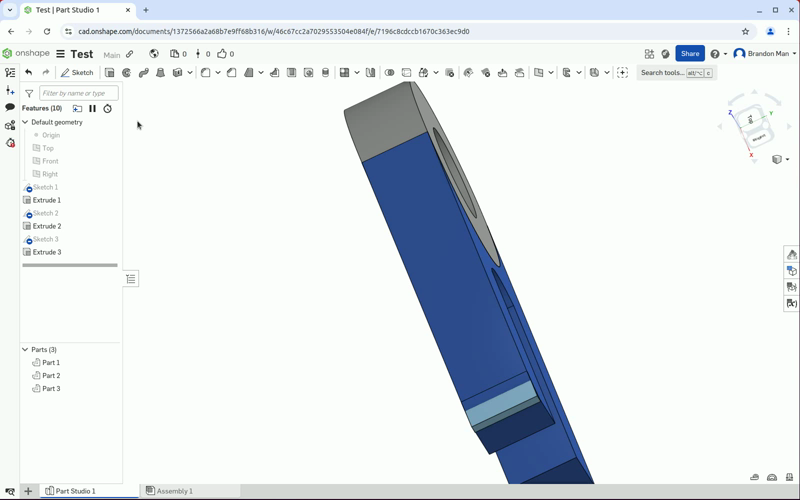
key(up, 2)
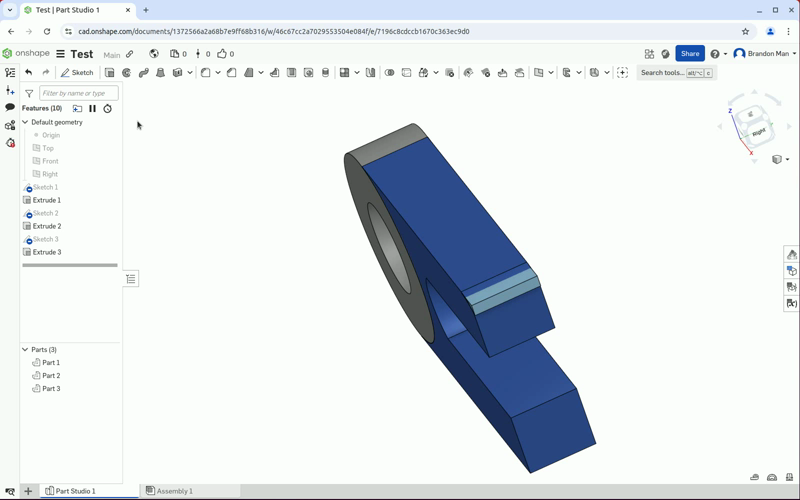
key(right, 2)
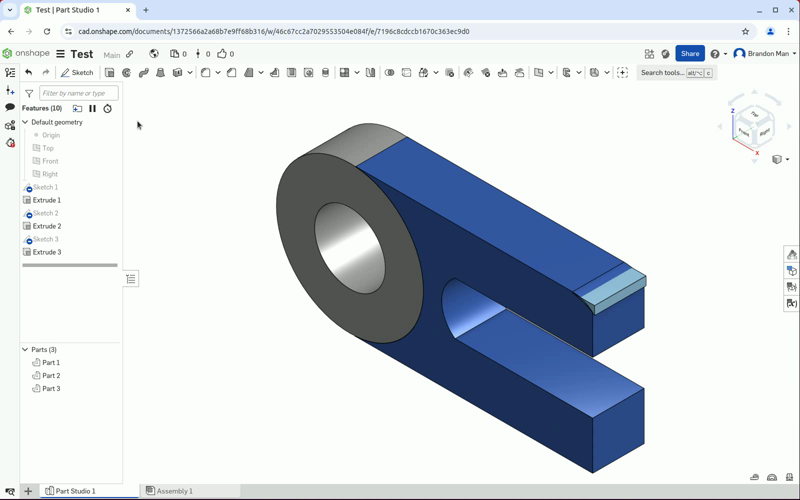
mouse_move(73, 189)
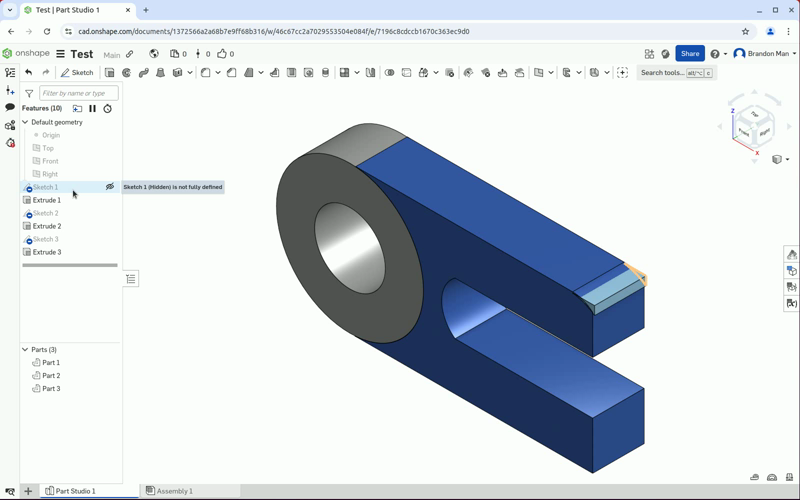
click(73, 189)